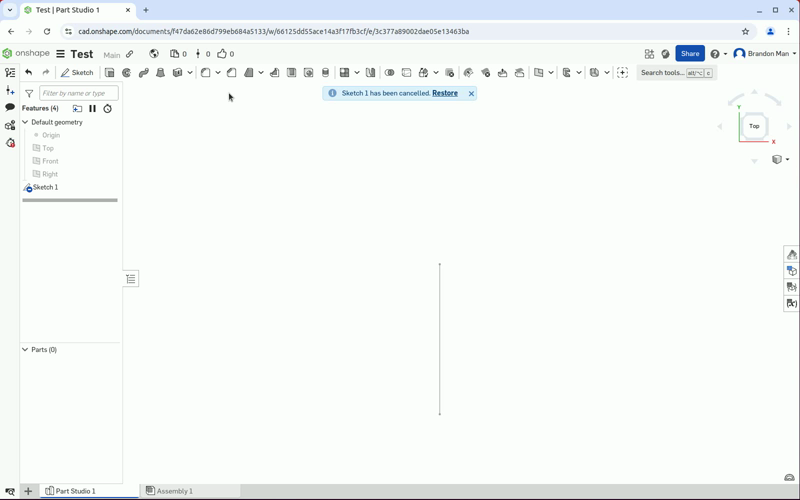
key(shift+h)
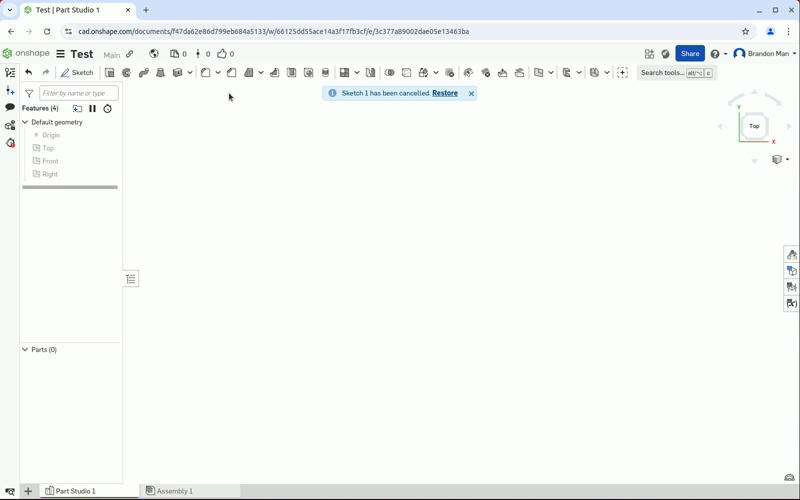
key(shift+s)
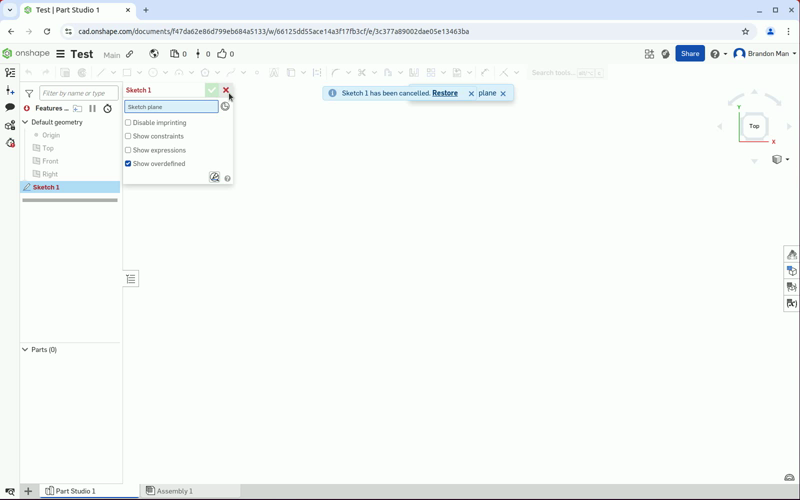
mouse_move(73, 150)
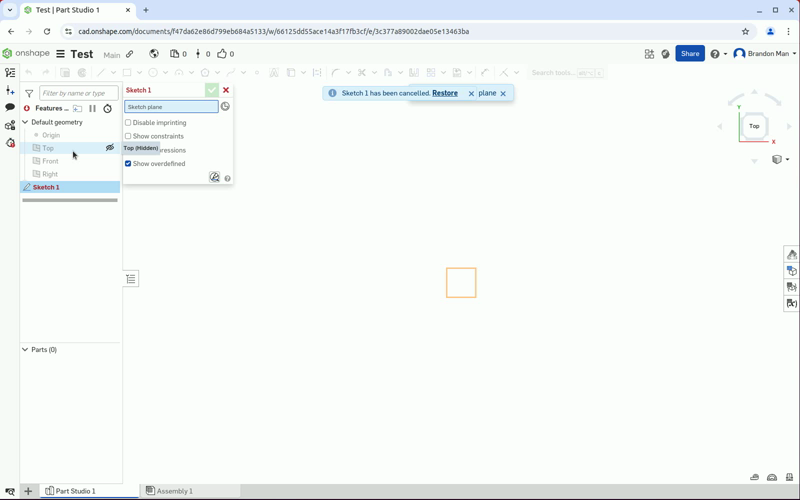
click(73, 150)
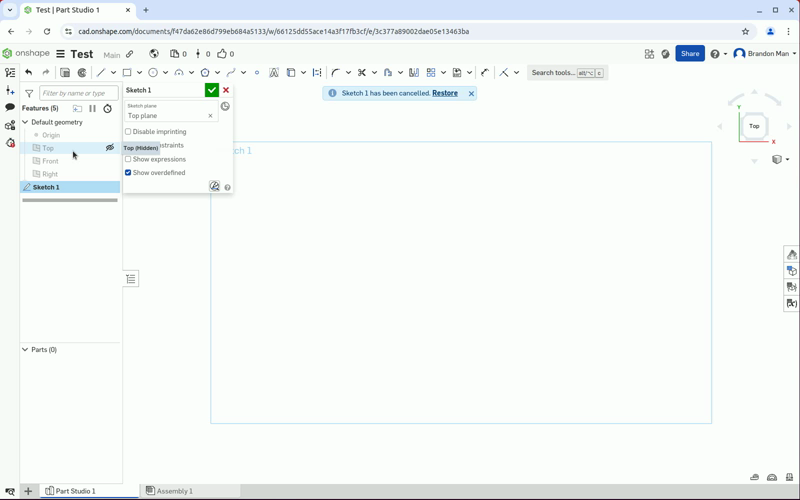
mouse_move(73, 352)
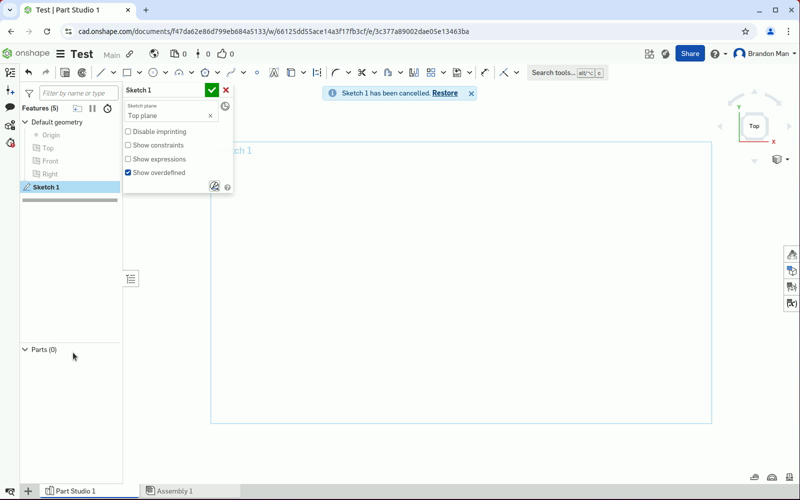
key(y)
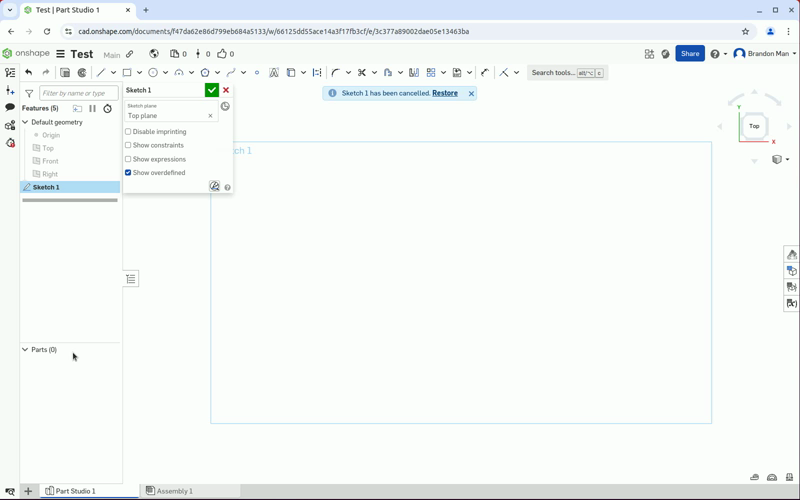
key(l)
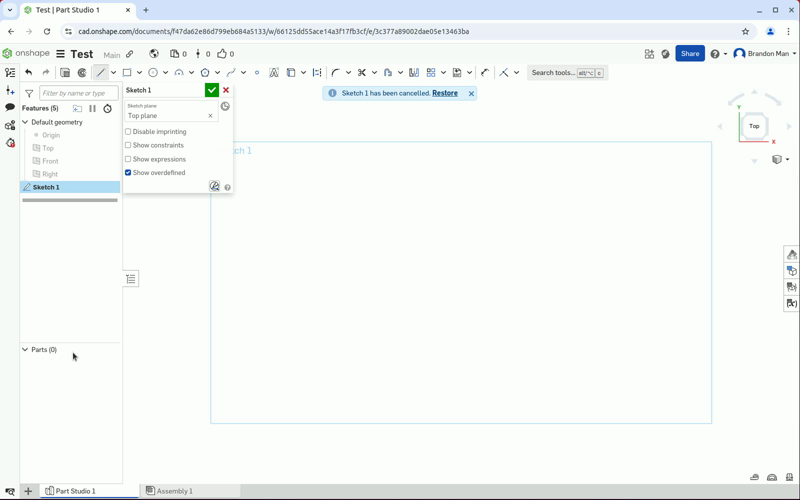
key_down(shift)
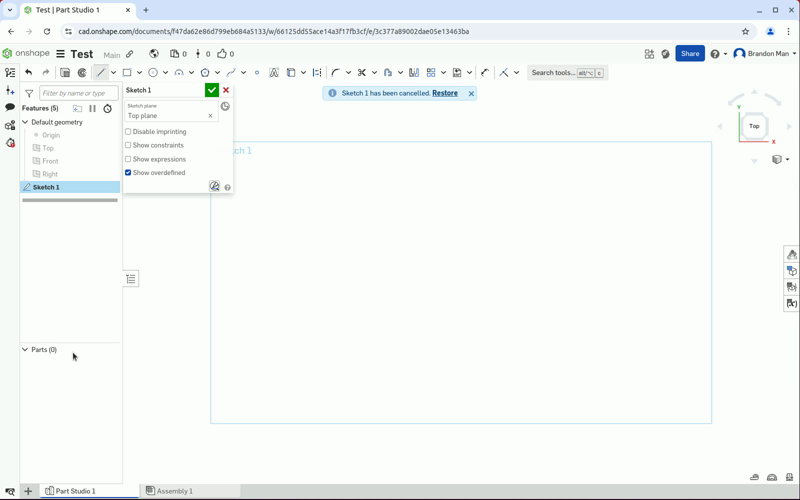
mouse_move(427, 297)
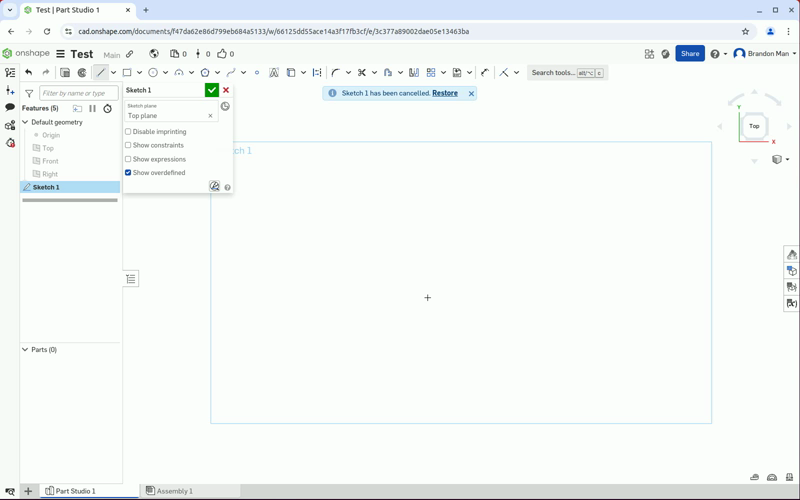
click(427, 297)
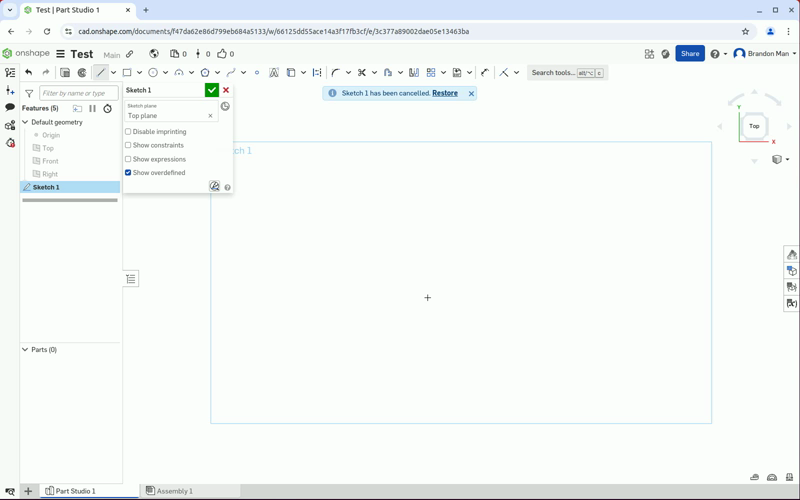
key_up(shift)
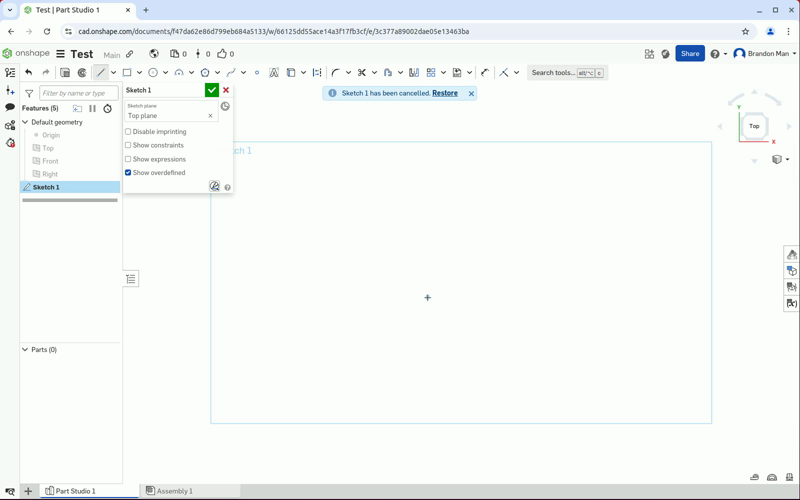
key_down(shift)
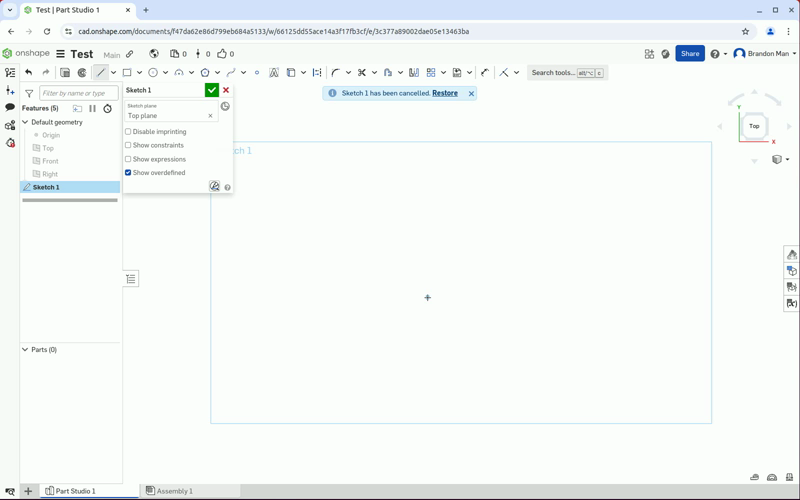
mouse_move(494, 297)
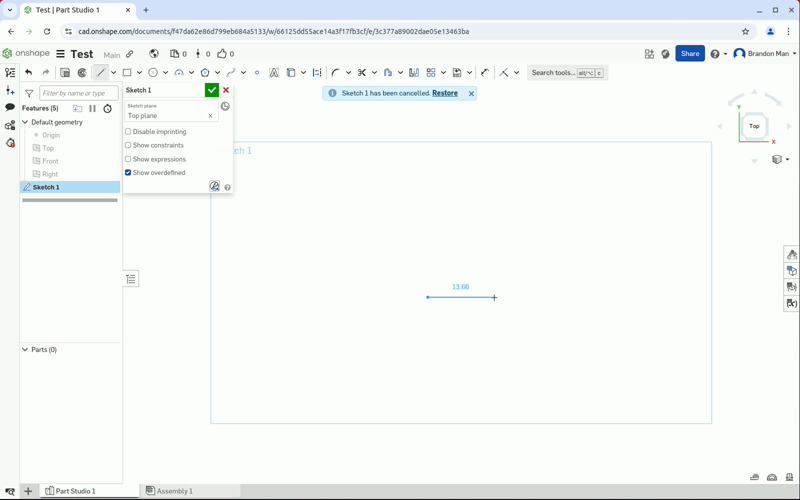
click(494, 297)
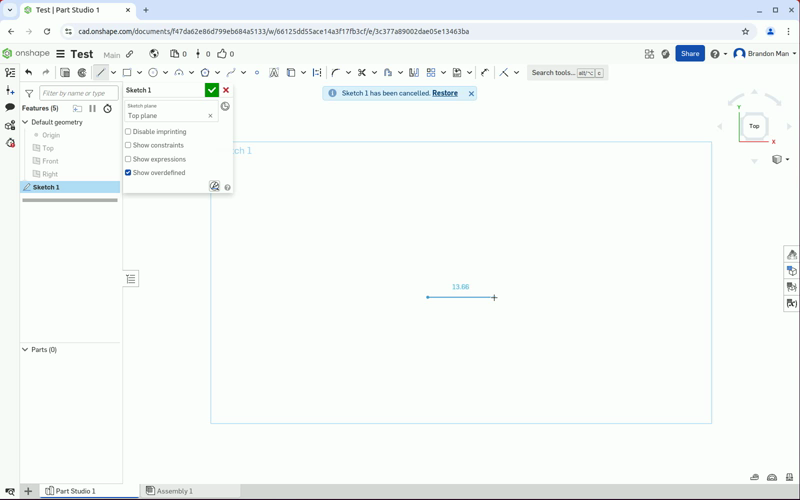
key_up(shift)
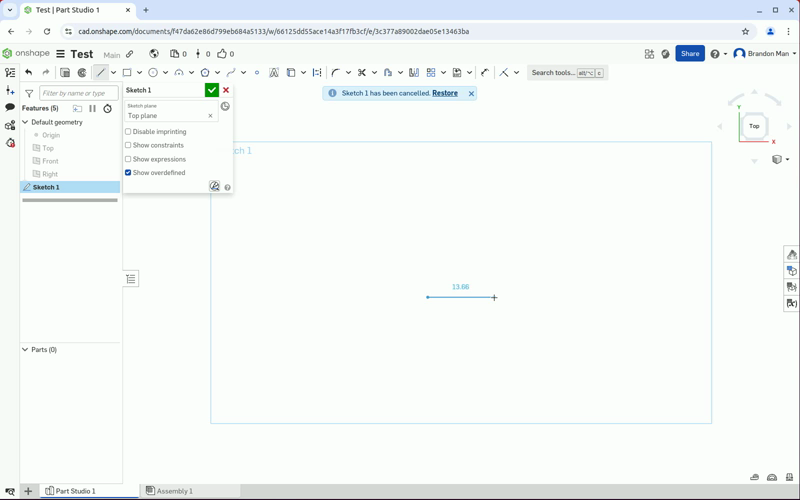
key_down(shift)
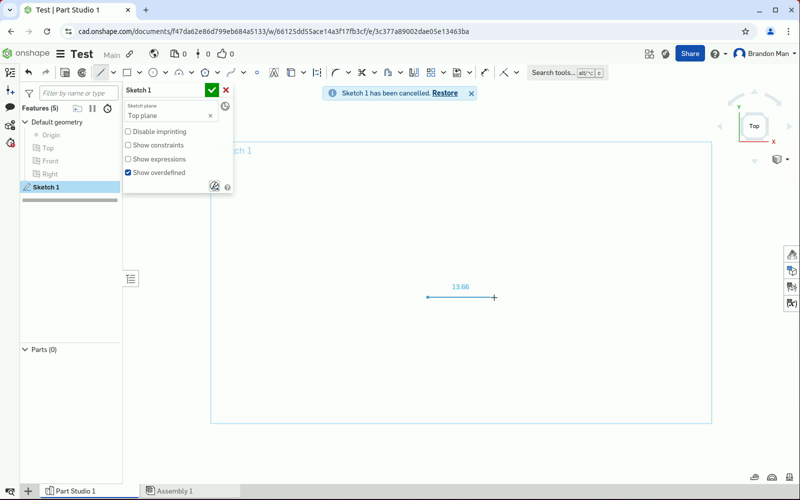
mouse_move(524, 297)
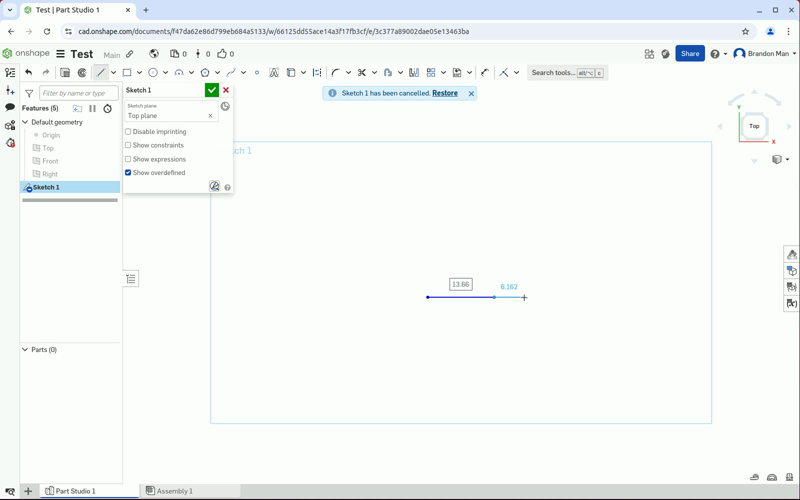
mouse_move(494, 268)
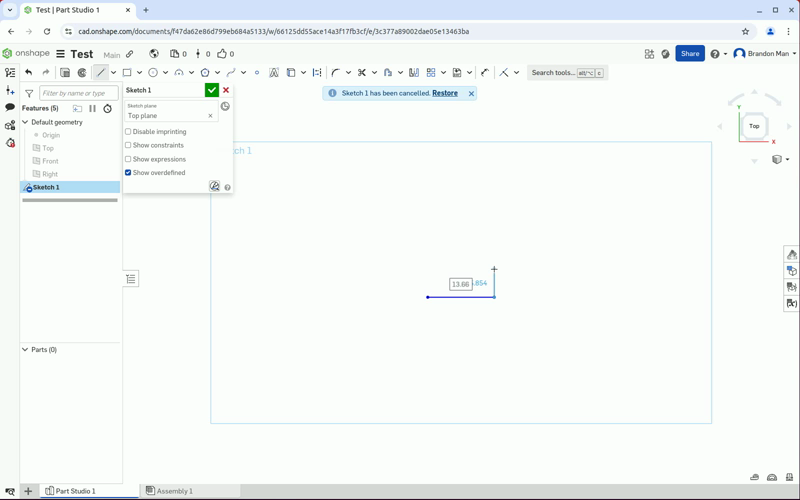
click(494, 268)
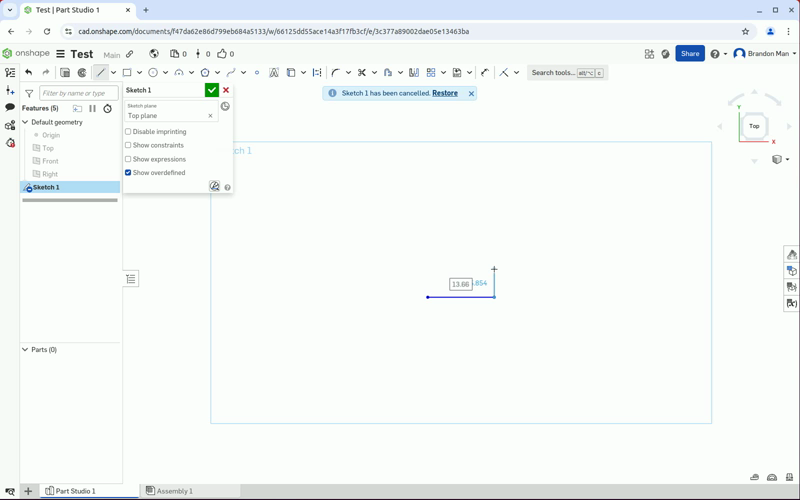
key_up(shift)
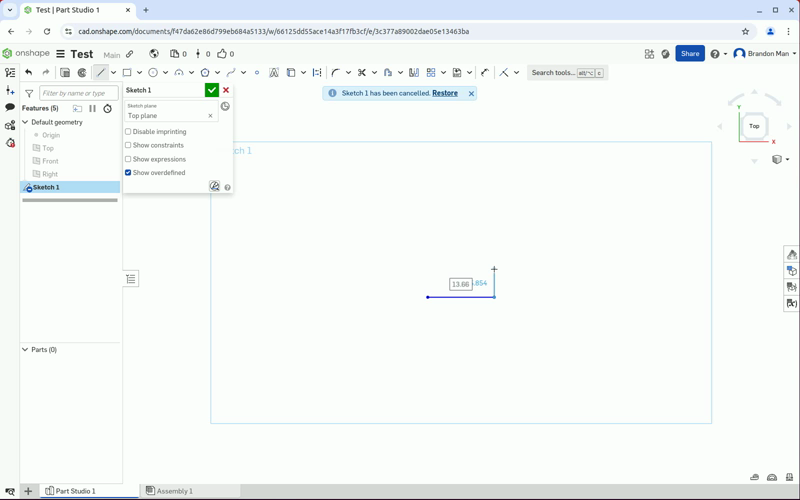
key_down(shift)
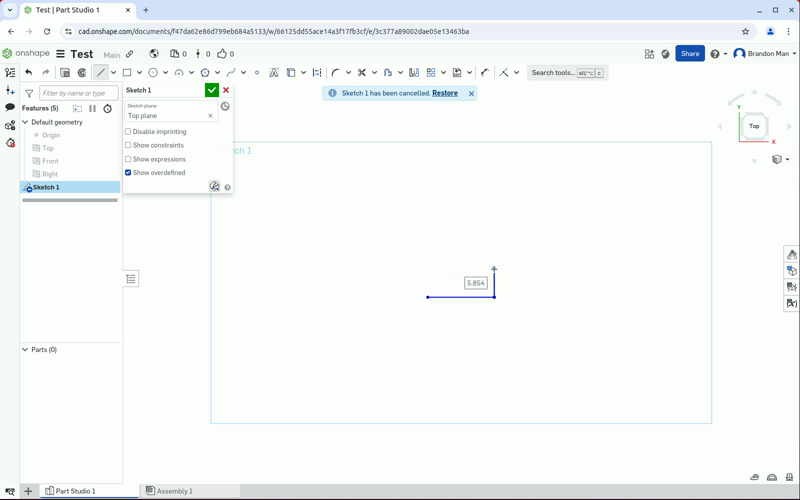
mouse_move(427, 268)
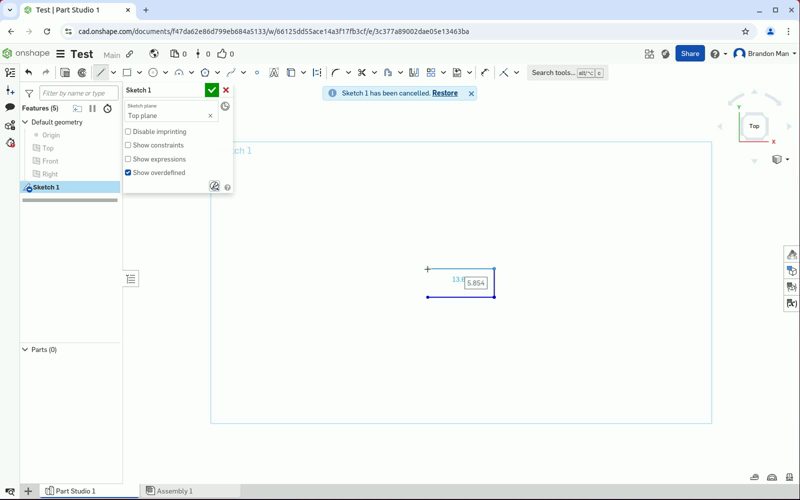
click(427, 268)
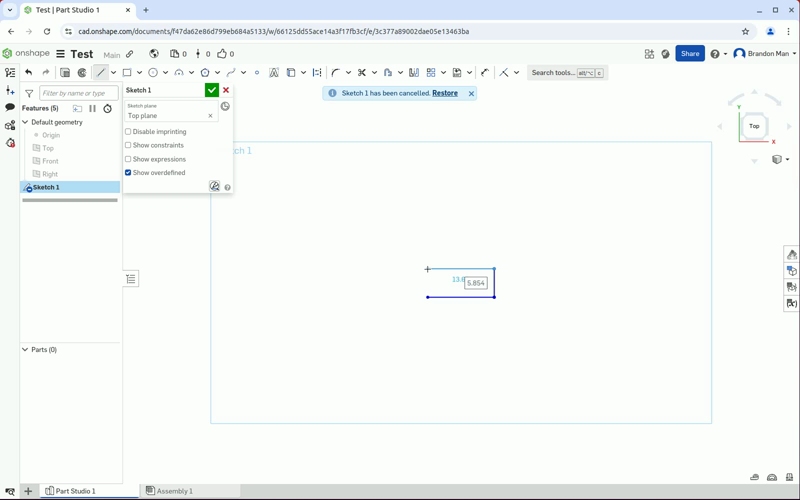
key_up(shift)
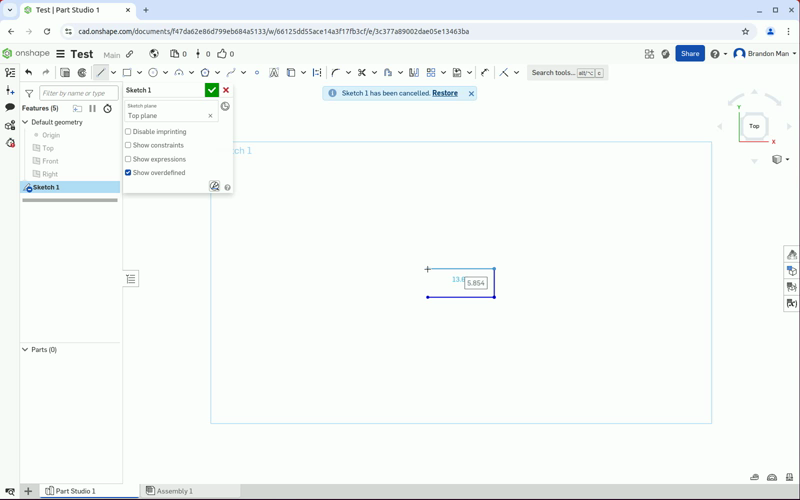
mouse_move(457, 268)
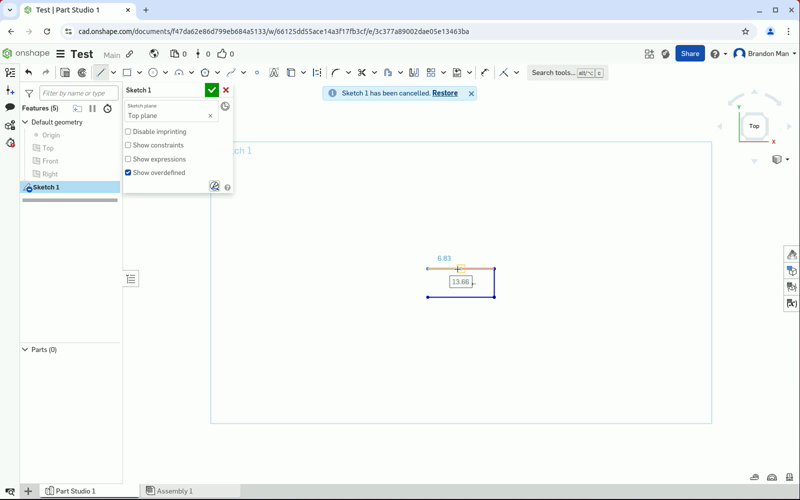
key_down(shift)
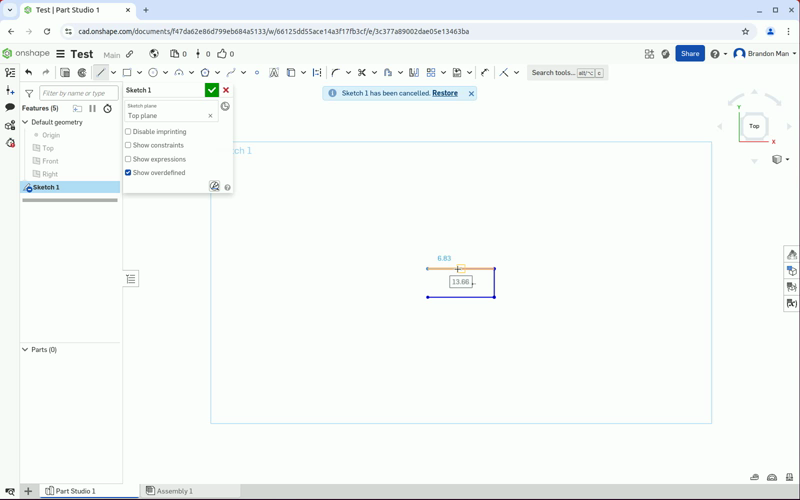
mouse_move(427, 297)
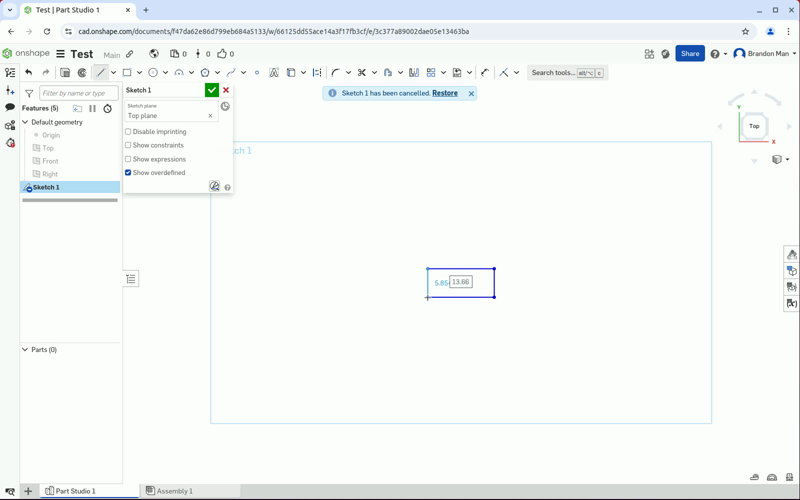
key_up(shift)
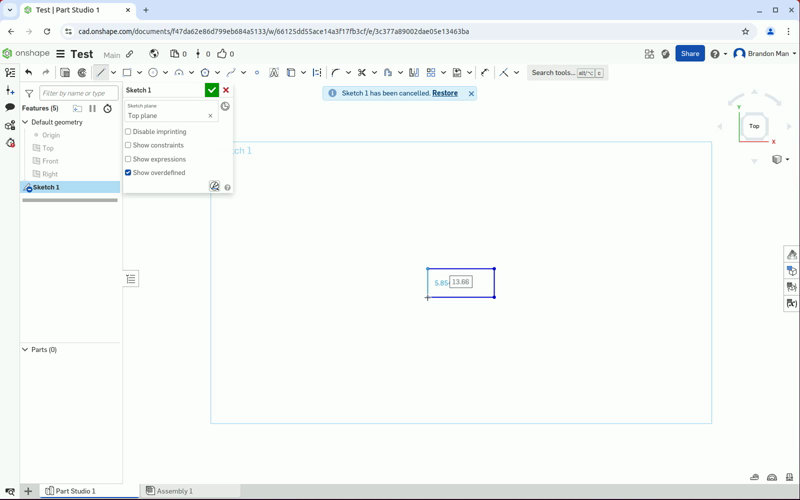
click(427, 297)
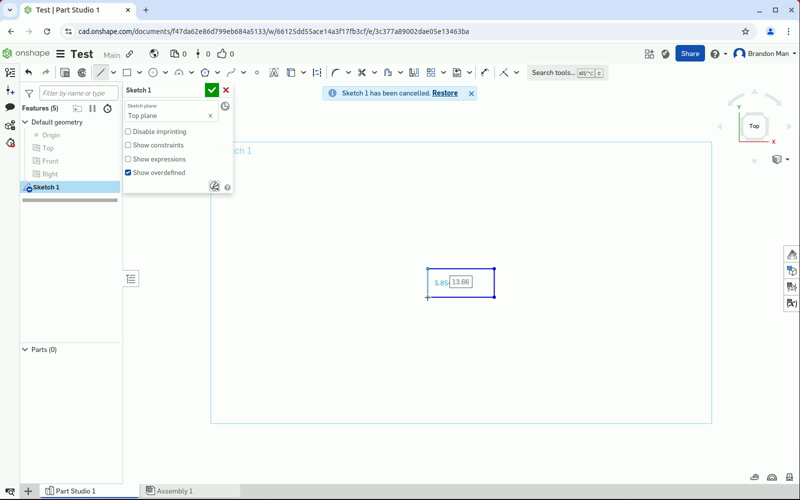
key(esc)
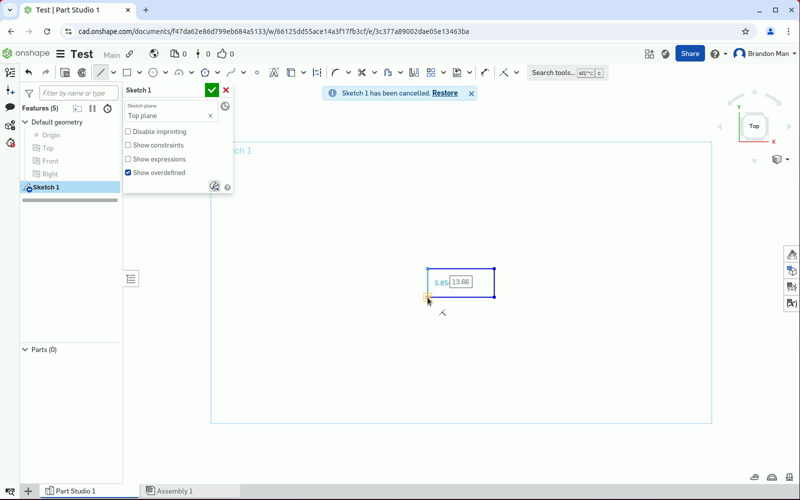
key(c)
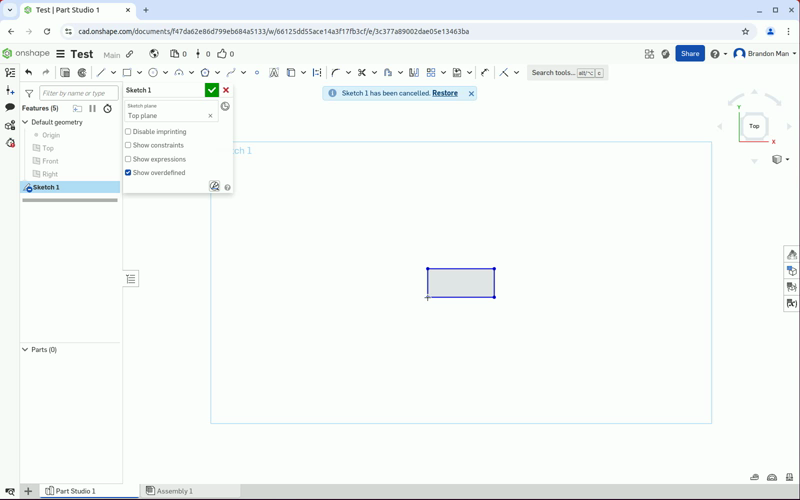
key_down(shift)
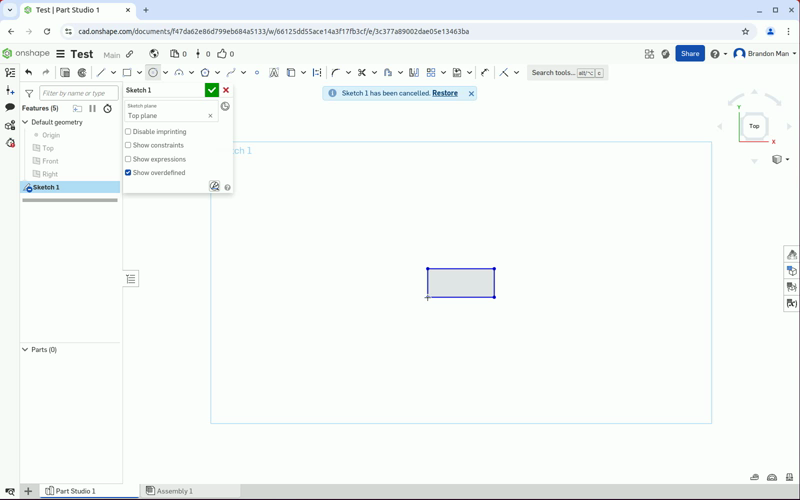
mouse_move(461, 283)
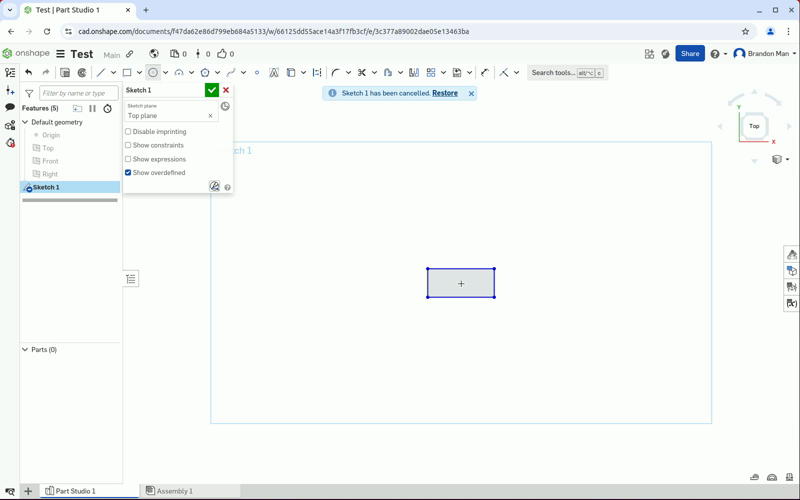
click(461, 283)
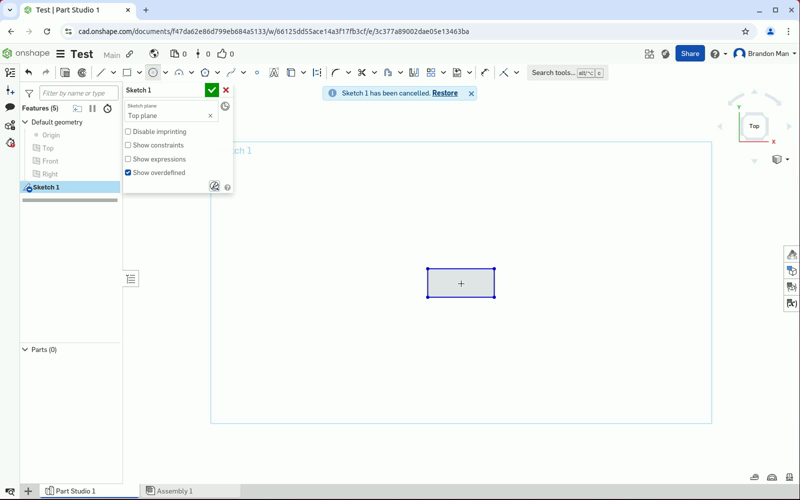
key_up(shift)
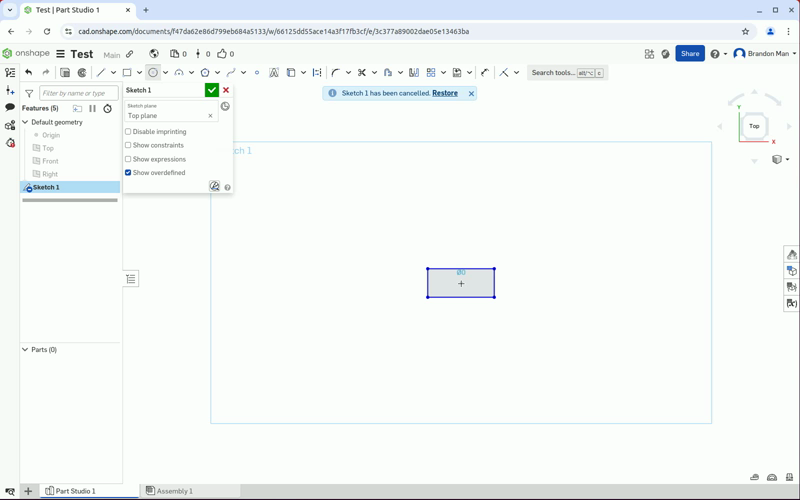
mouse_move(468, 283)
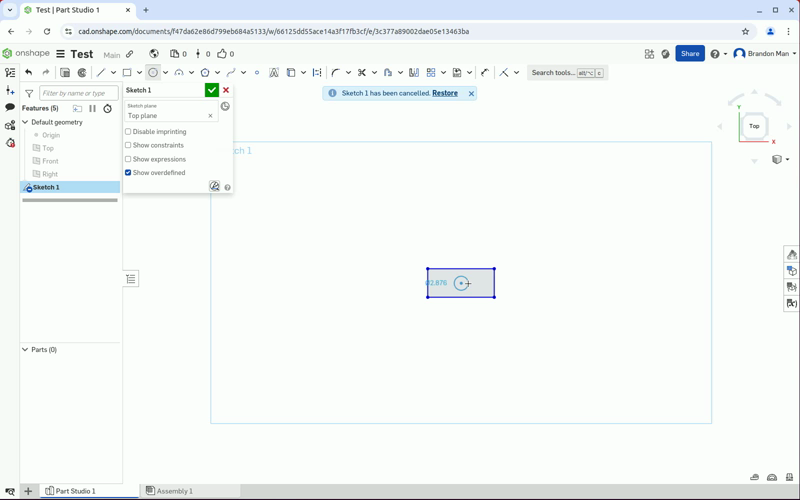
click(468, 283)
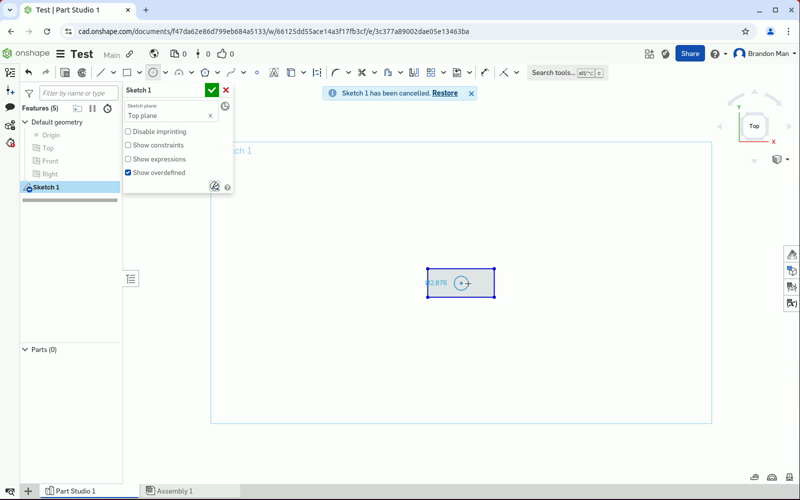
key(esc)
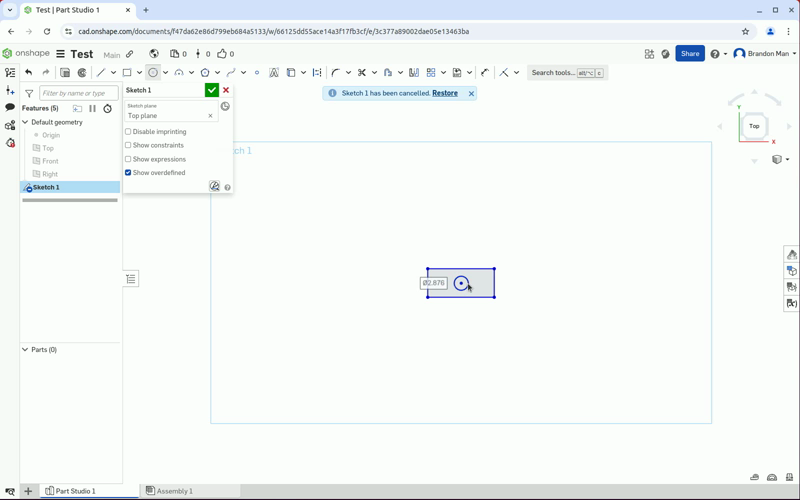
mouse_move(448, 274)
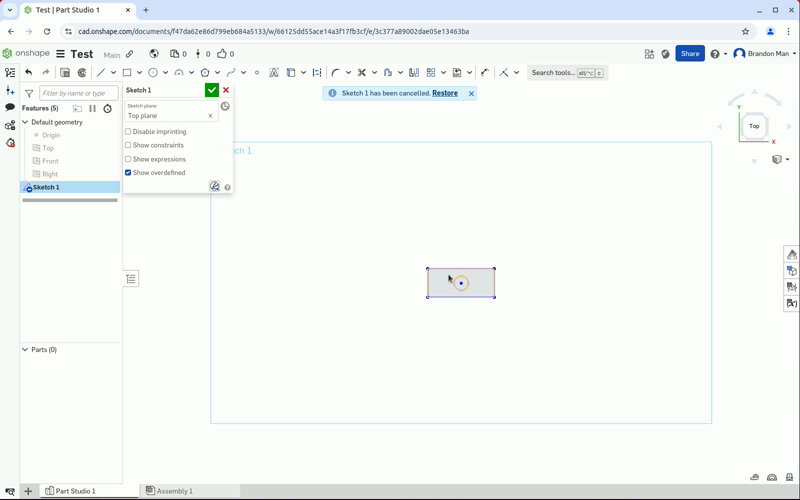
scroll(6)
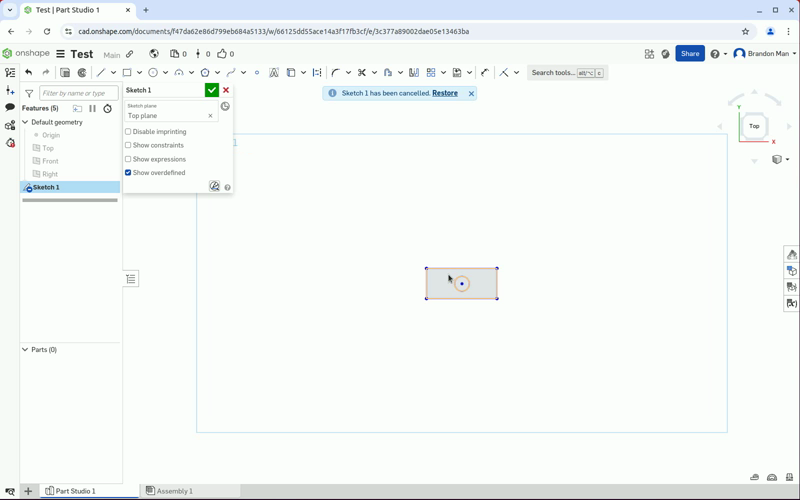
scroll(6)
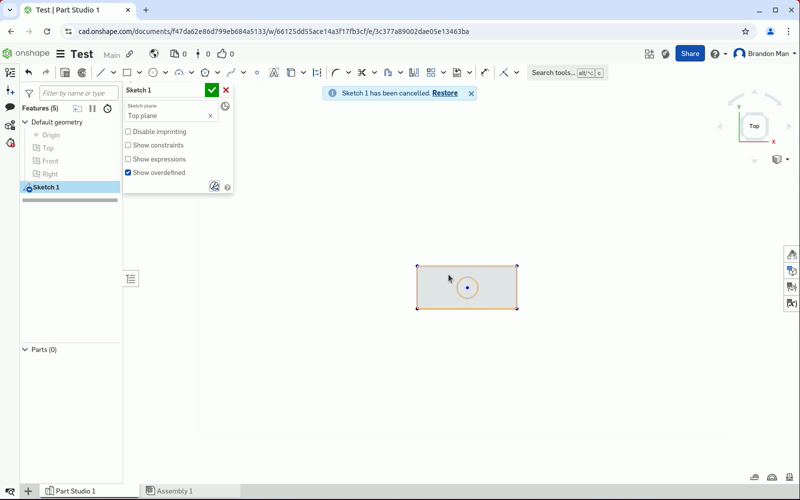
scroll(6)
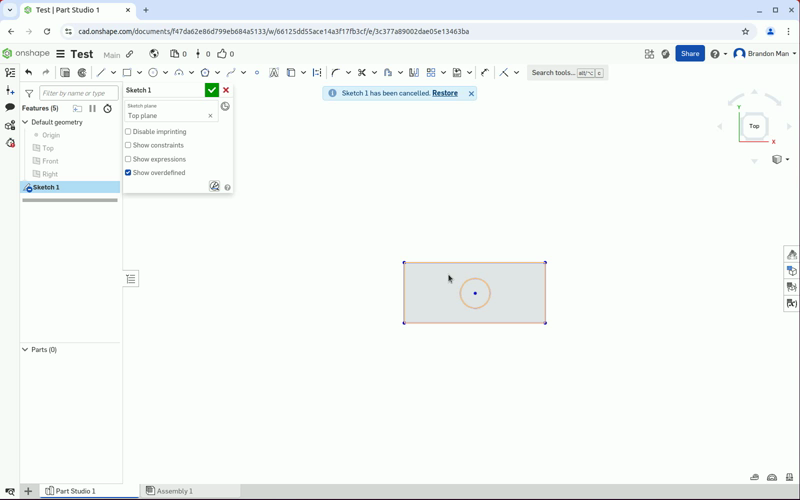
scroll(6)
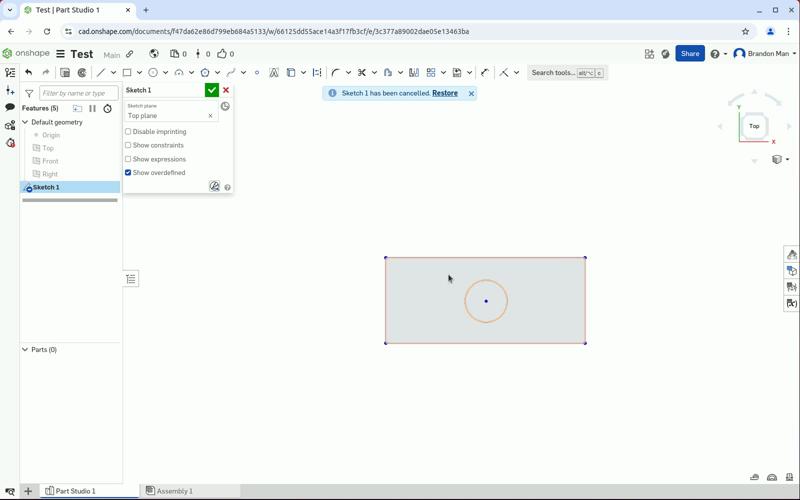
scroll(6)
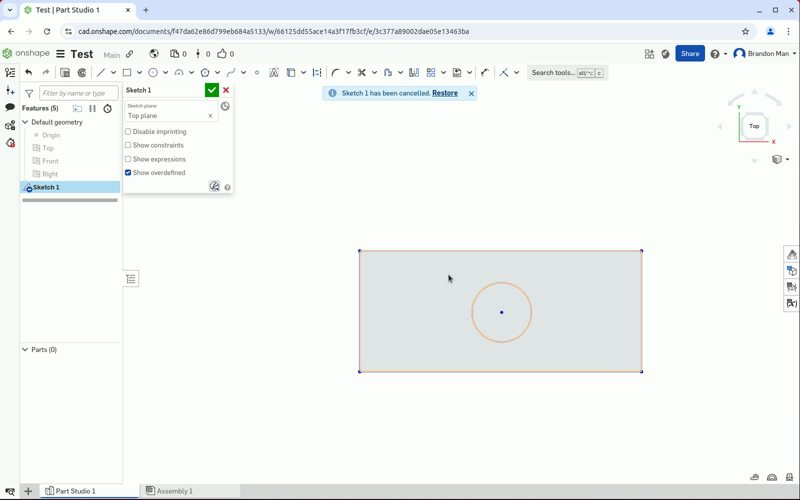
scroll(6)
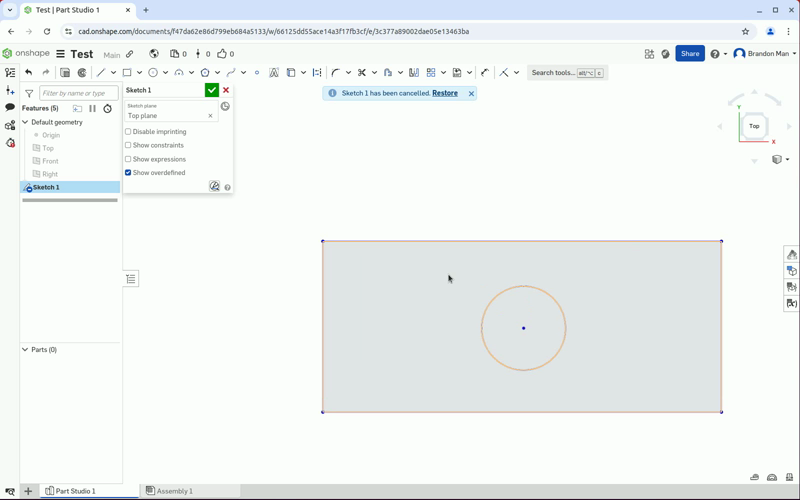
scroll(6)
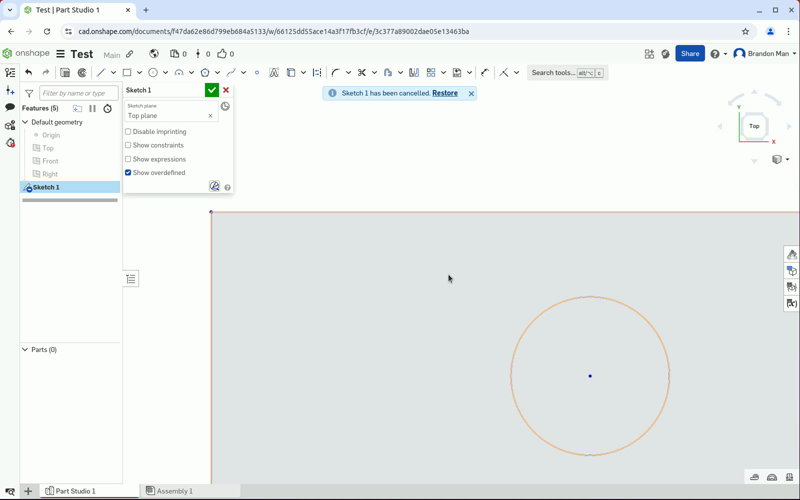
click(448, 274)
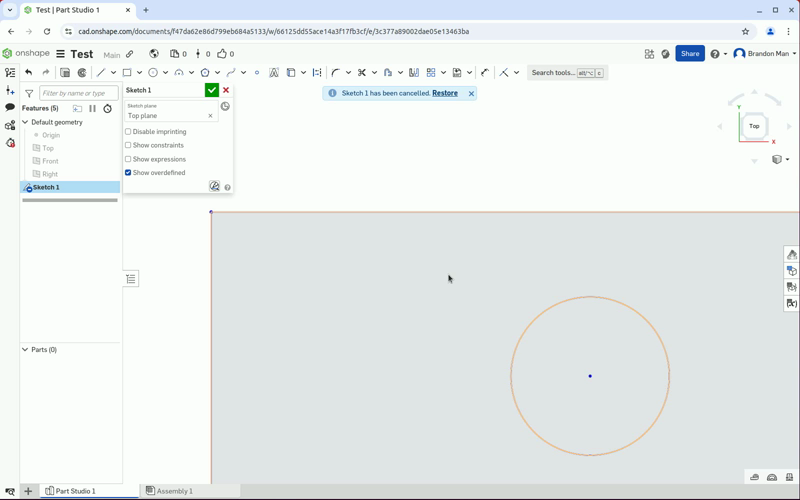
scroll(-6)
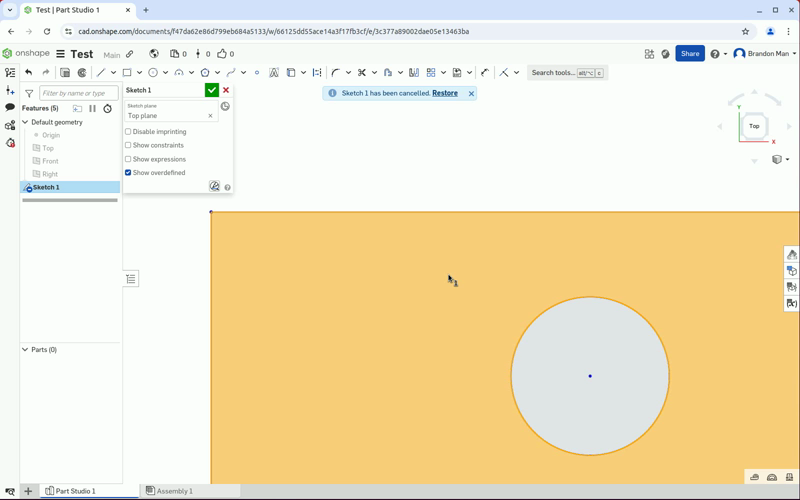
scroll(-6)
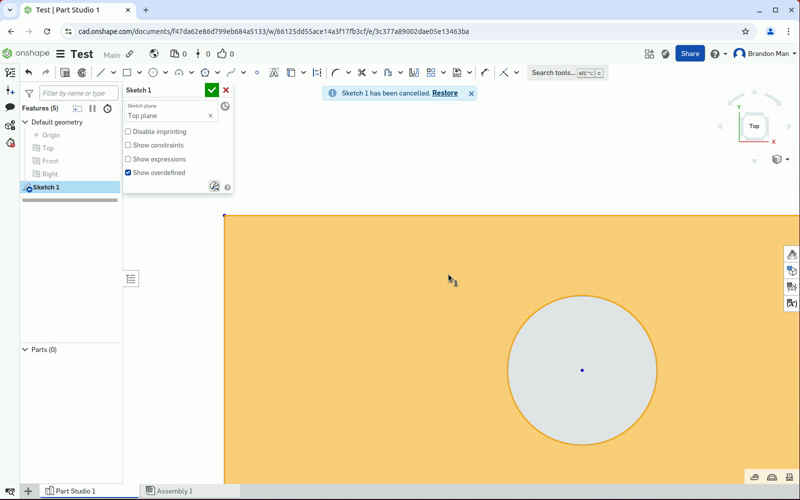
scroll(-6)
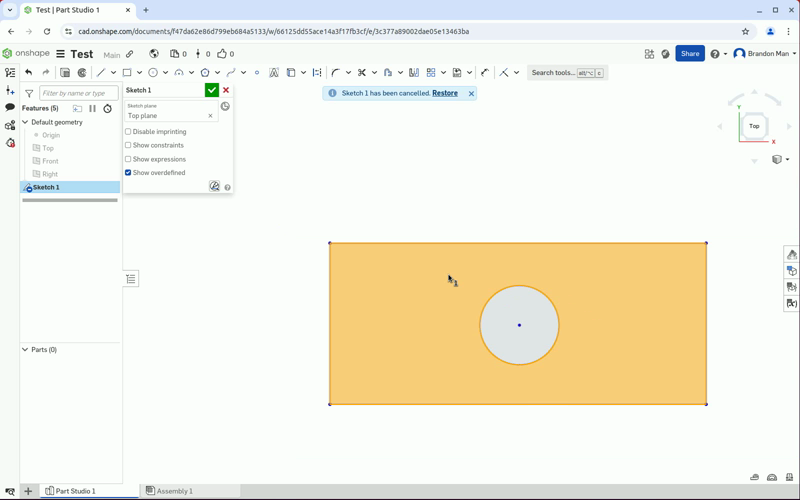
scroll(-6)
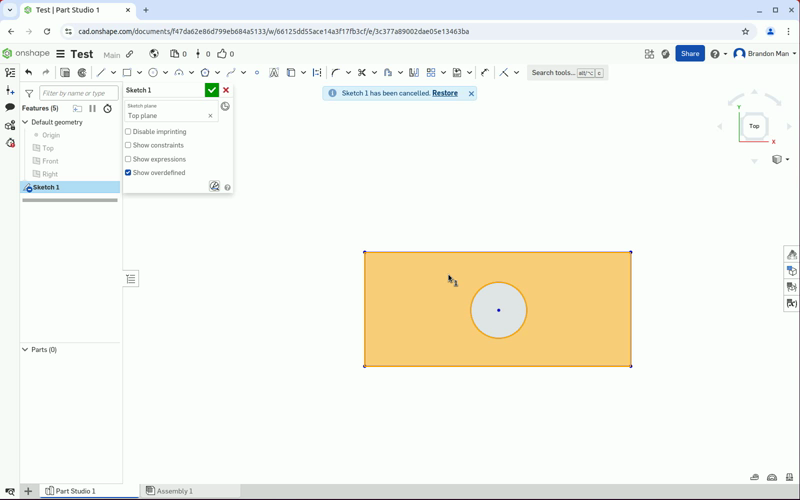
scroll(-6)
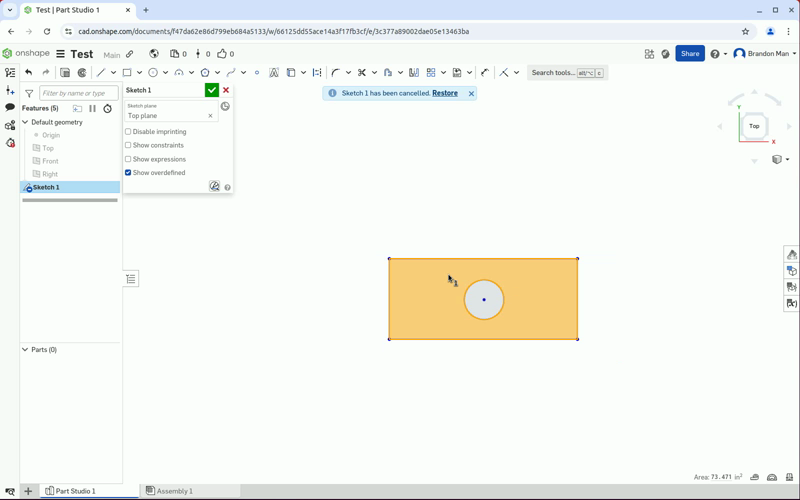
scroll(-6)
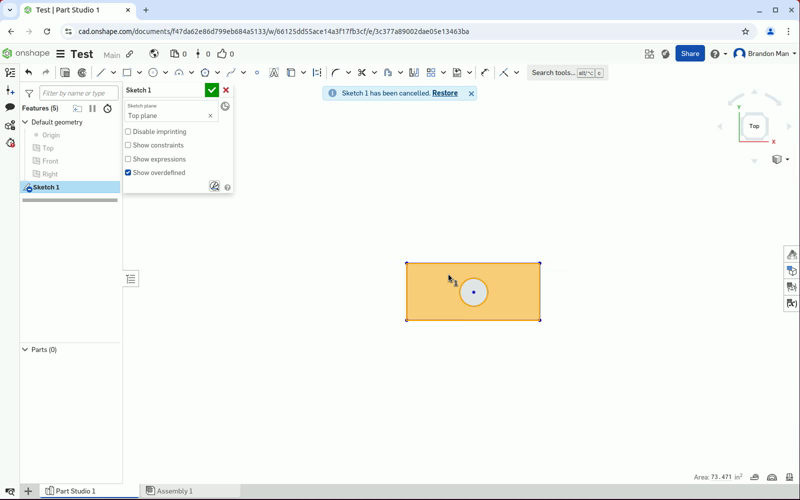
scroll(-6)
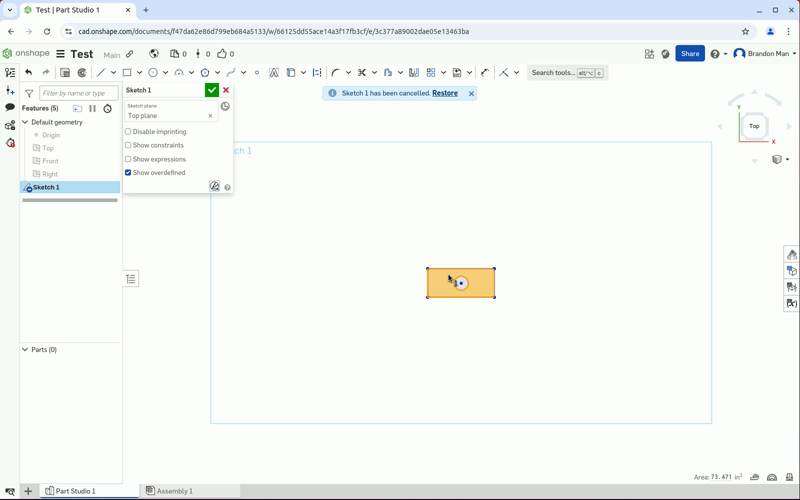
mouse_move(73, 352)
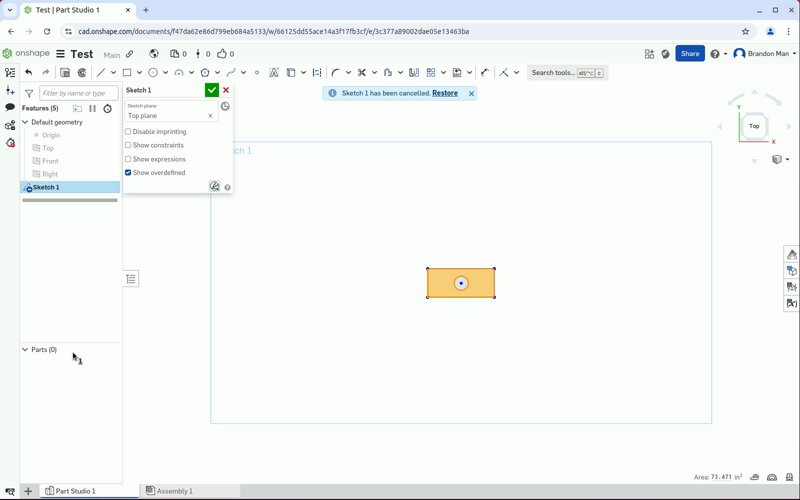
key(shift+y)
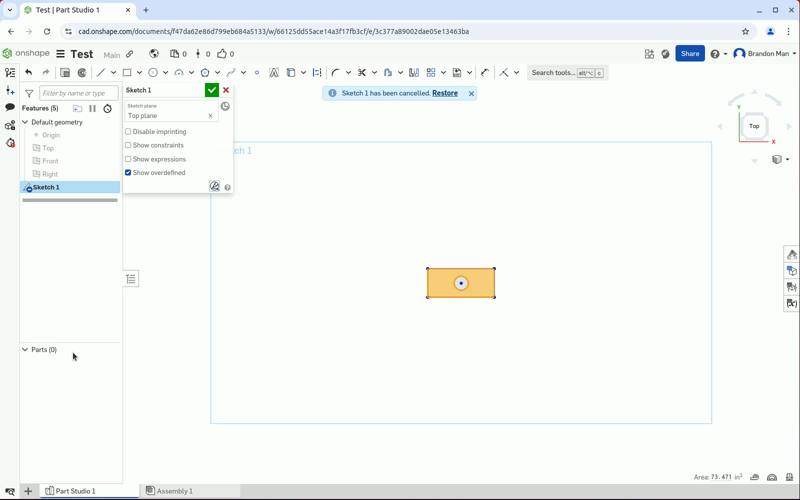
key(shift+e)
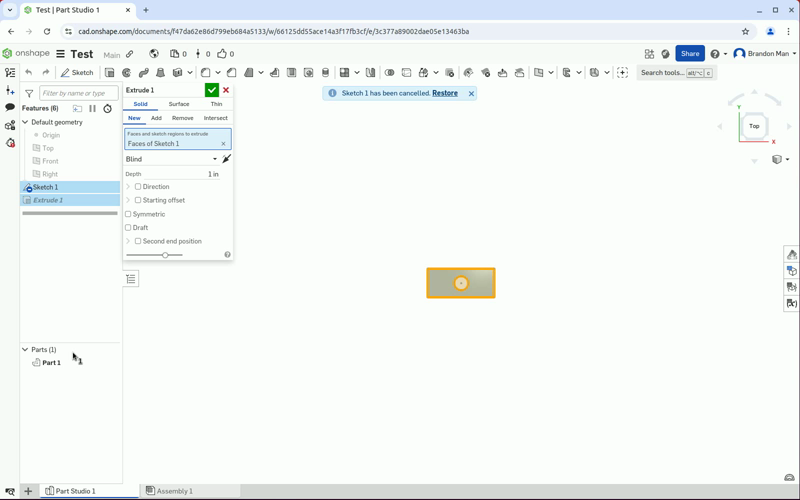
mouse_move(143, 106)
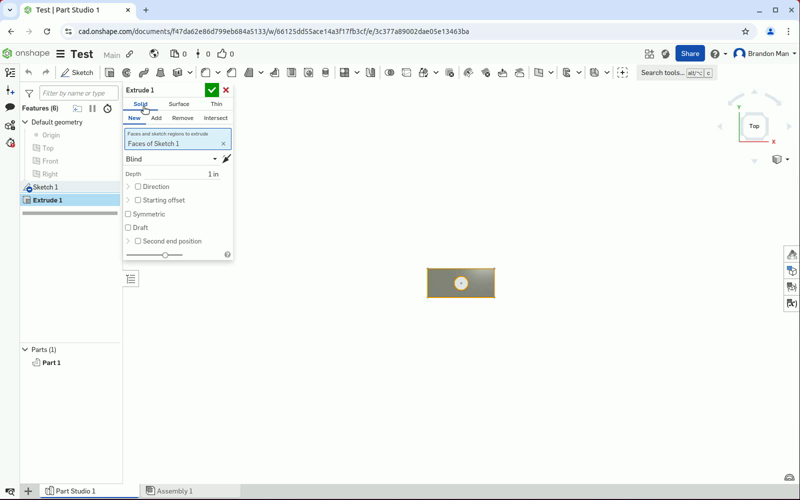
click(143, 106)
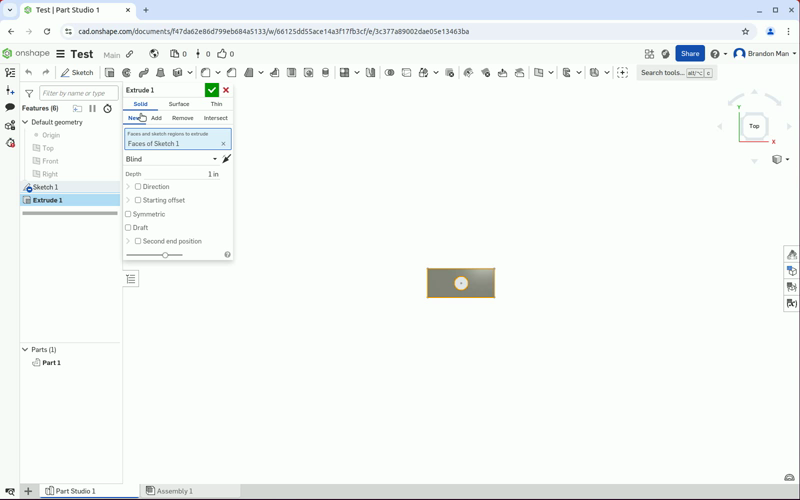
mouse_move(137, 120)
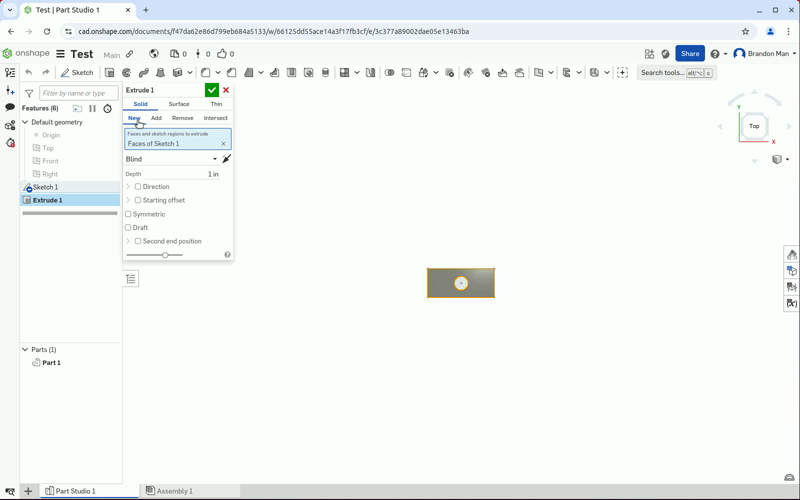
click(137, 120)
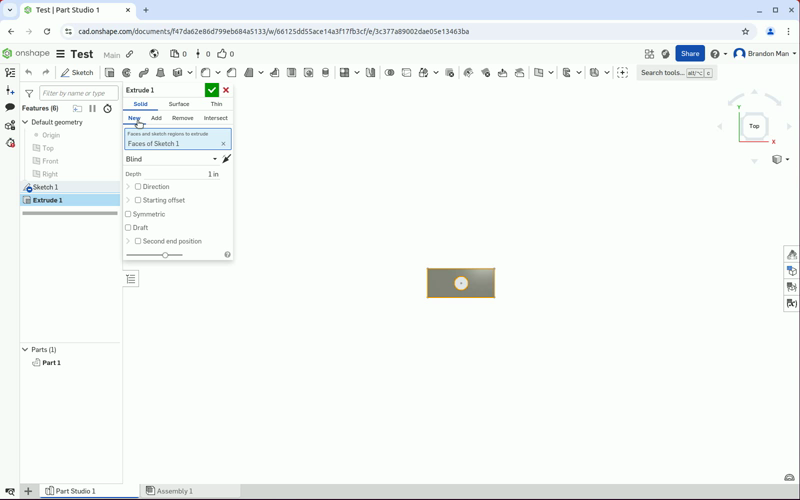
key(tab, 4)
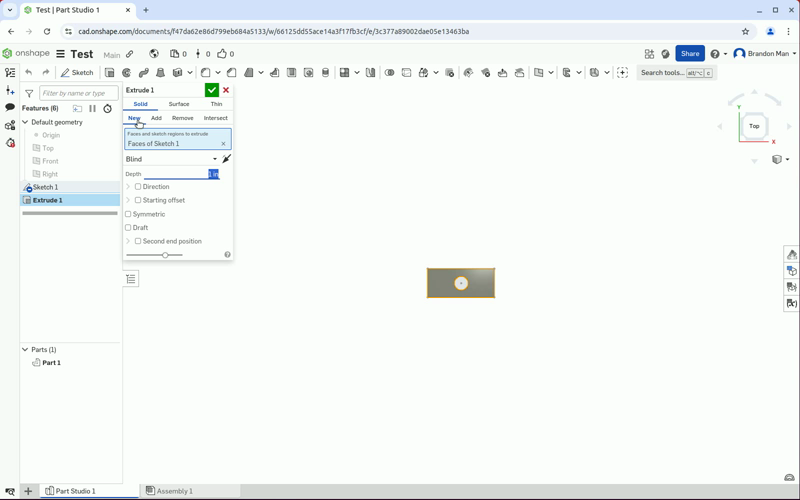
text(2.889)
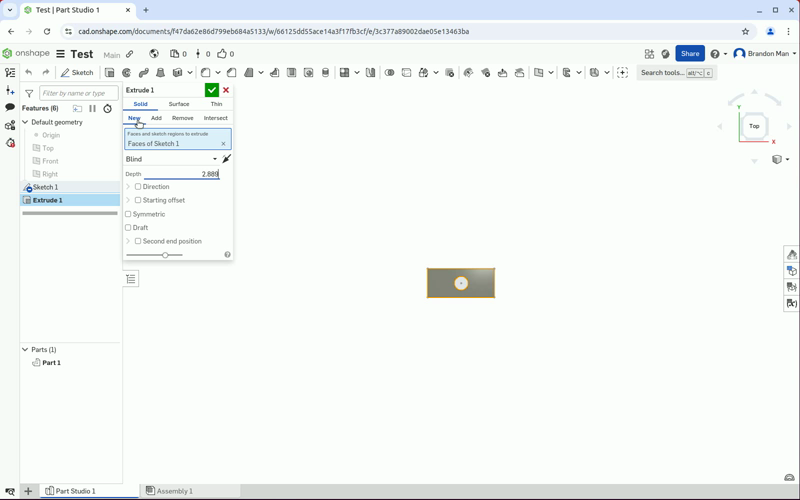
key(enter)
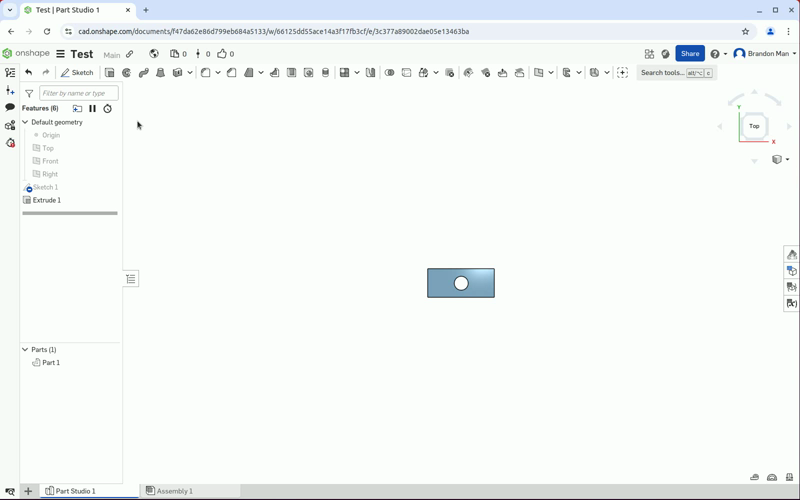
key(shift+h)
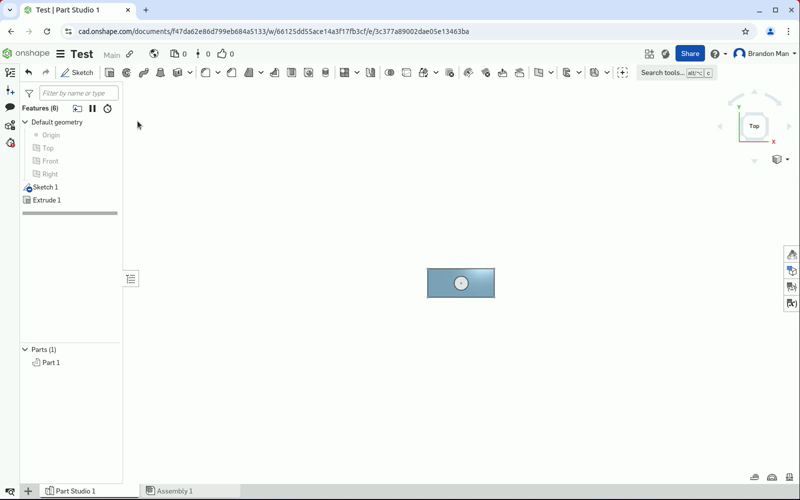
key(shift+h)
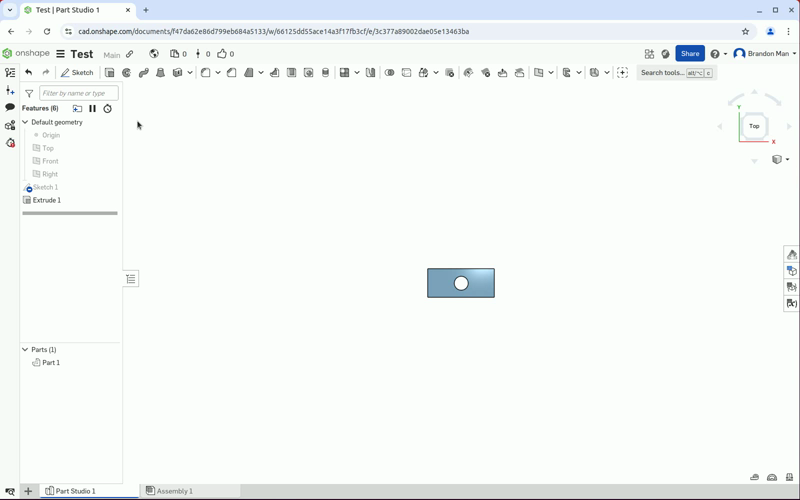
mouse_move(73, 189)
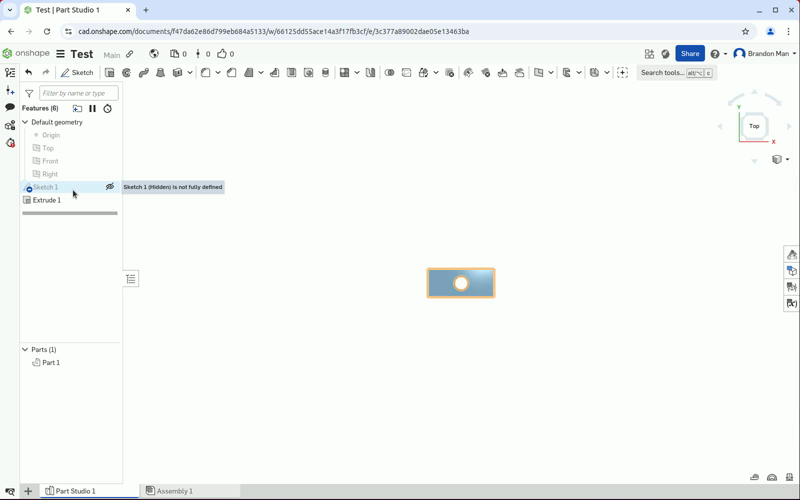
click(73, 189)
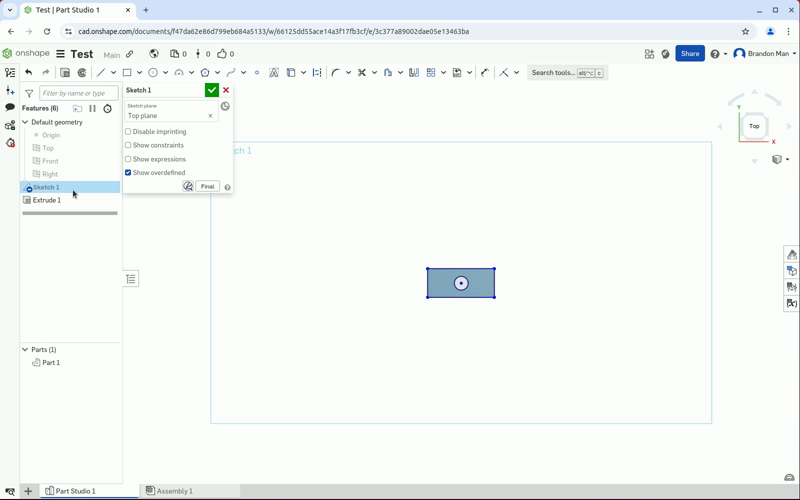
mouse_move(229, 92)
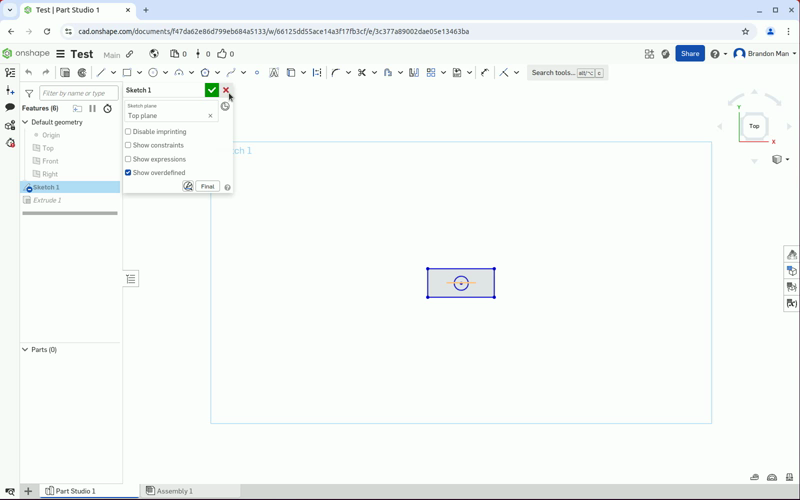
click(229, 92)
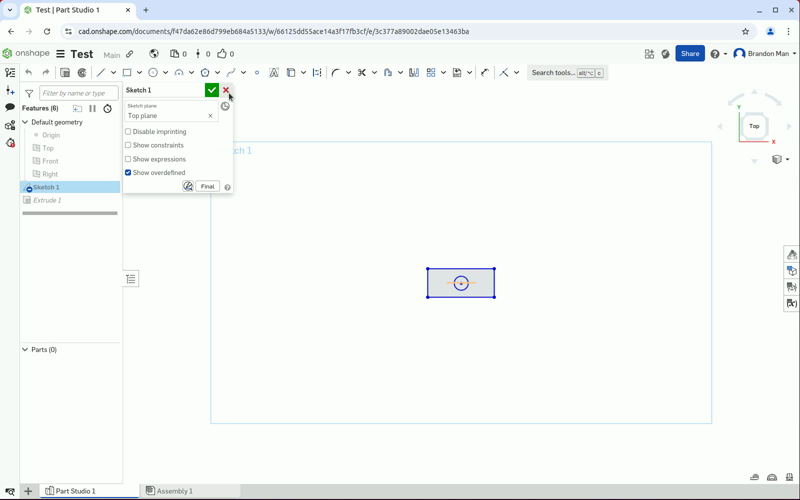
key(shift+s)
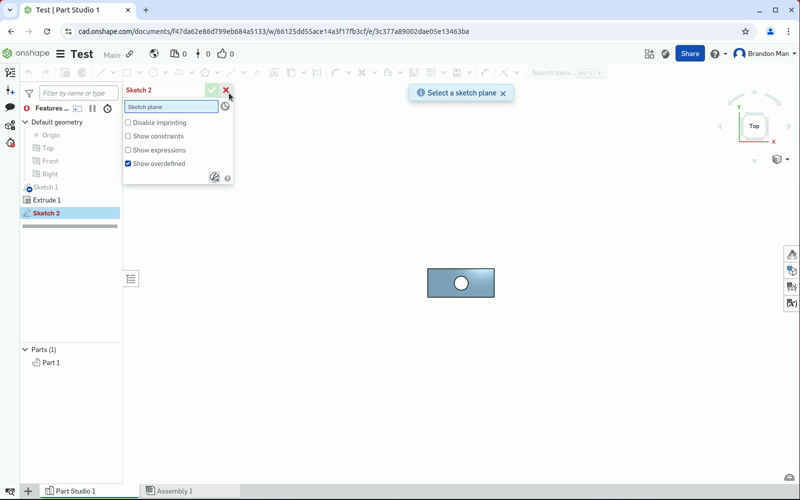
mouse_move(73, 150)
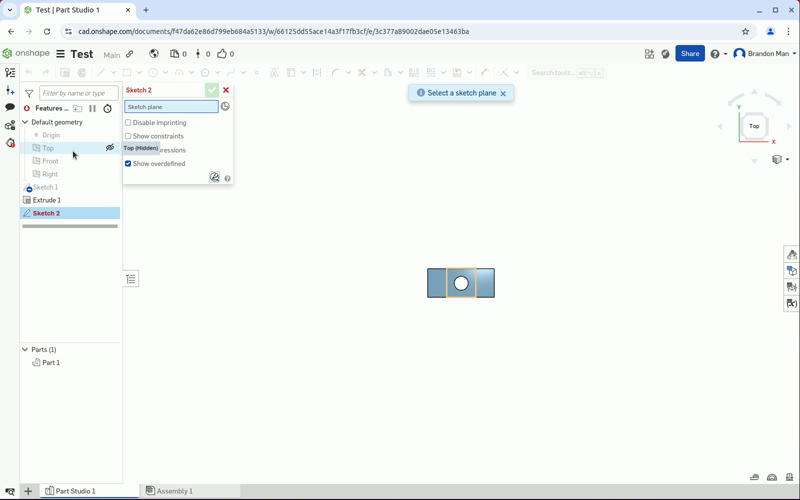
click(73, 150)
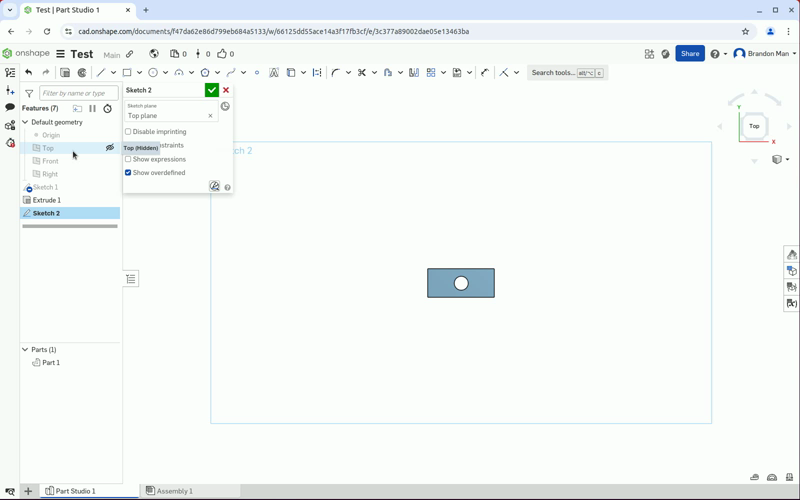
mouse_move(73, 352)
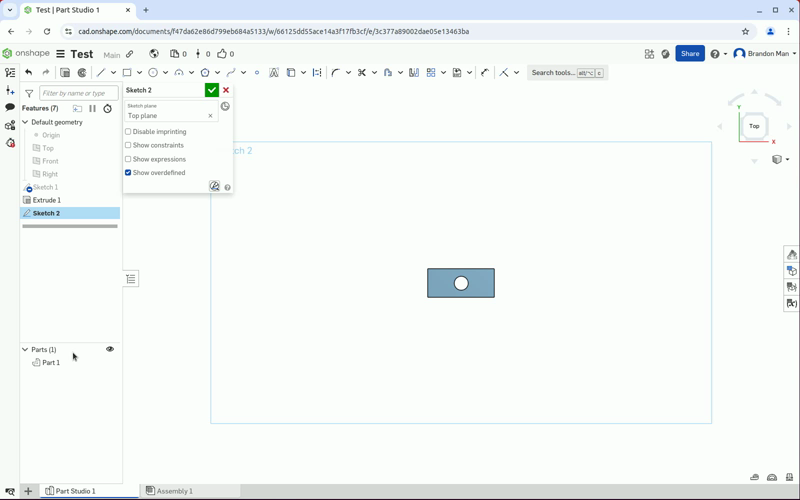
key(y)
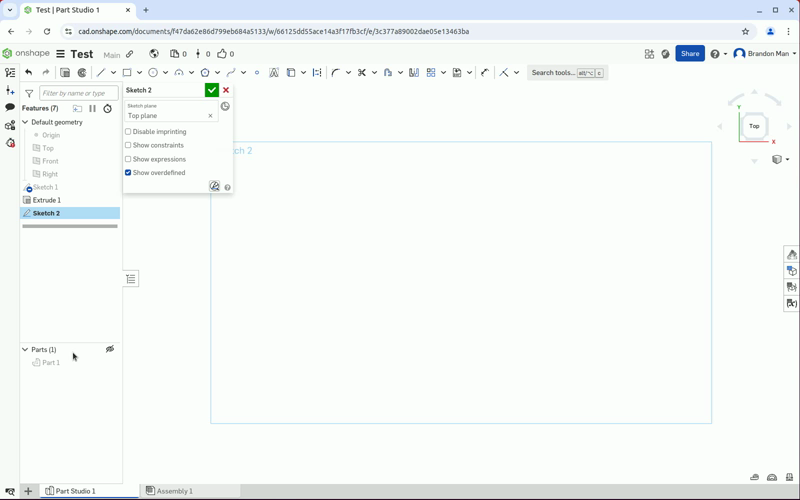
key(c)
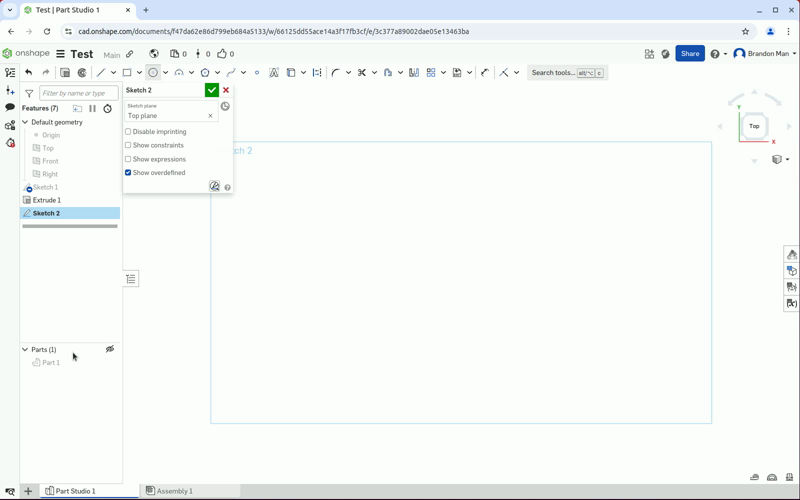
key_down(shift)
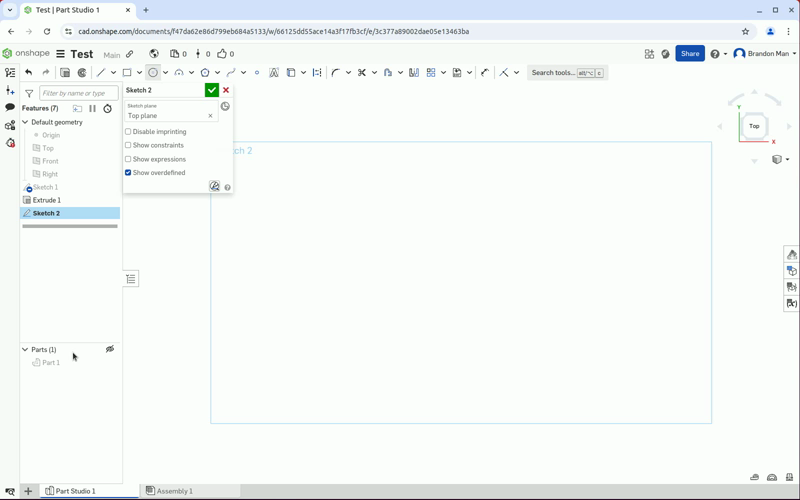
mouse_move(461, 282)
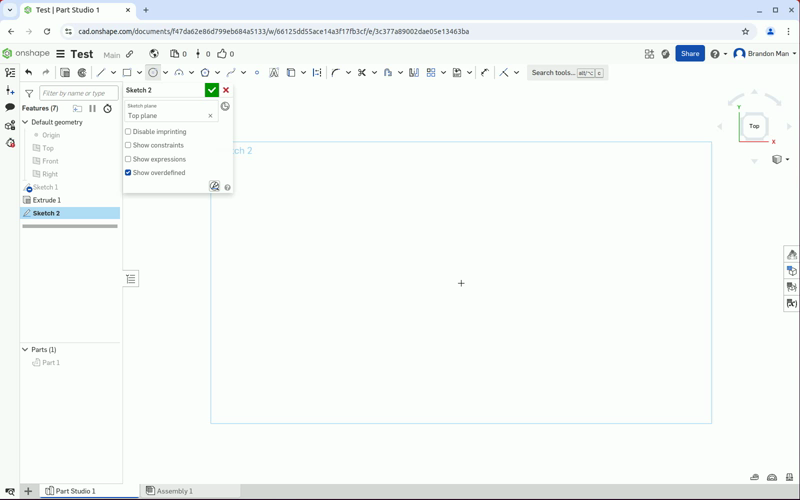
click(461, 282)
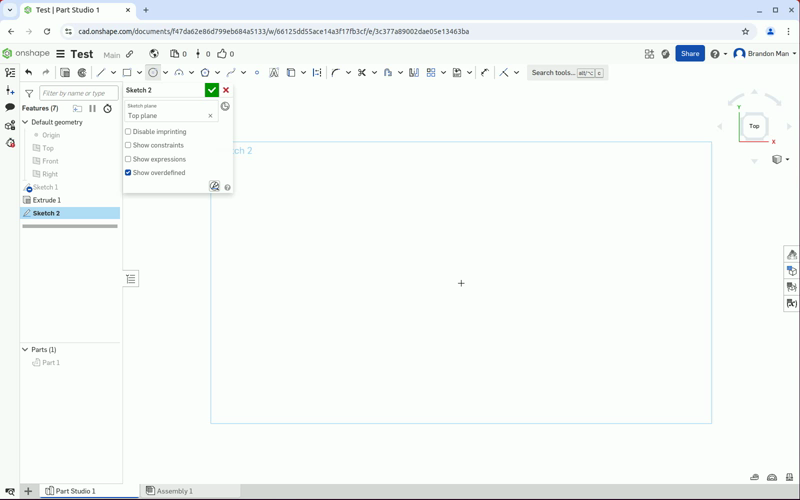
key_up(shift)
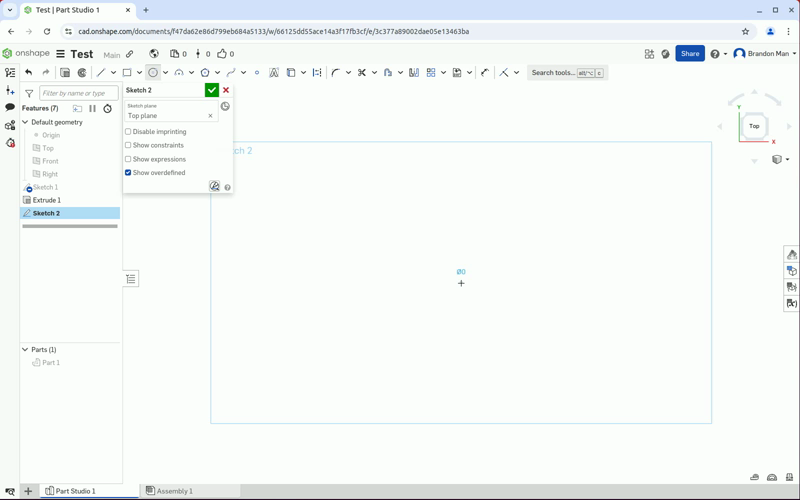
mouse_move(464, 282)
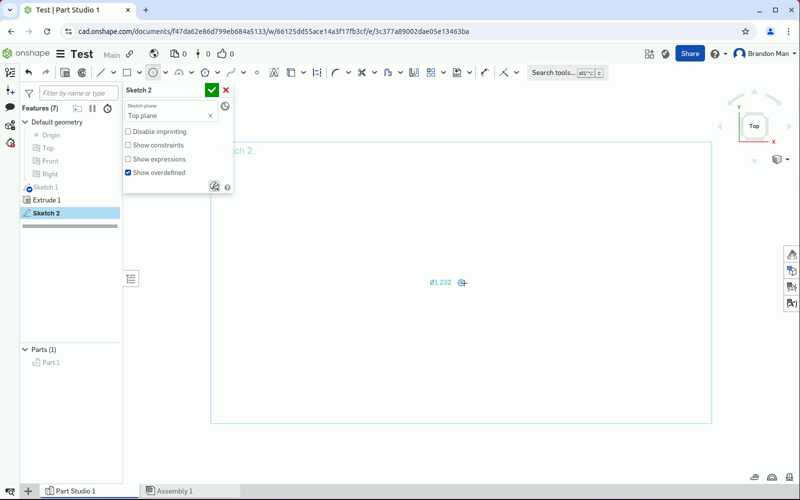
click(464, 282)
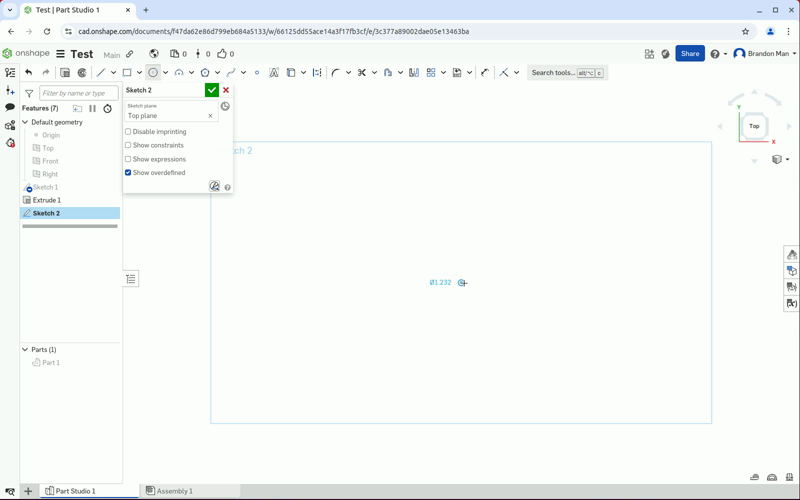
key(esc)
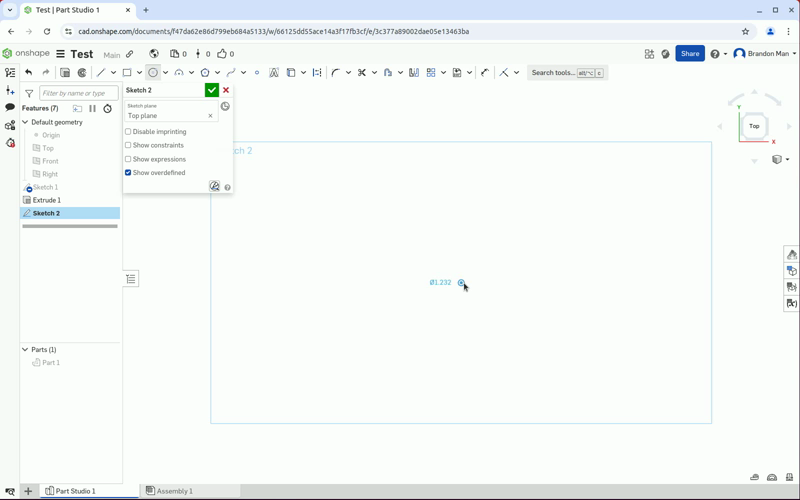
mouse_move(463, 280)
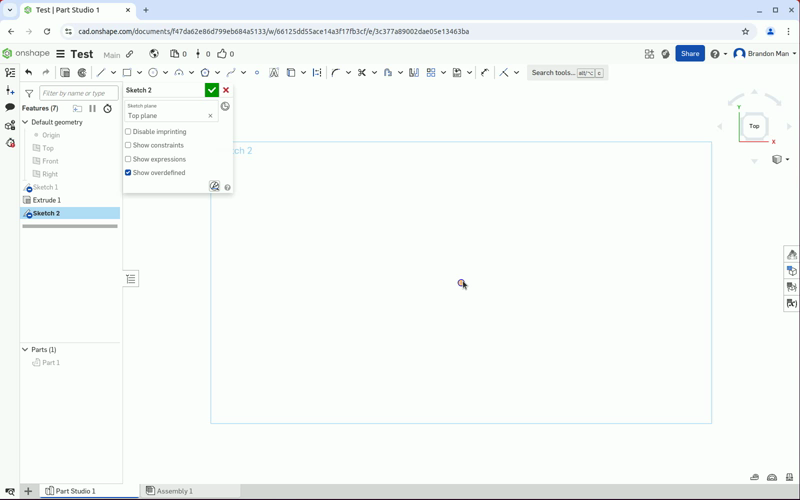
scroll(6)
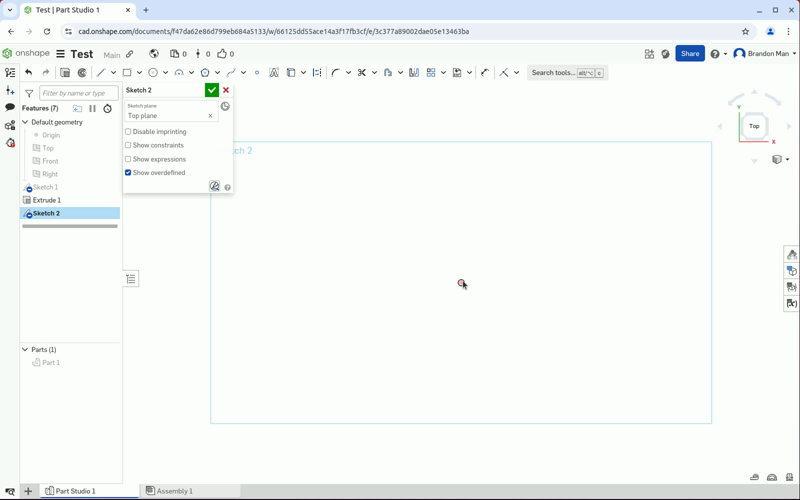
scroll(6)
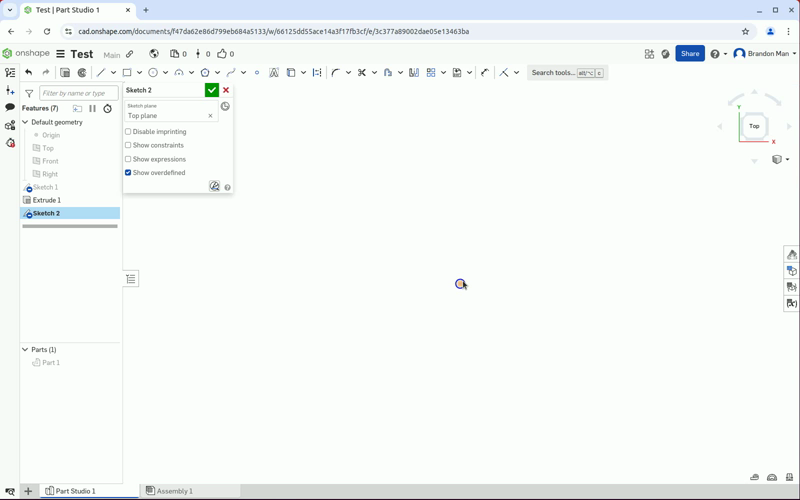
scroll(6)
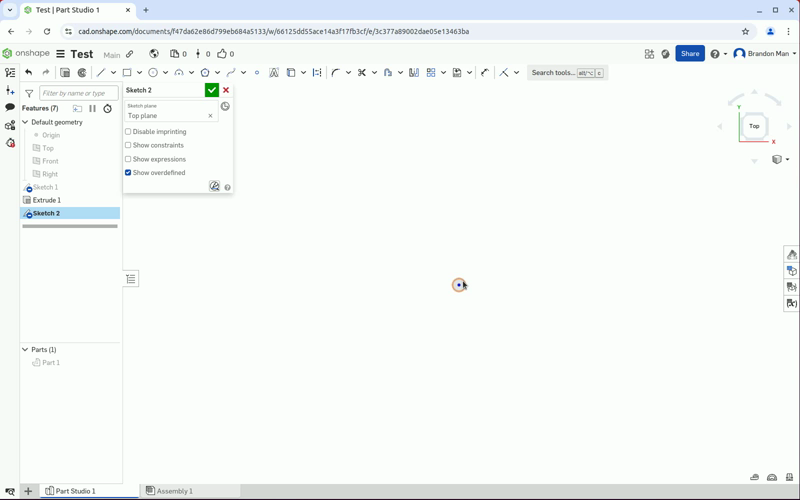
scroll(6)
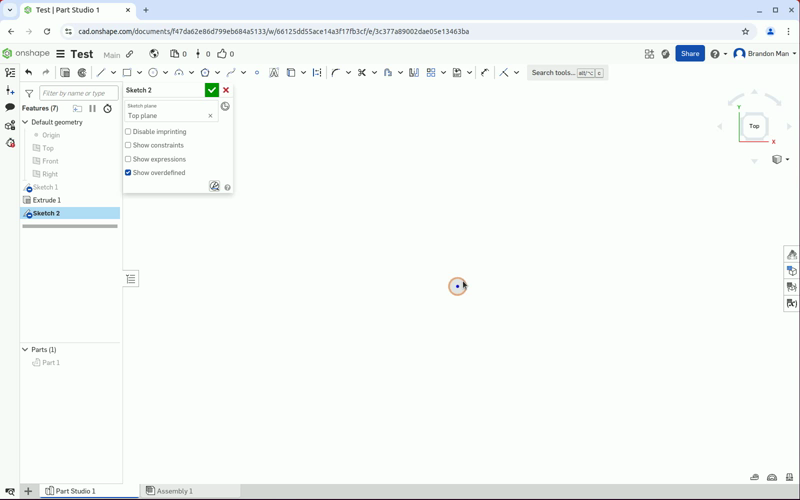
scroll(6)
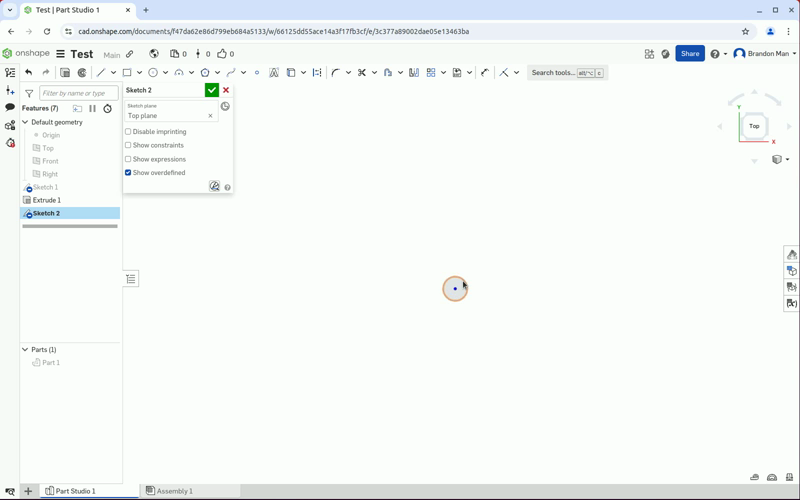
scroll(6)
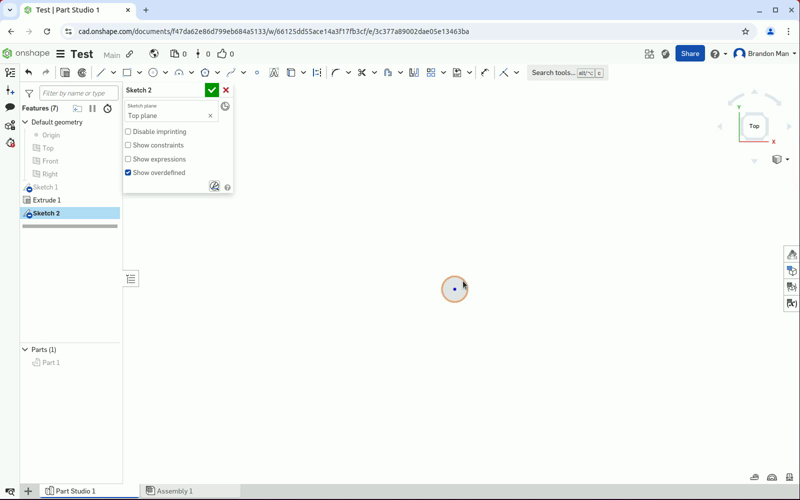
scroll(6)
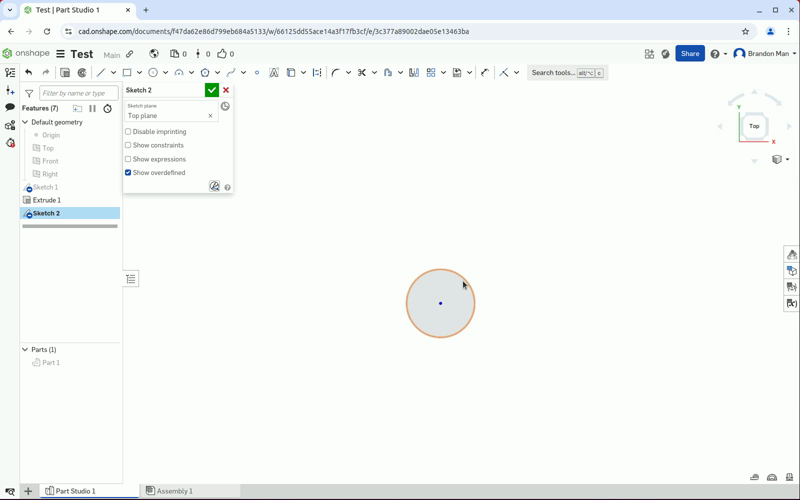
click(463, 280)
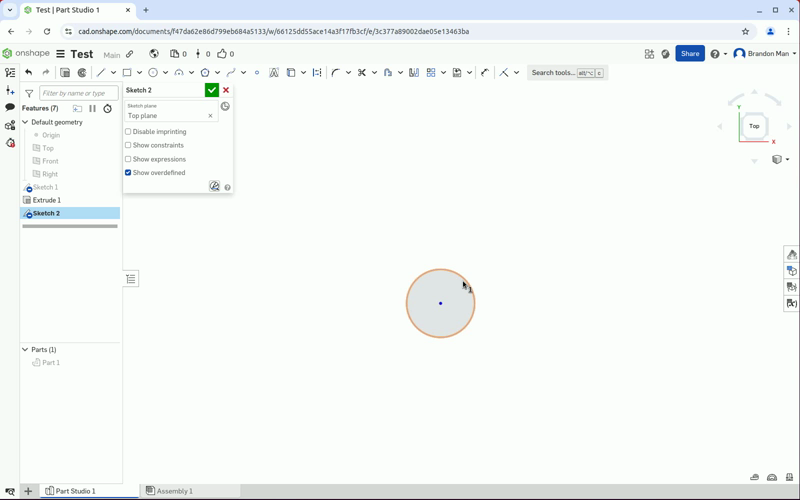
scroll(-6)
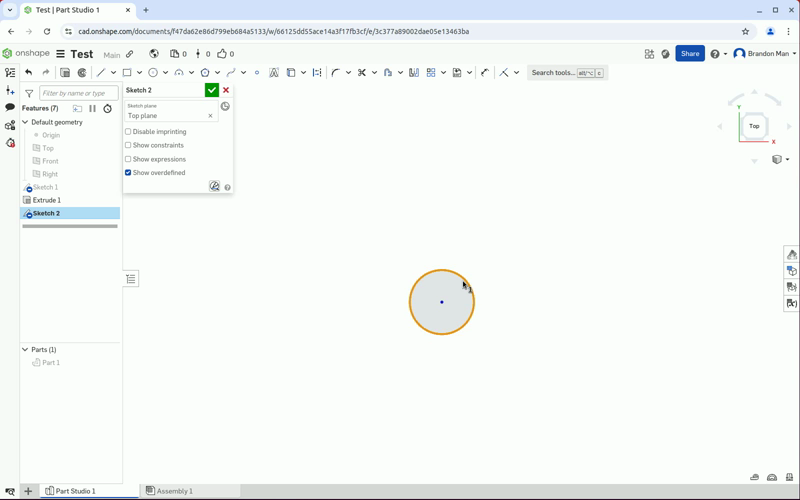
scroll(-6)
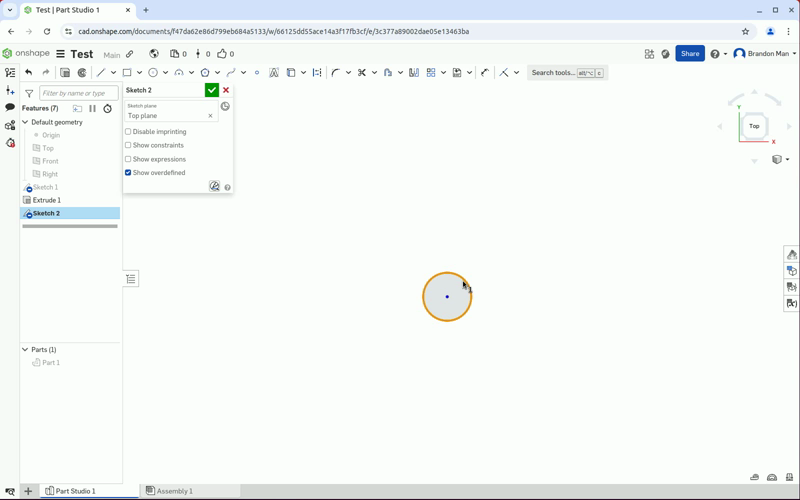
scroll(-6)
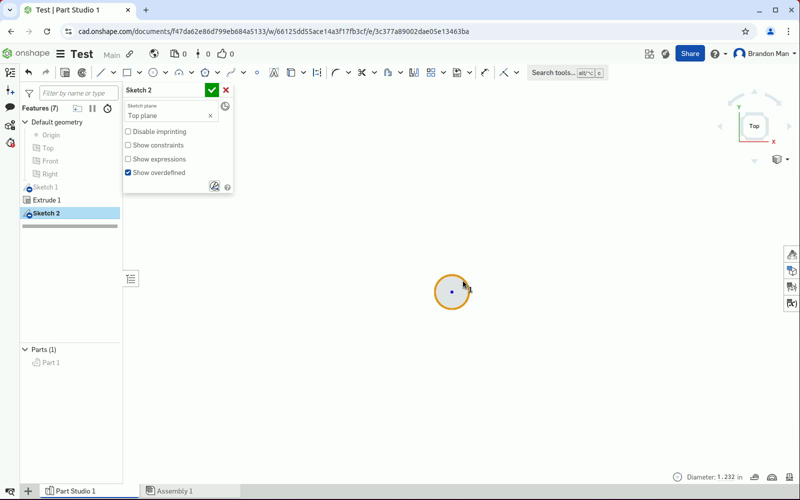
scroll(-6)
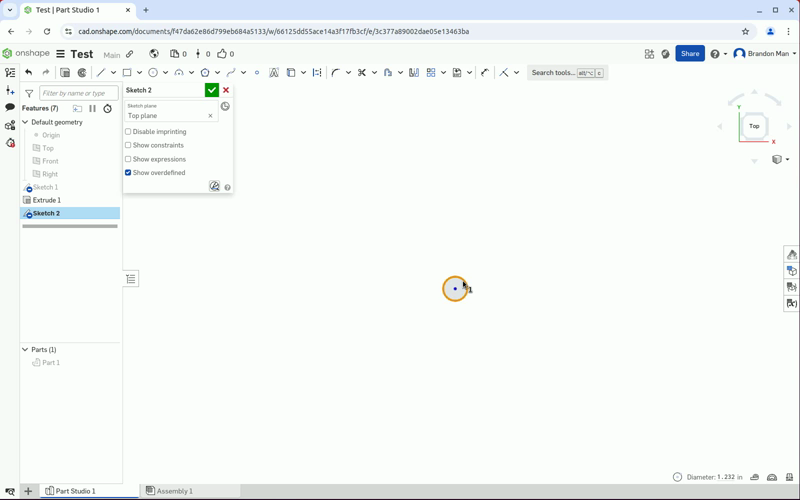
scroll(-6)
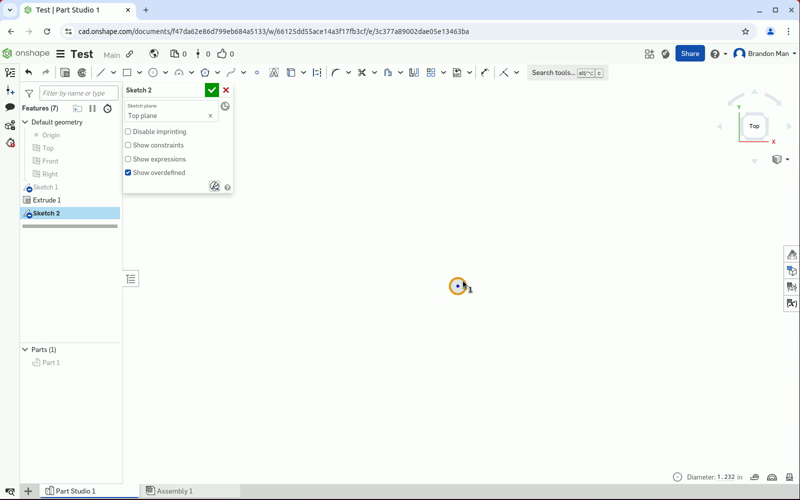
scroll(-6)
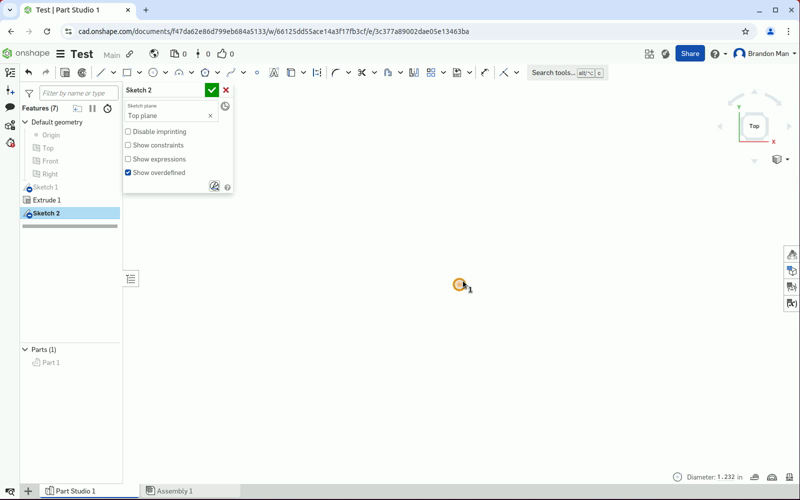
scroll(-6)
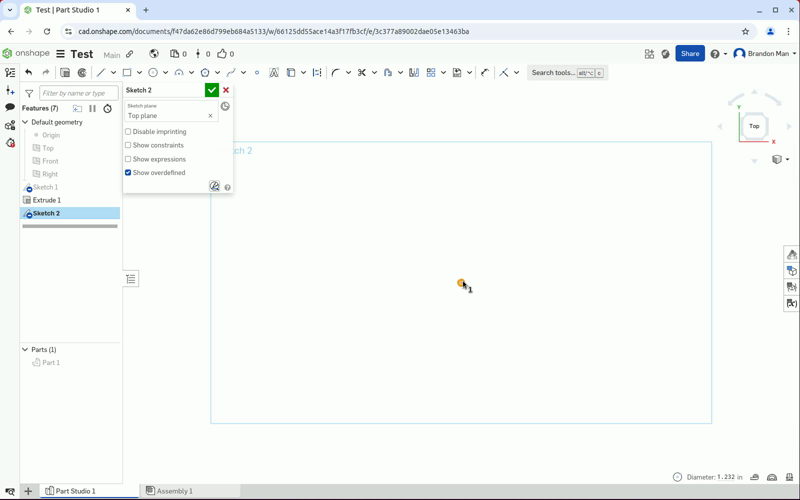
mouse_move(73, 352)
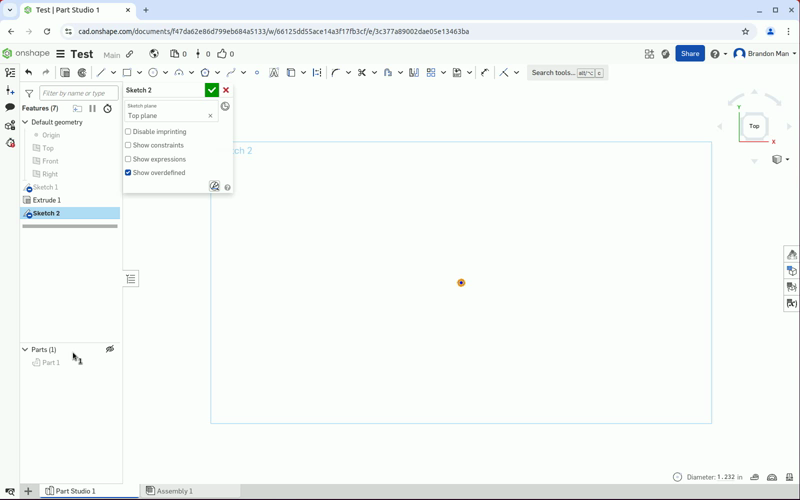
key(shift+y)
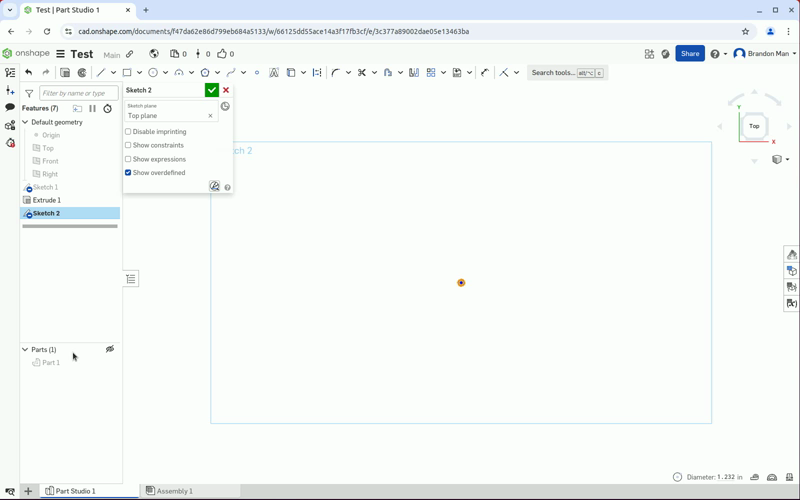
key(shift+e)
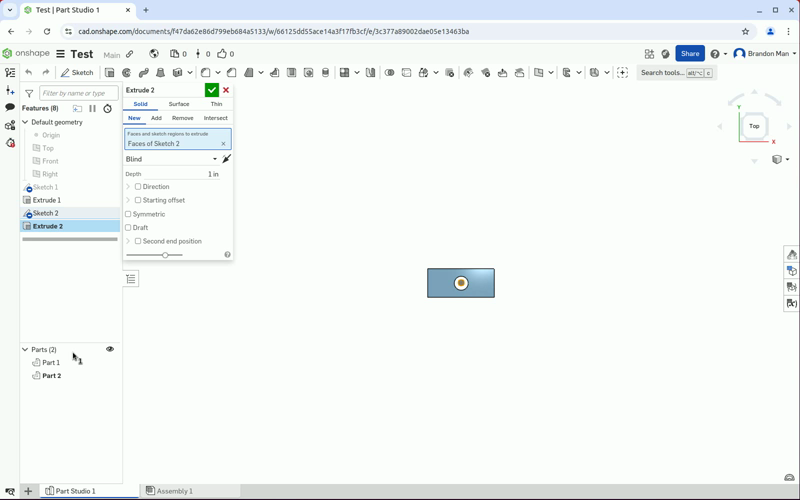
mouse_move(143, 106)
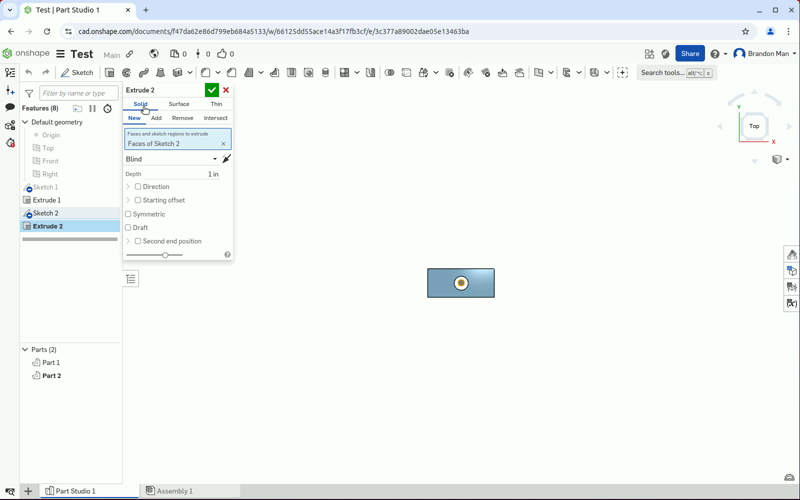
click(143, 106)
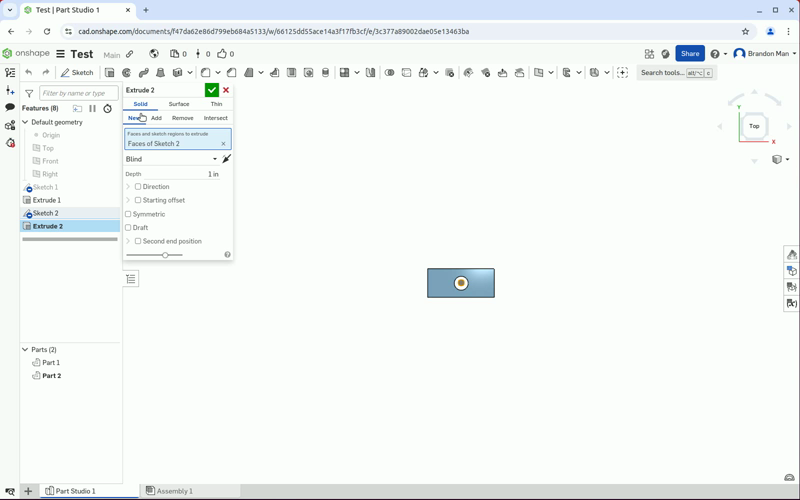
mouse_move(137, 120)
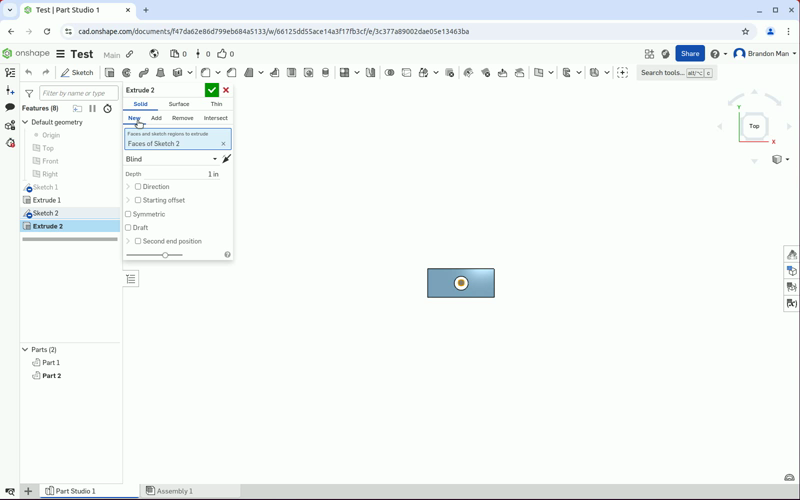
click(137, 120)
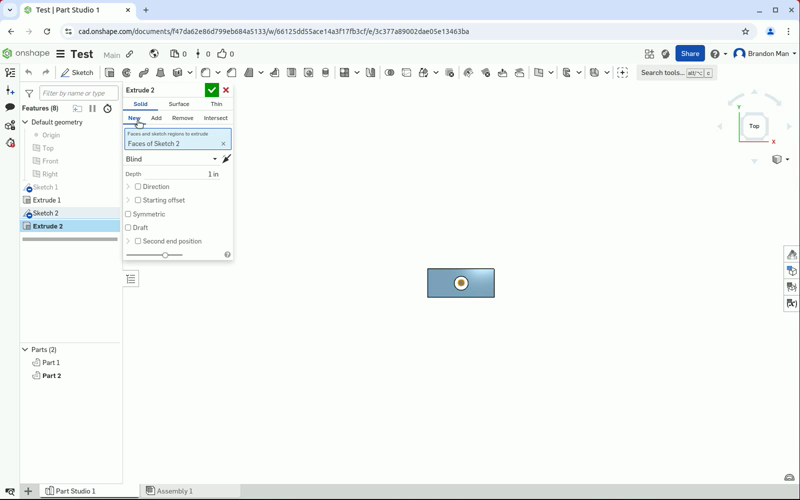
key(tab, 4)
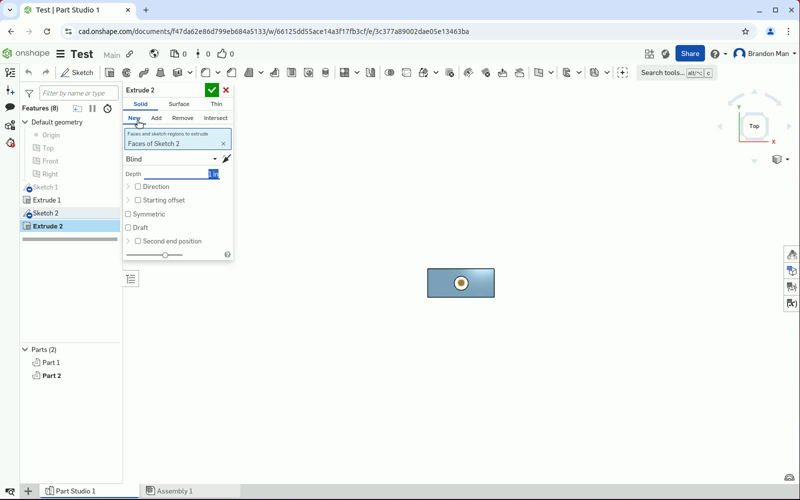
text(2.889)
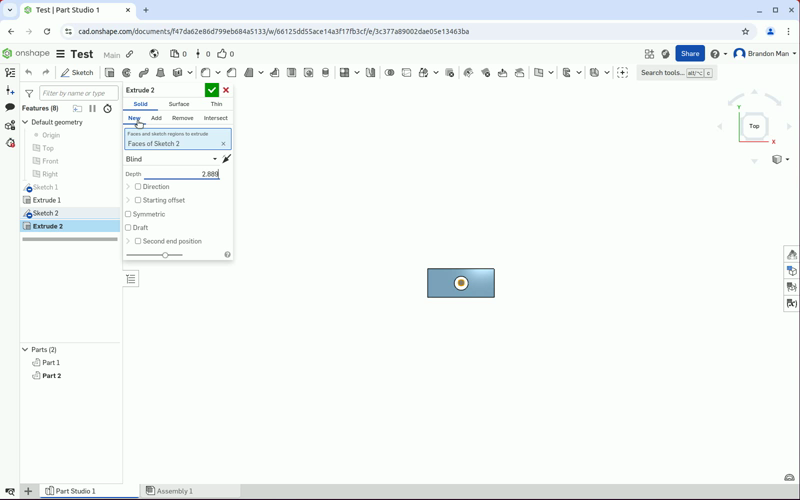
key(enter)
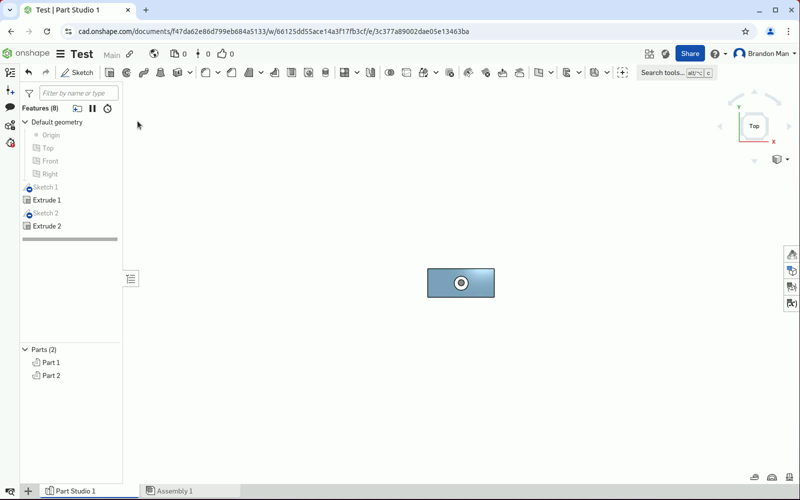
key(shift+h)
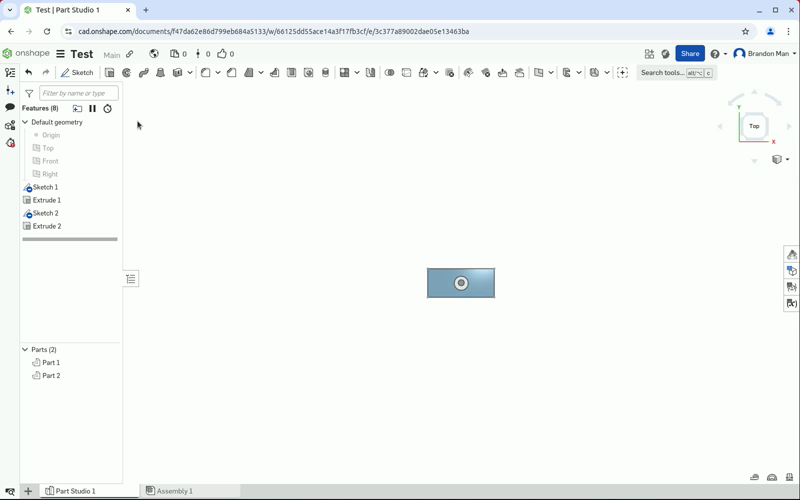
key(shift+h)
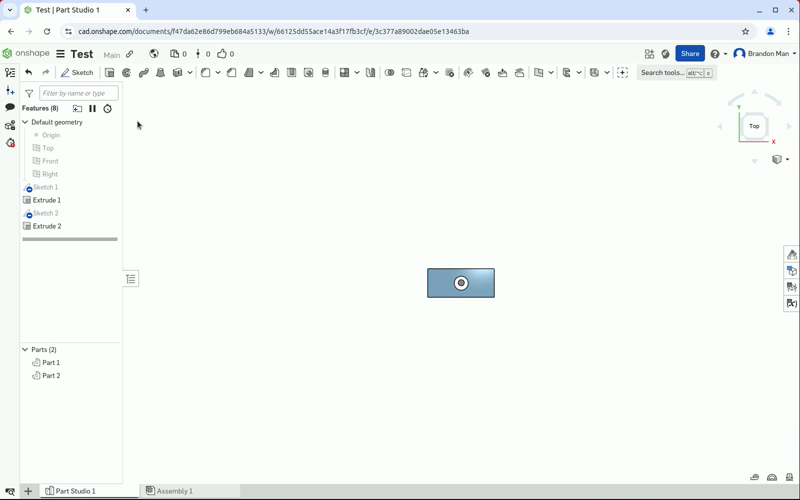
mouse_move(73, 189)
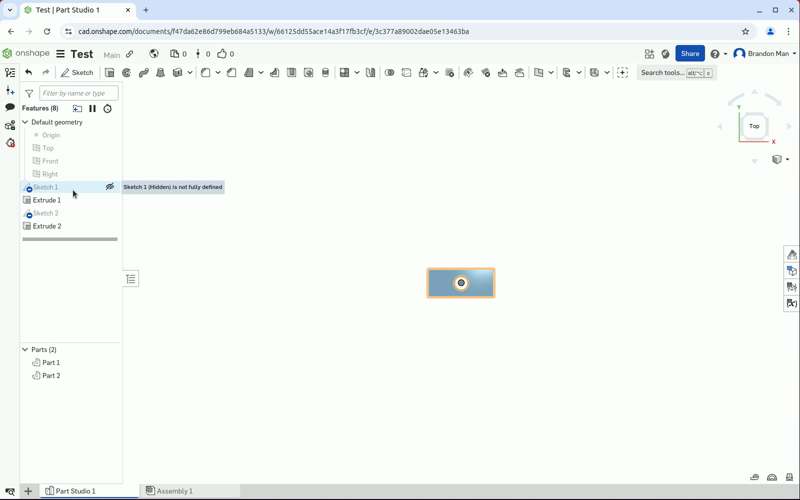
click(73, 189)
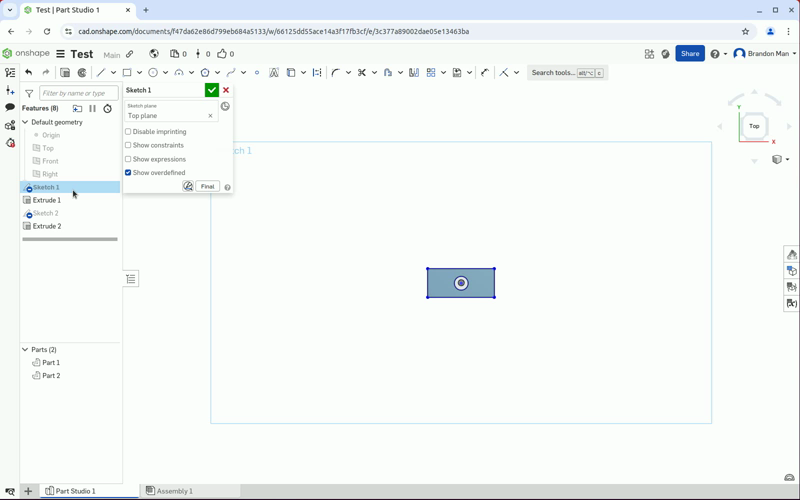
mouse_move(229, 92)
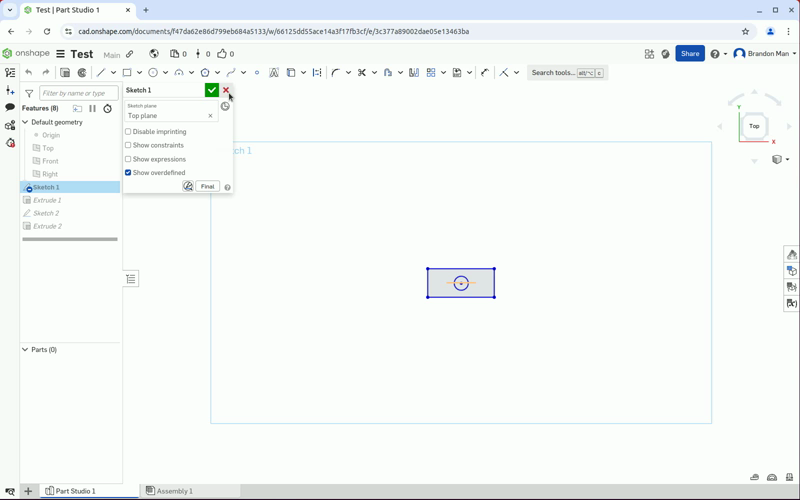
click(229, 92)
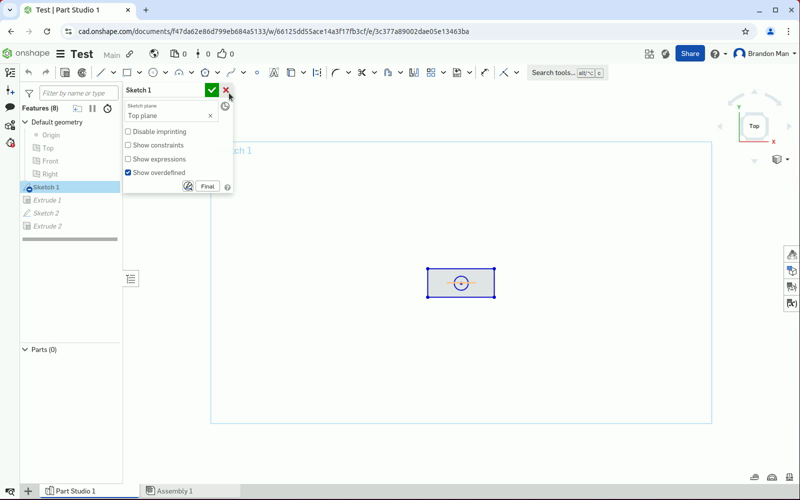
key(shift+s)
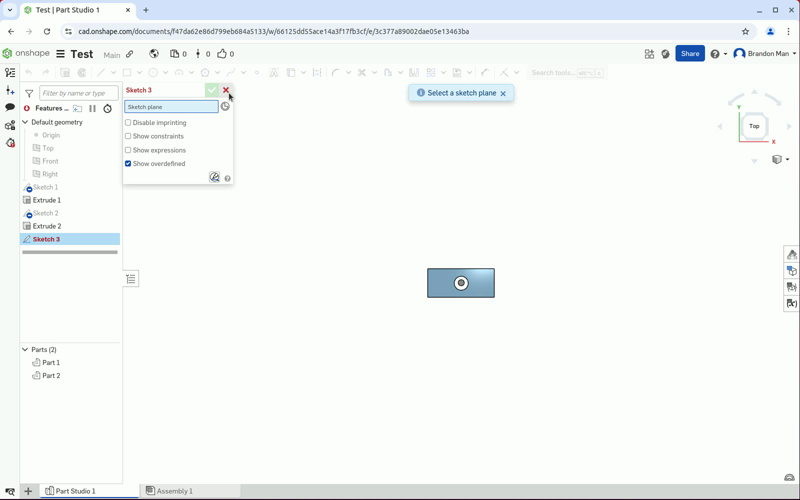
mouse_move(73, 150)
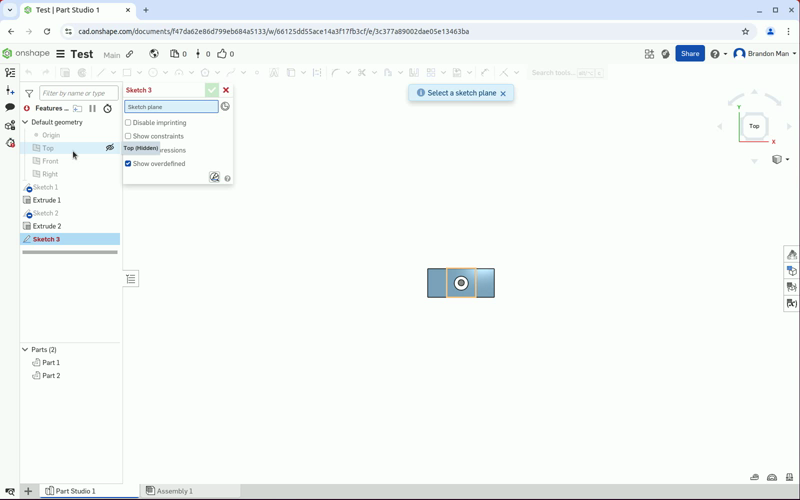
click(73, 150)
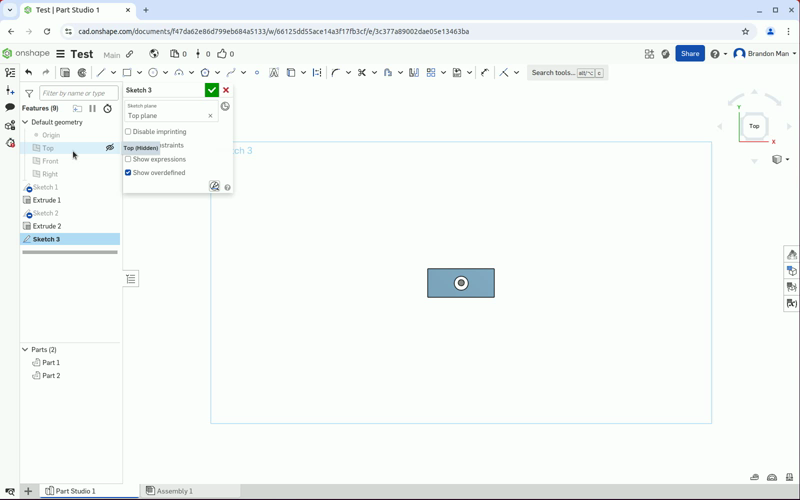
mouse_move(73, 352)
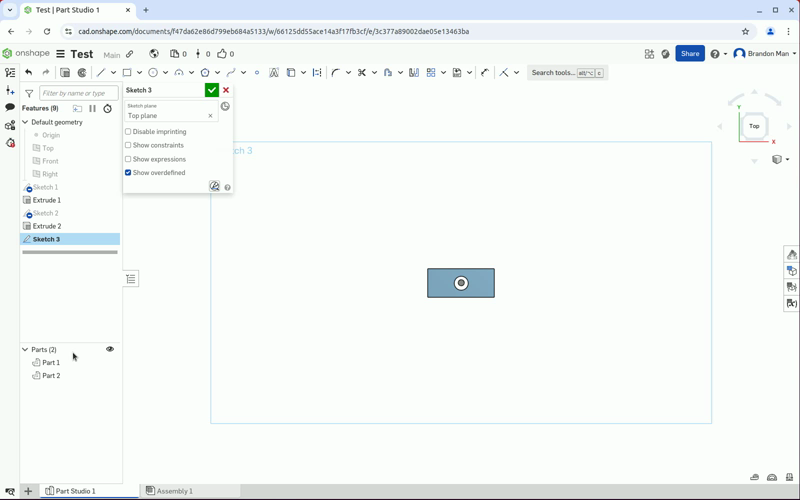
key(y)
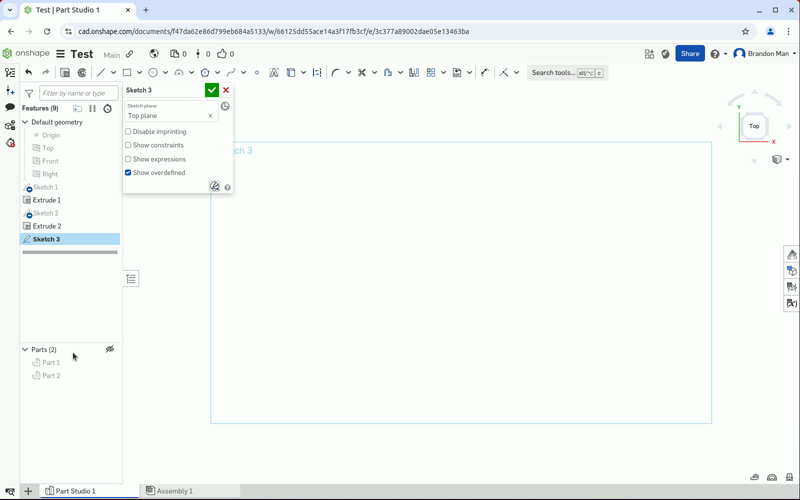
key(c)
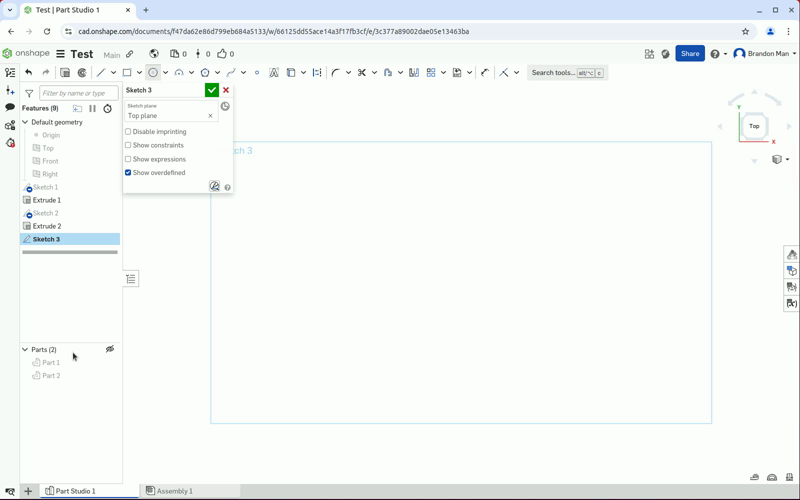
key_down(shift)
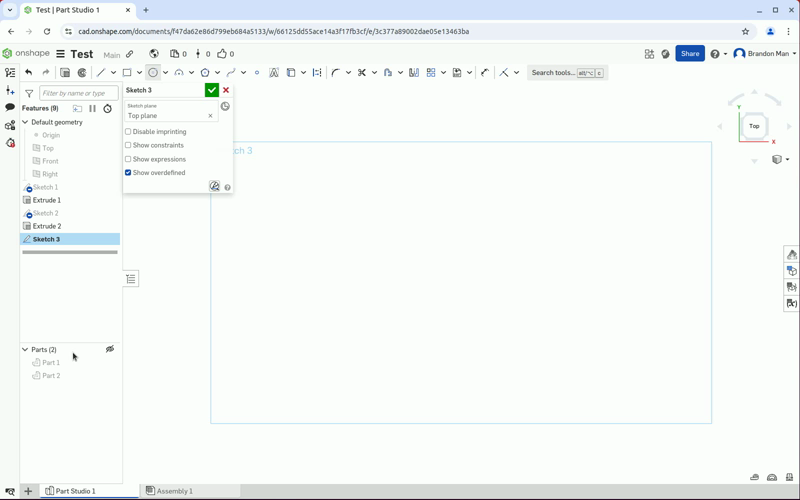
mouse_move(461, 282)
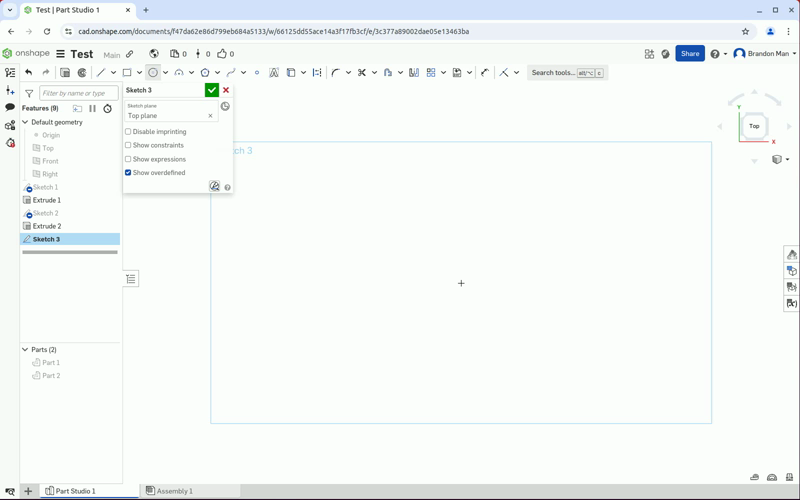
click(461, 282)
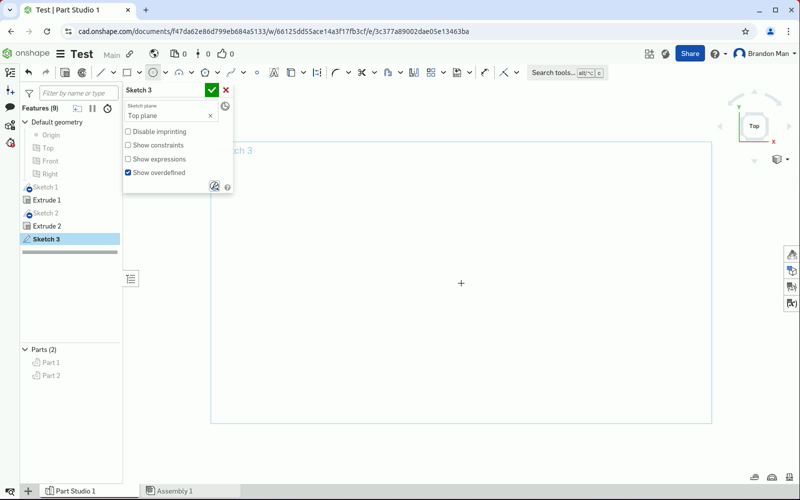
key_up(shift)
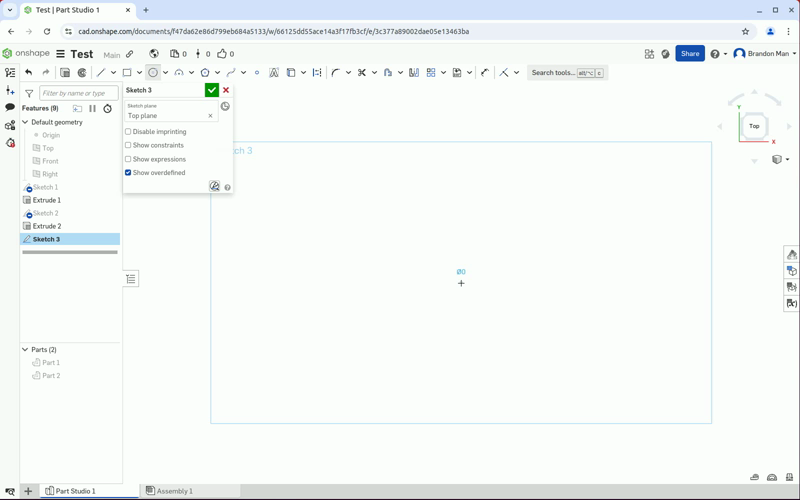
mouse_move(468, 282)
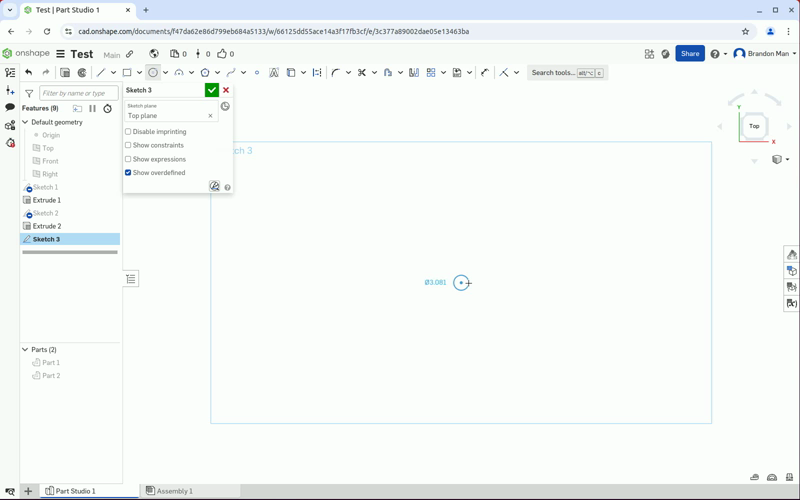
click(468, 282)
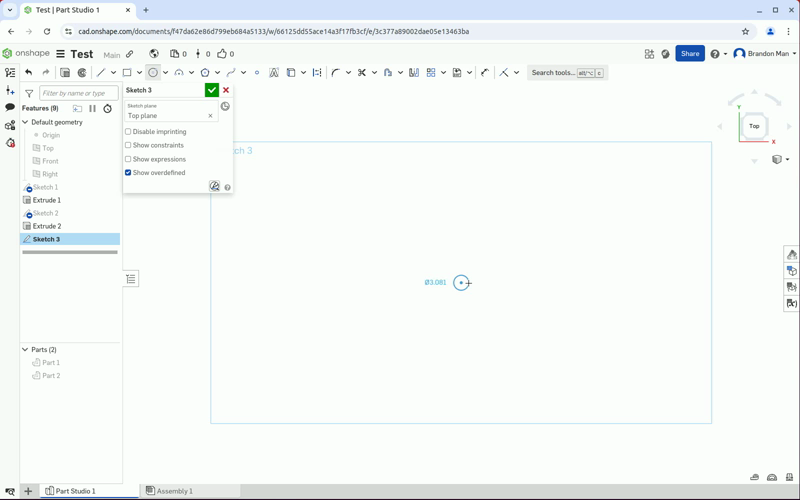
key(esc)
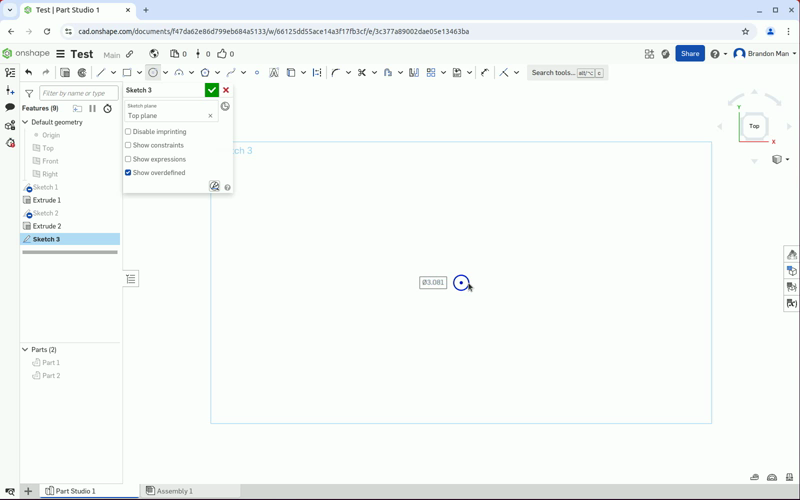
key(c)
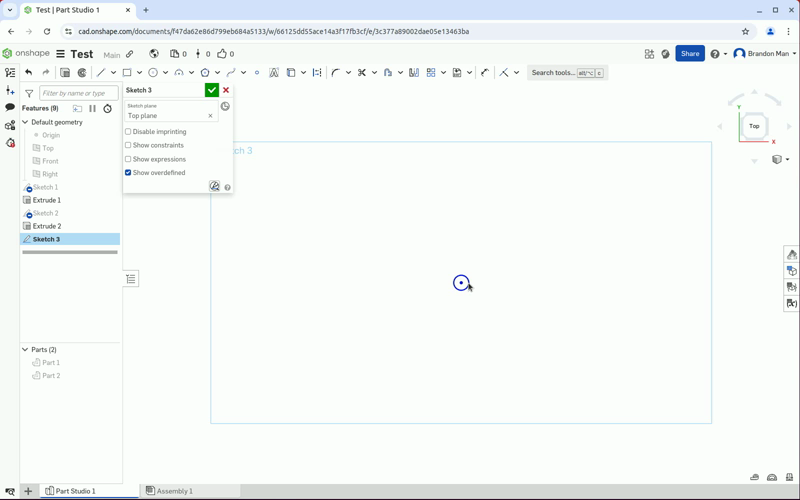
key_down(shift)
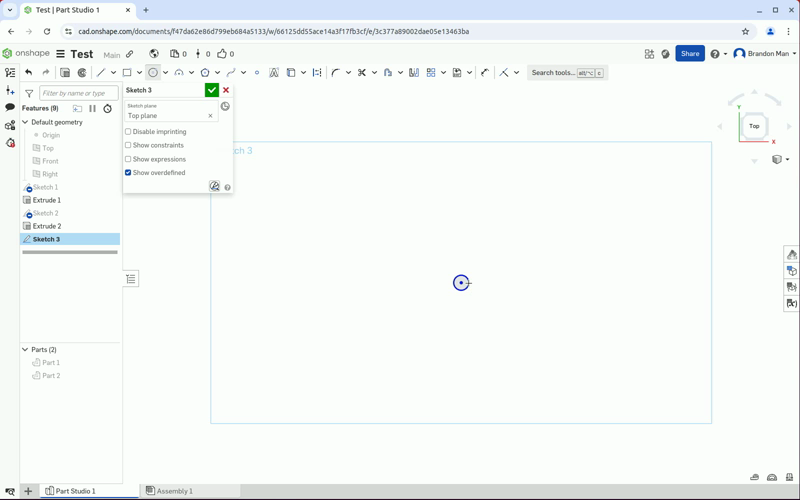
mouse_move(461, 282)
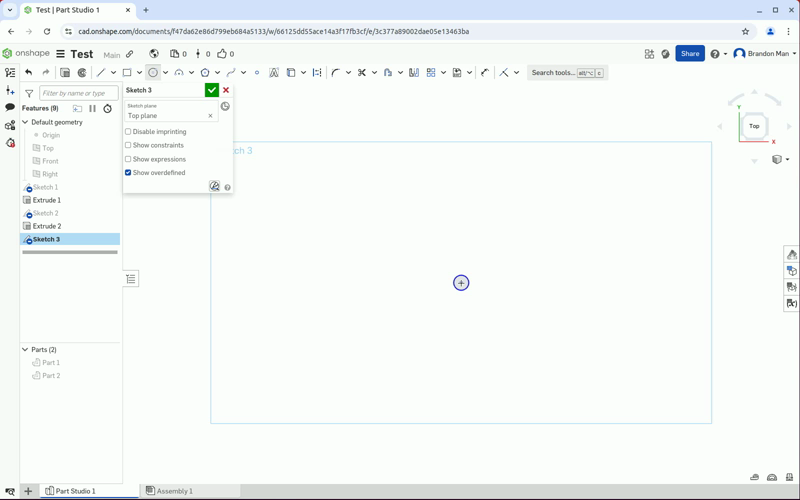
click(461, 282)
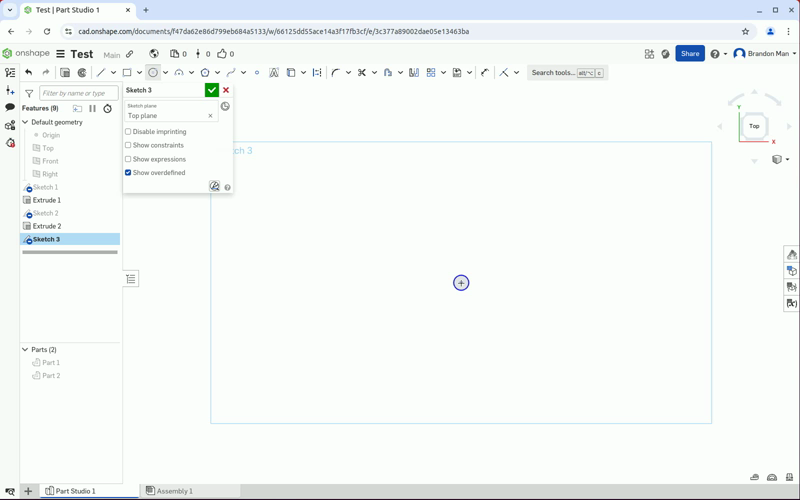
key_up(shift)
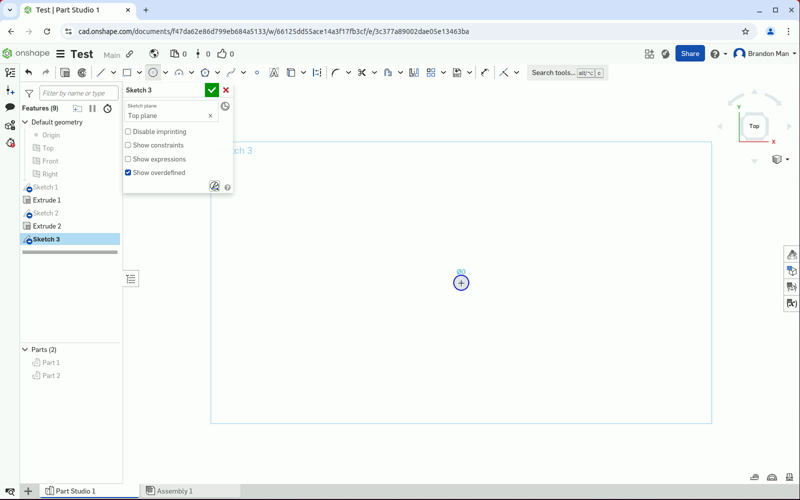
mouse_move(463, 282)
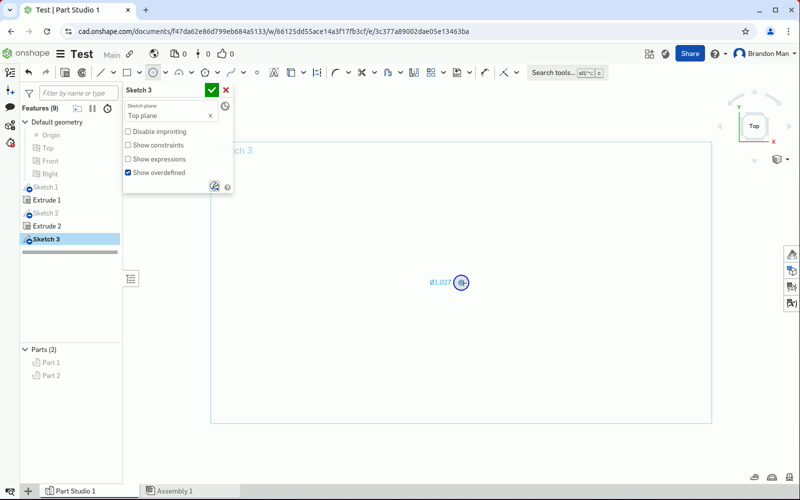
scroll(6)
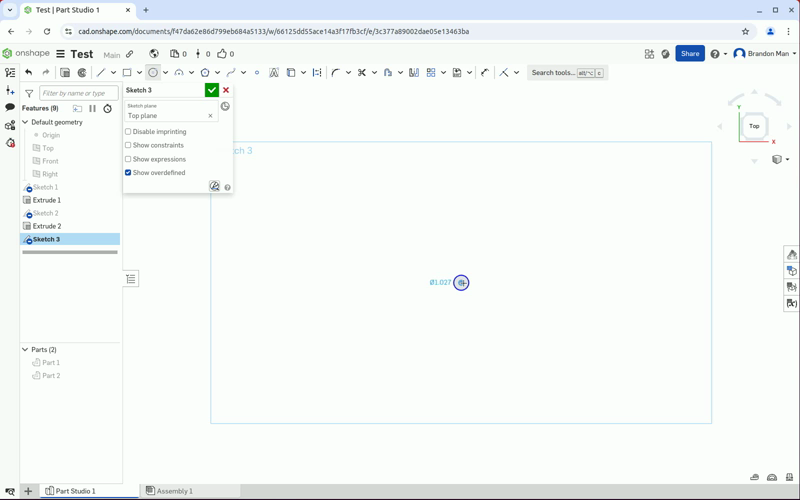
scroll(6)
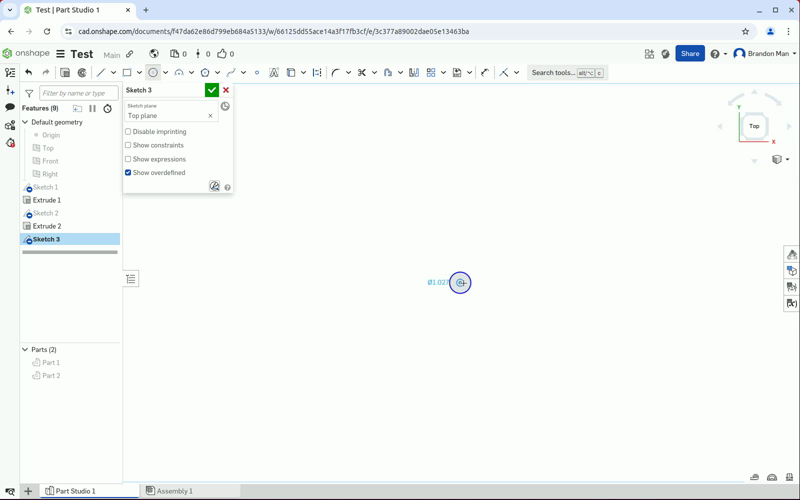
scroll(6)
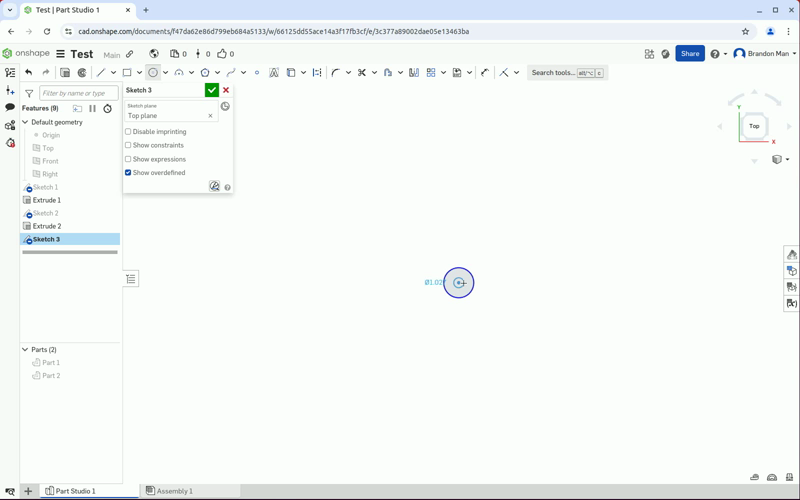
scroll(6)
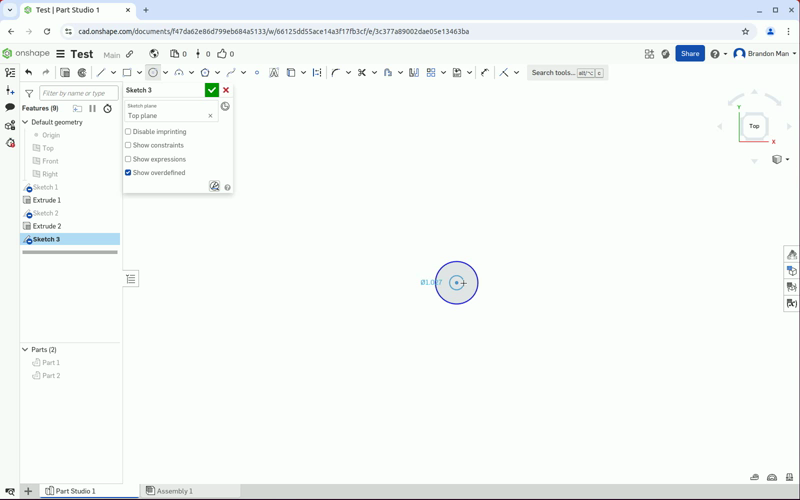
scroll(6)
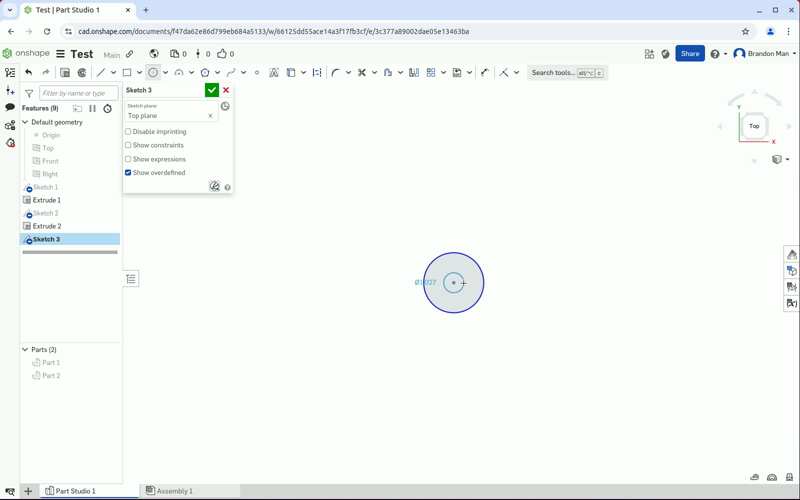
scroll(6)
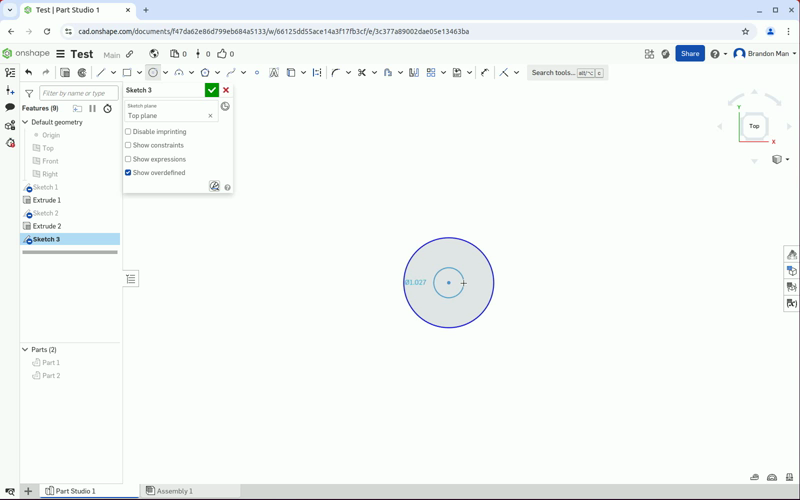
scroll(6)
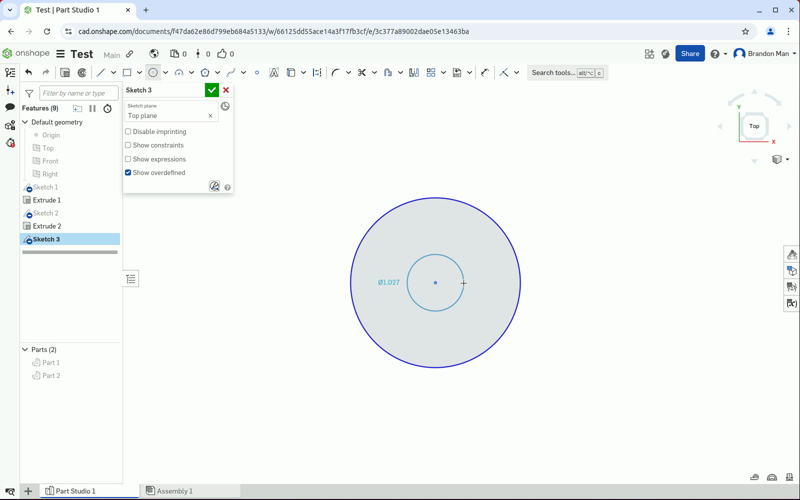
click(463, 282)
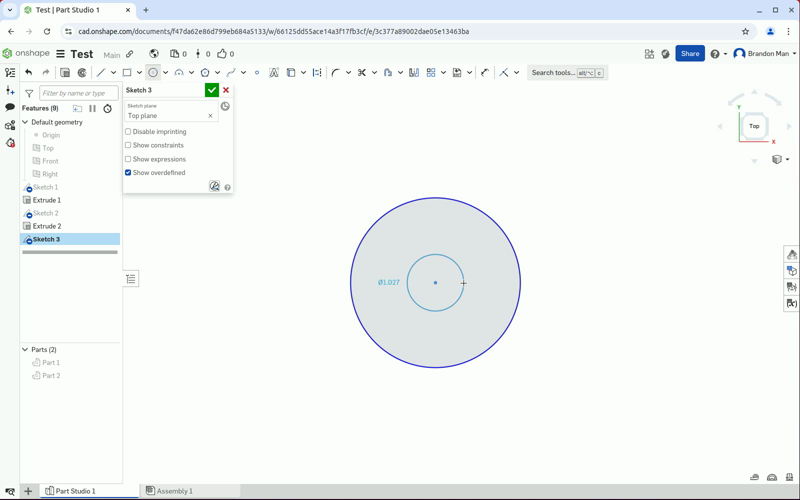
scroll(-6)
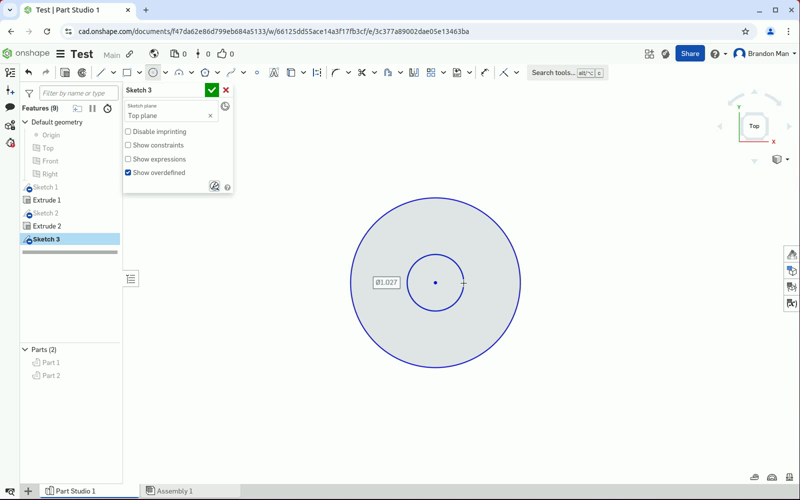
scroll(-6)
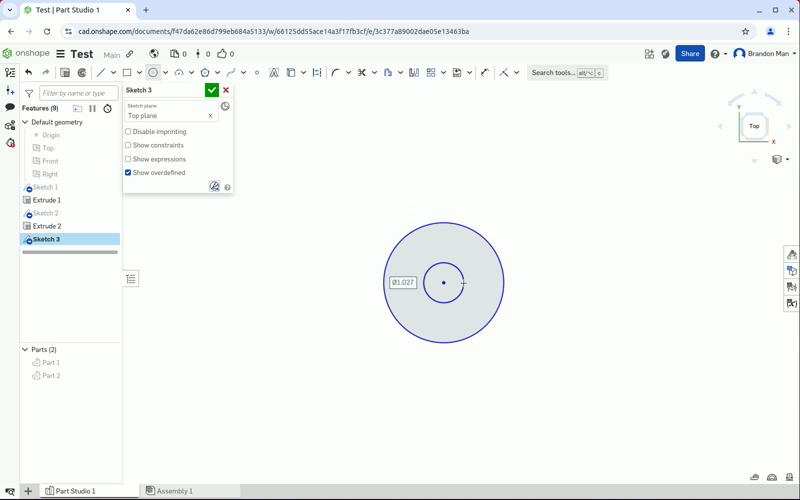
scroll(-6)
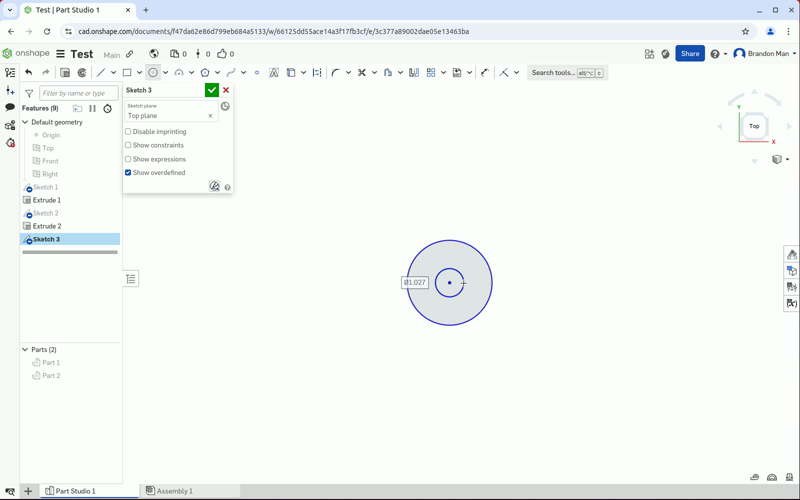
scroll(-6)
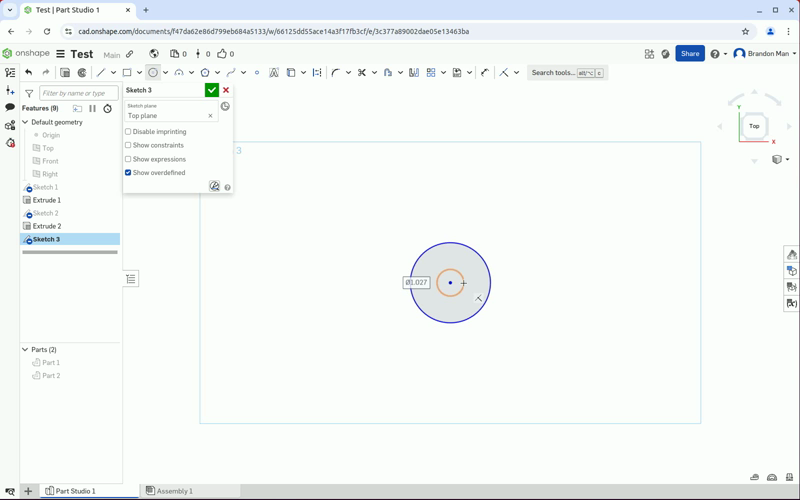
scroll(-6)
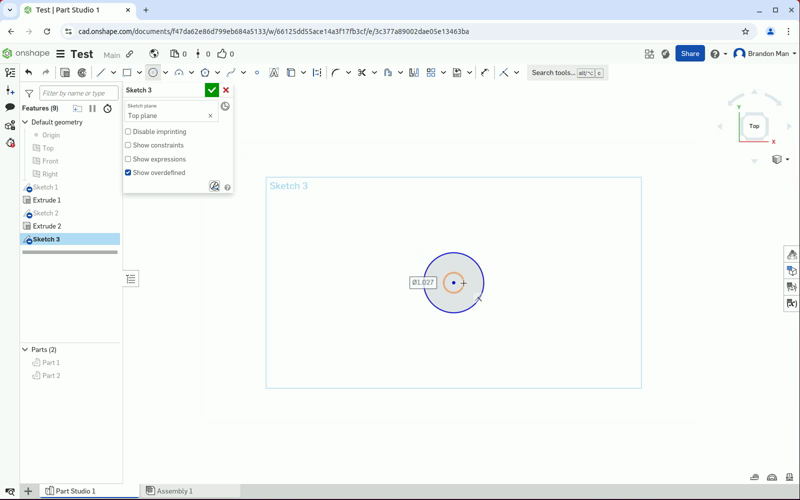
scroll(-6)
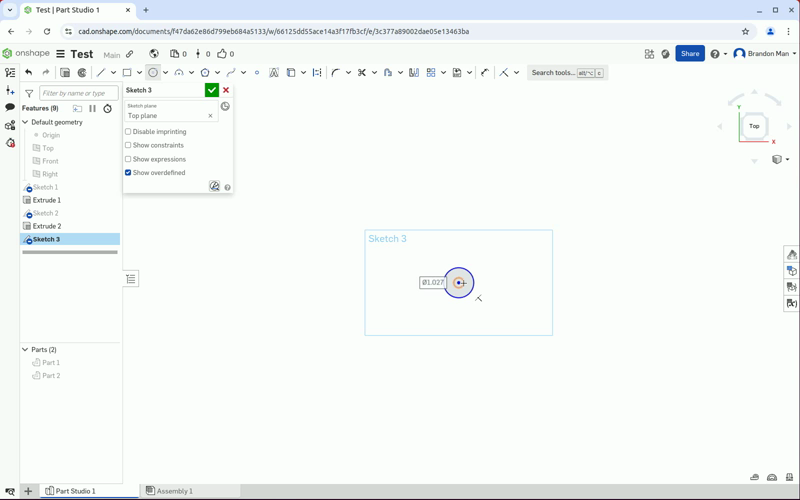
scroll(-6)
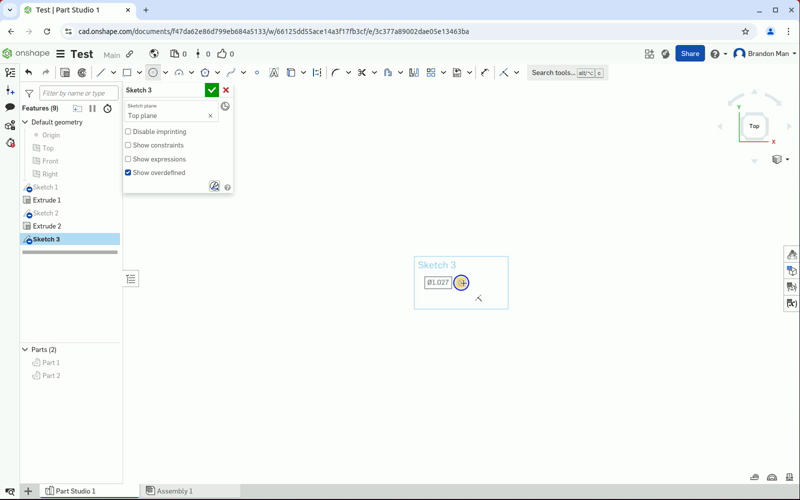
key(esc)
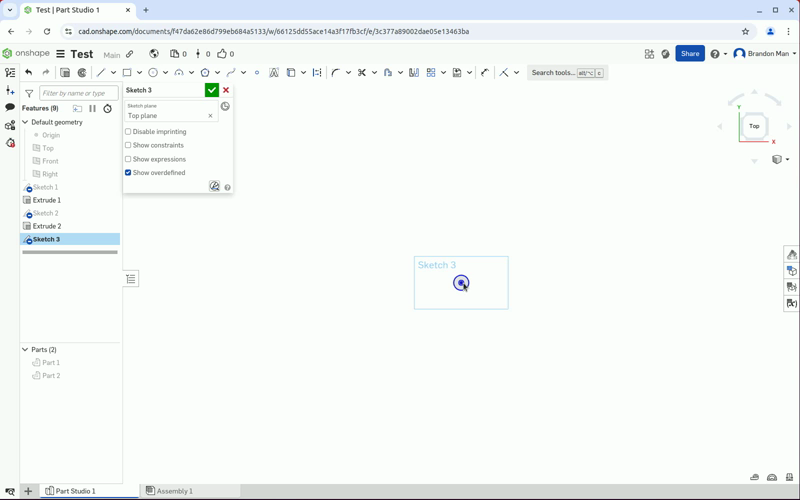
mouse_move(463, 280)
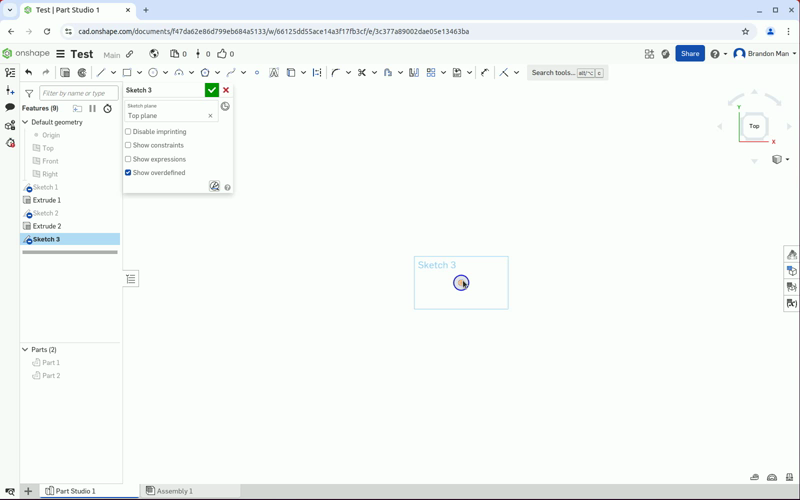
scroll(6)
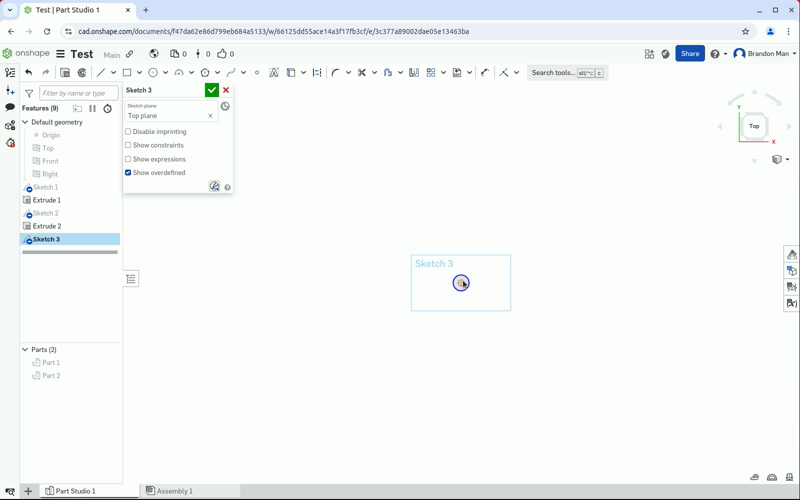
scroll(6)
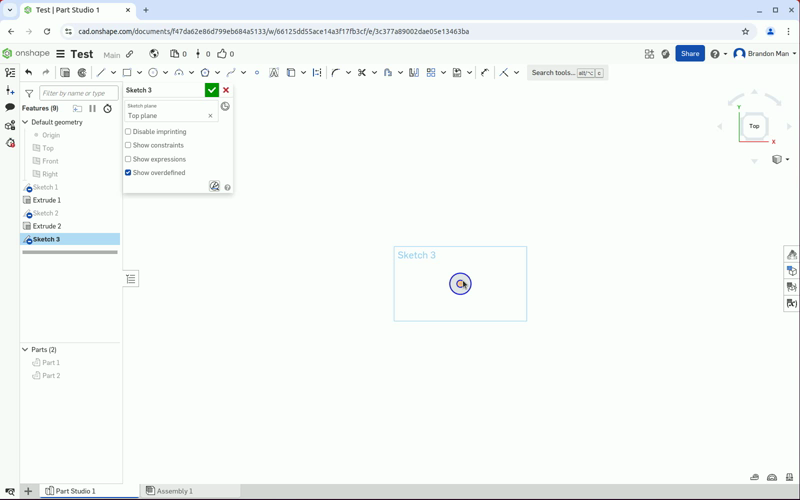
scroll(6)
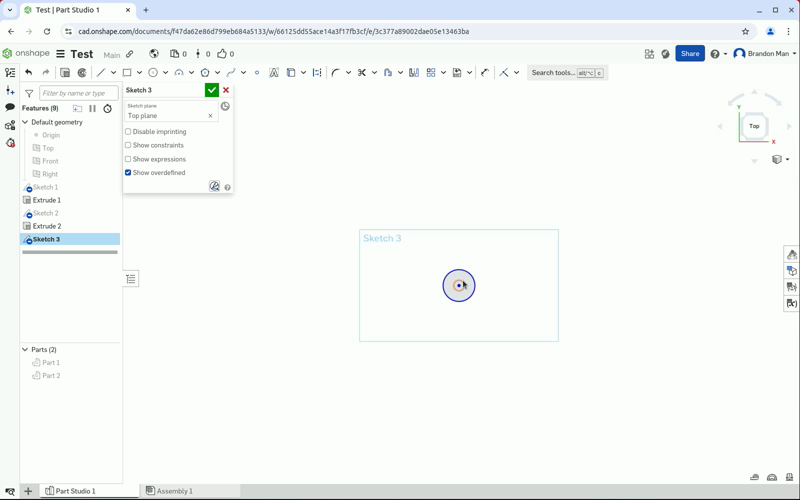
scroll(6)
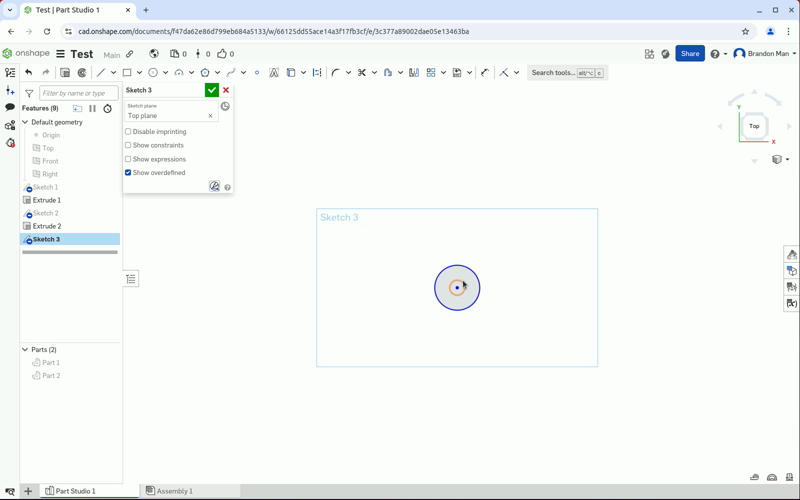
scroll(6)
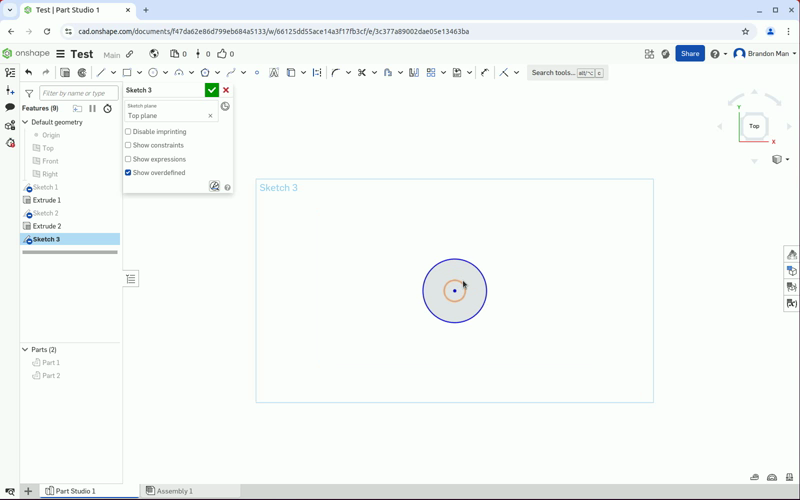
scroll(6)
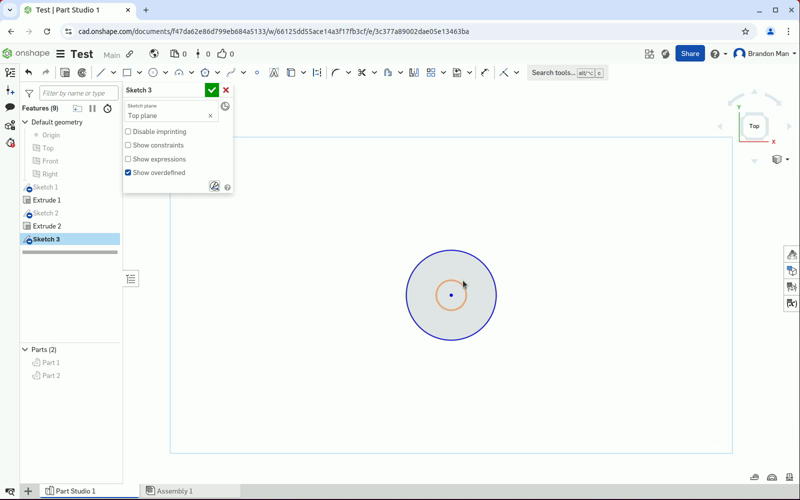
scroll(6)
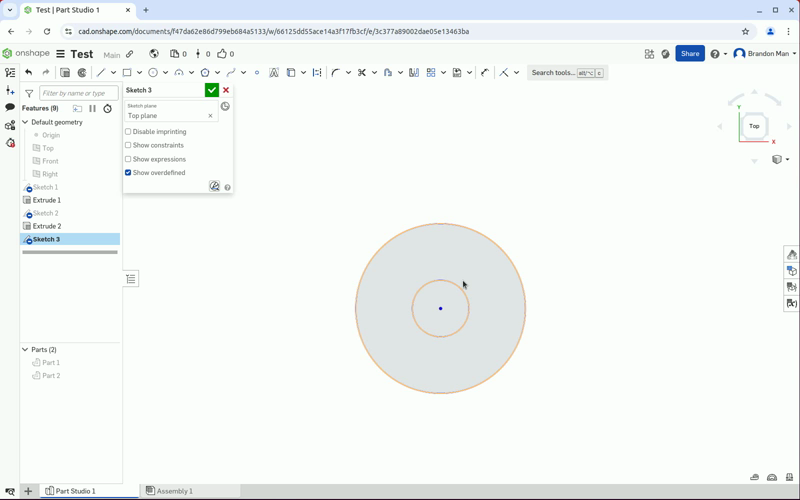
click(463, 280)
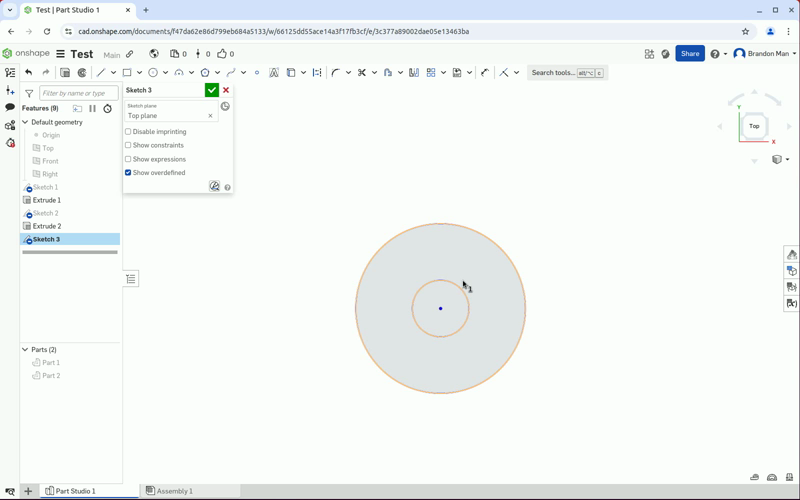
scroll(-6)
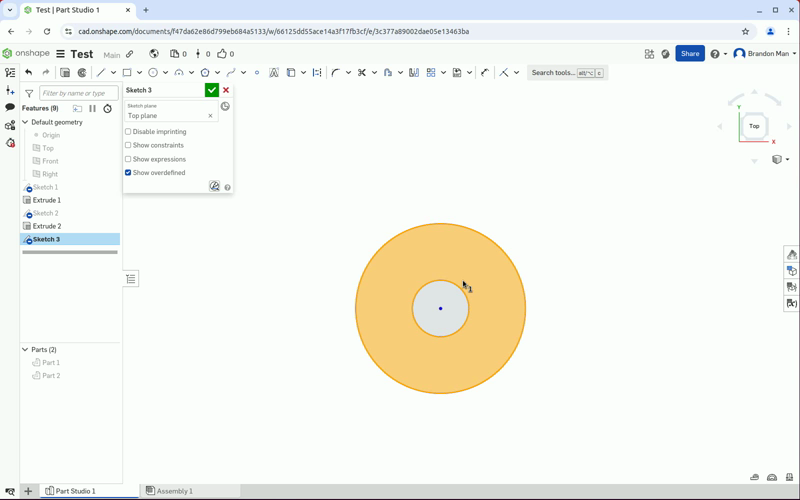
scroll(-6)
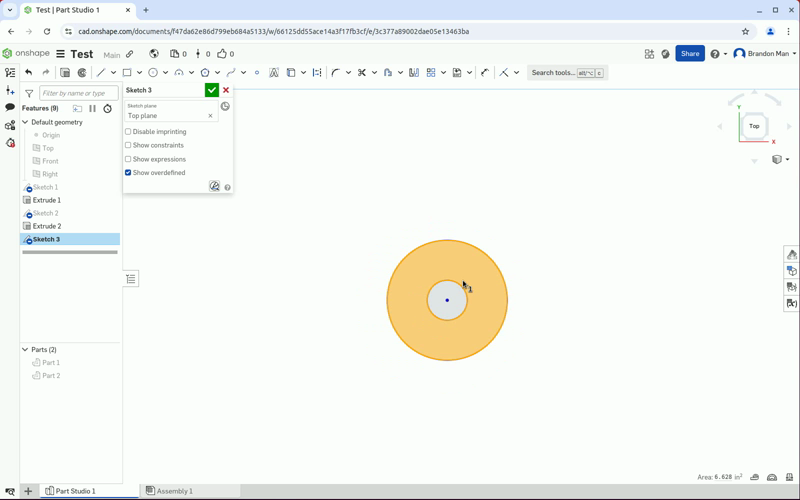
scroll(-6)
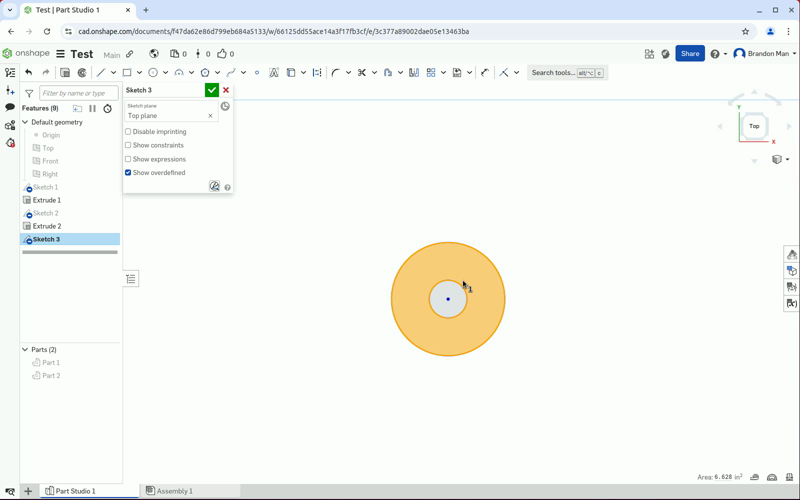
scroll(-6)
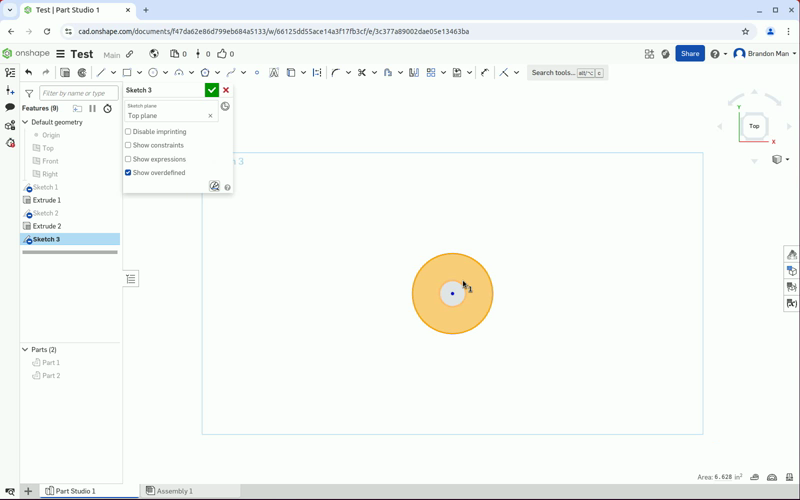
scroll(-6)
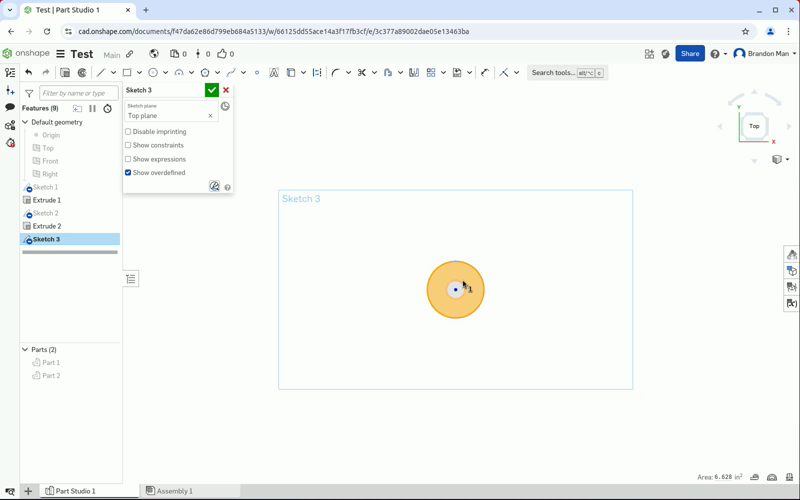
scroll(-6)
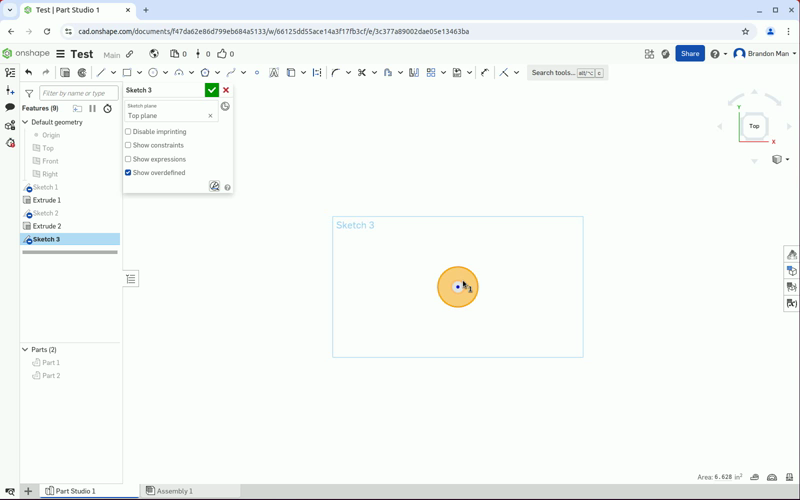
scroll(-6)
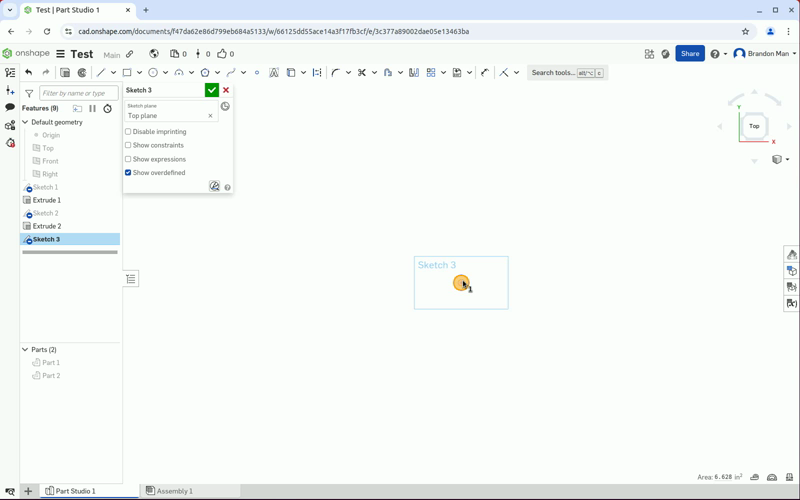
mouse_move(73, 352)
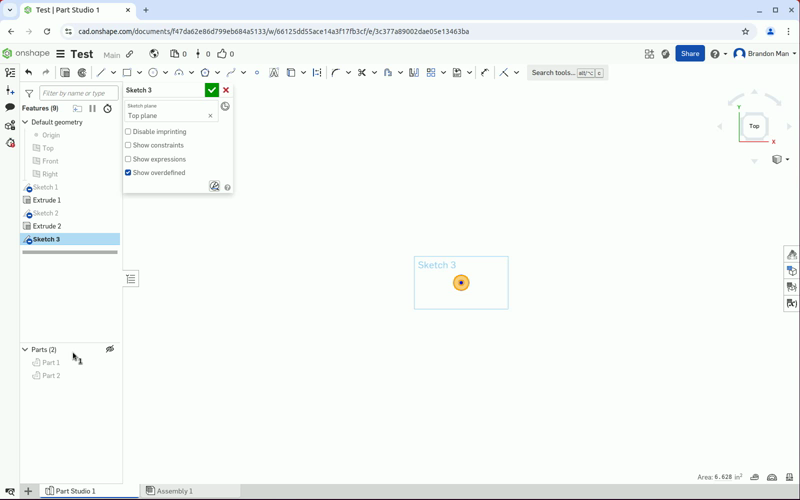
key(shift+y)
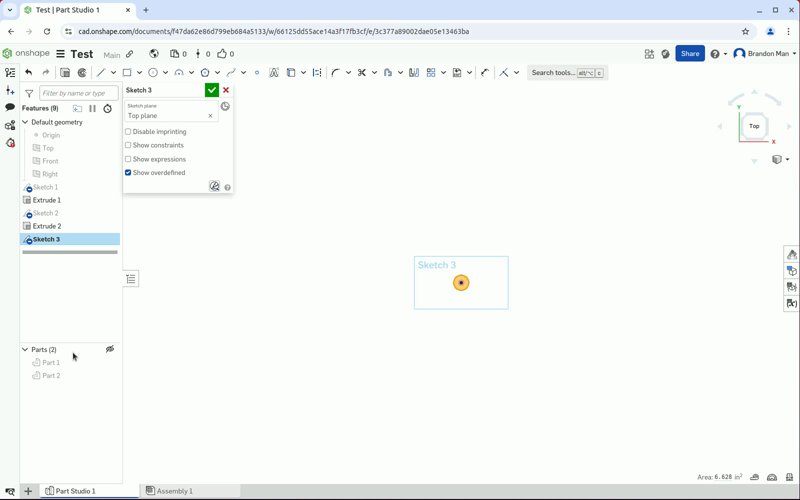
key(shift+e)
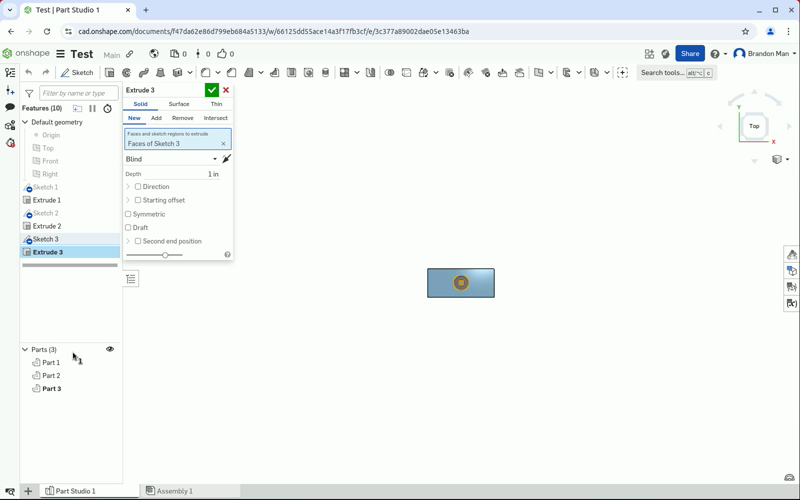
mouse_move(143, 106)
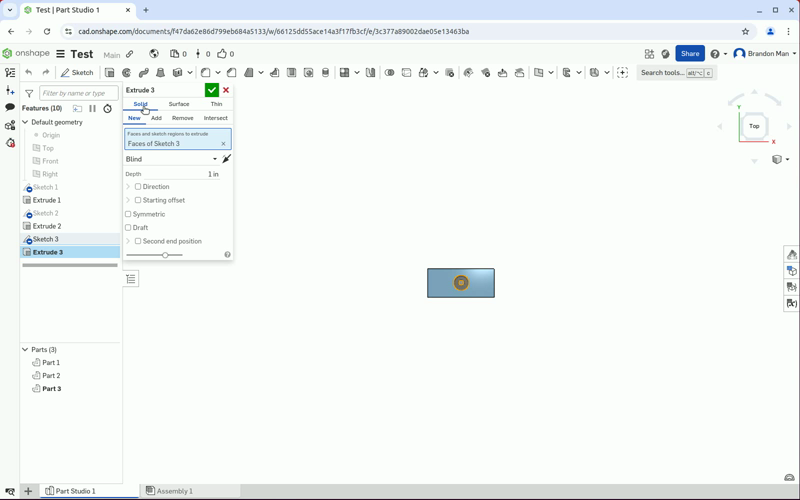
click(143, 106)
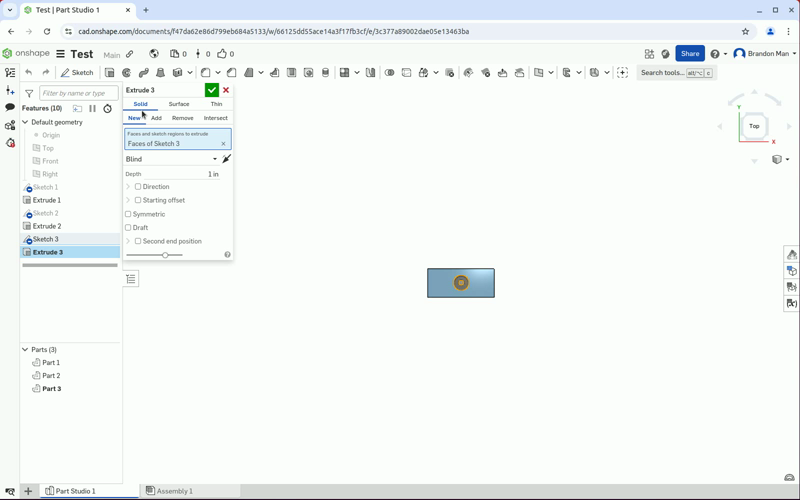
mouse_move(137, 120)
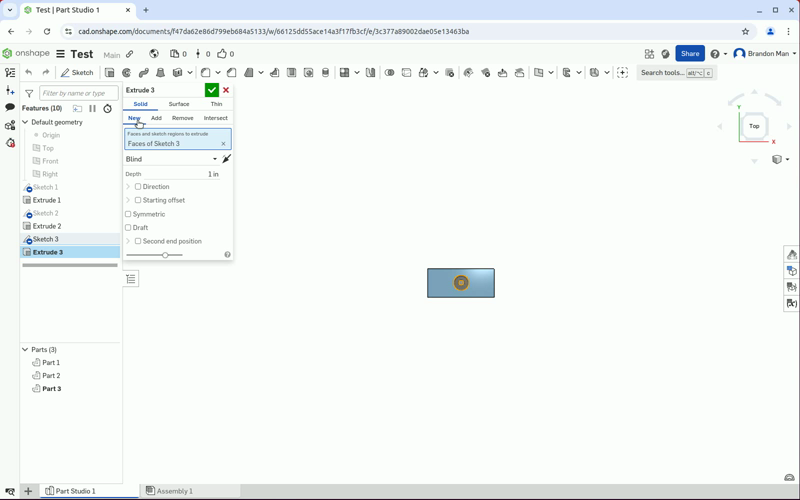
click(137, 120)
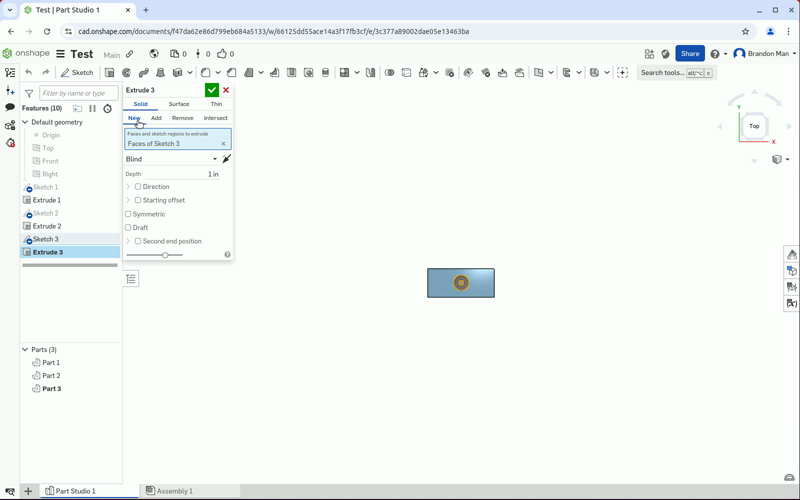
key(tab, 4)
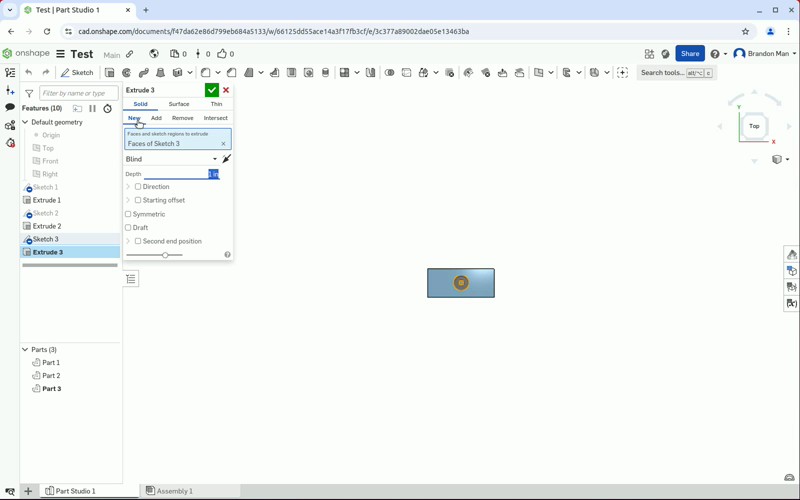
text(2.889)
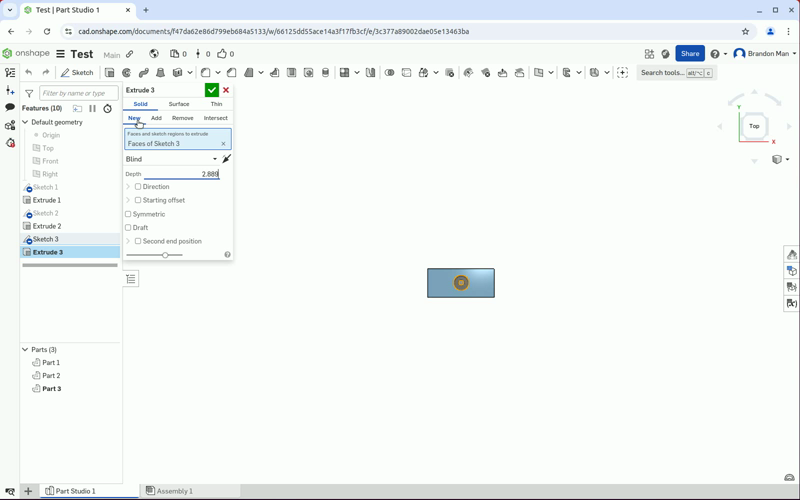
key(enter)
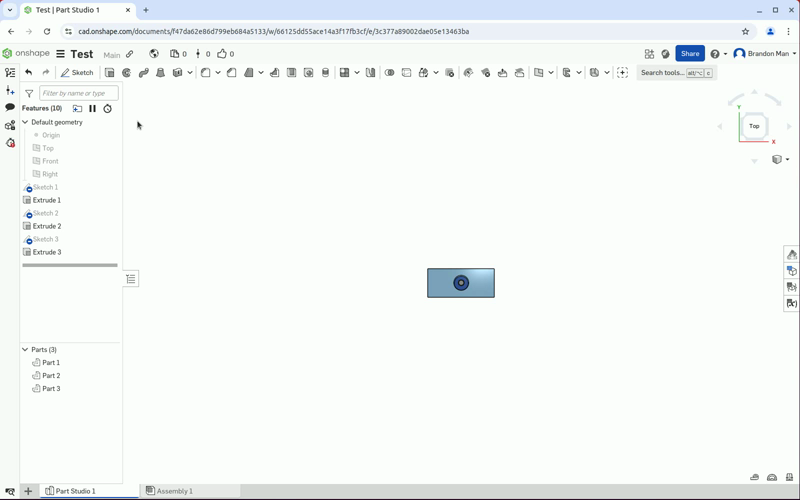
key(shift+h)
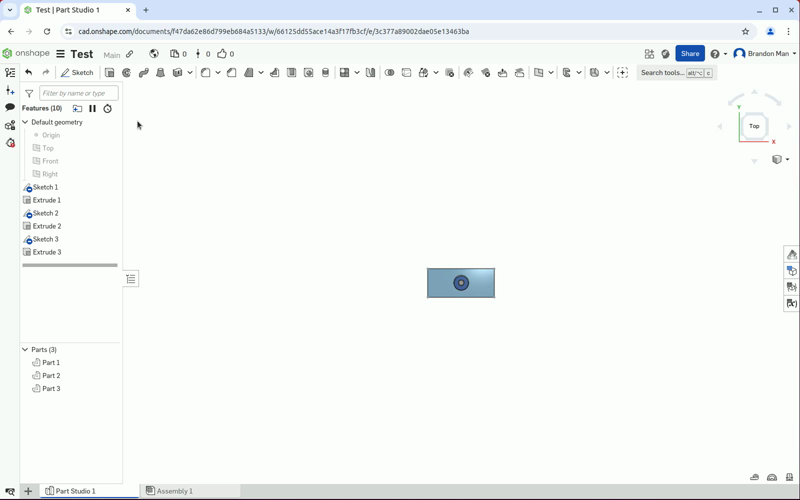
key(shift+h)
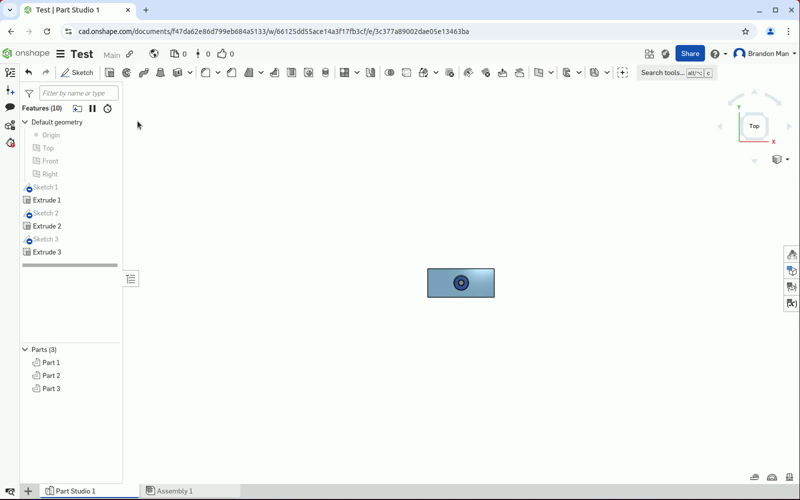
mouse_move(73, 189)
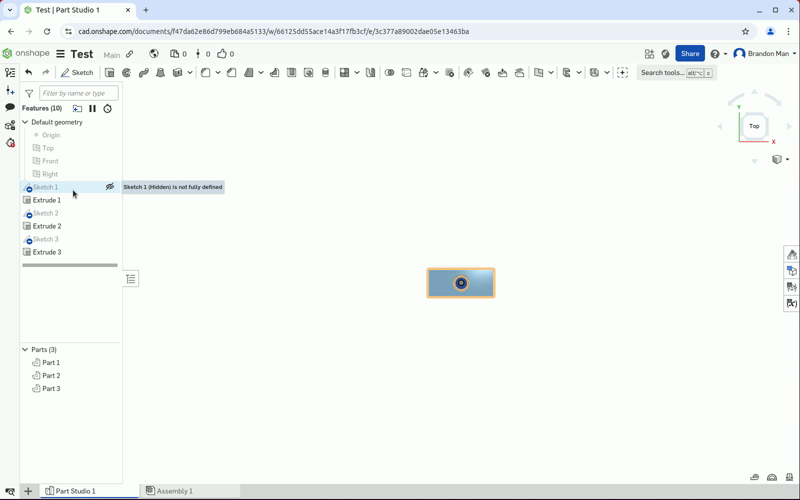
click(73, 189)
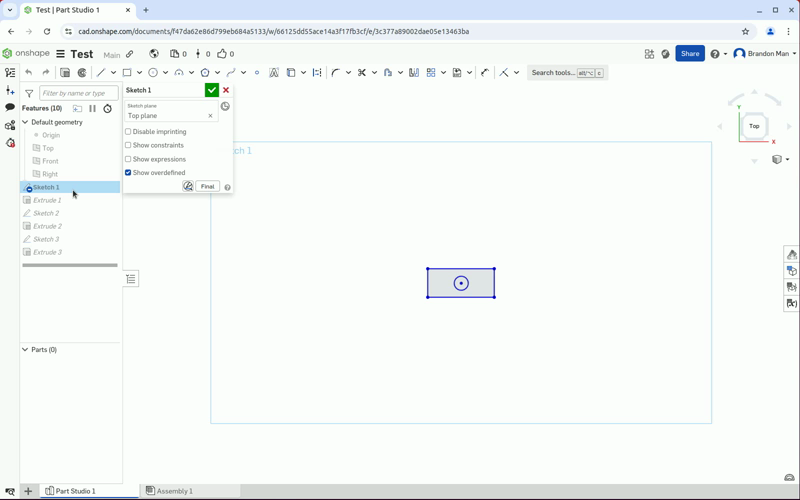
mouse_move(229, 92)
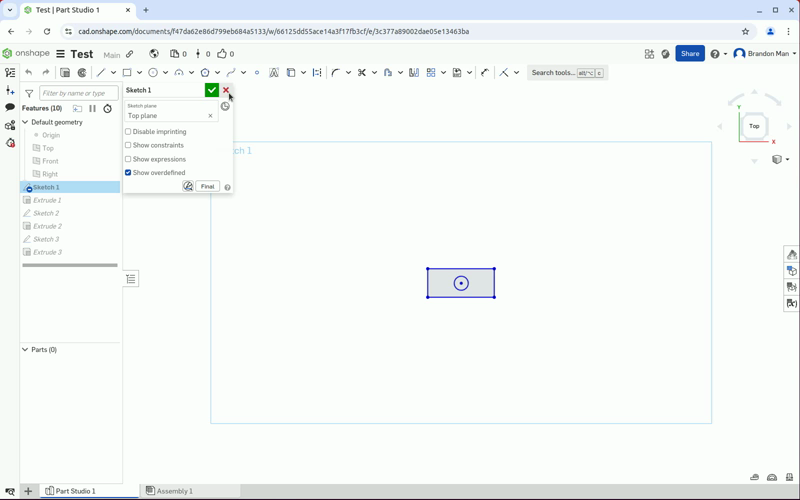
click(229, 92)
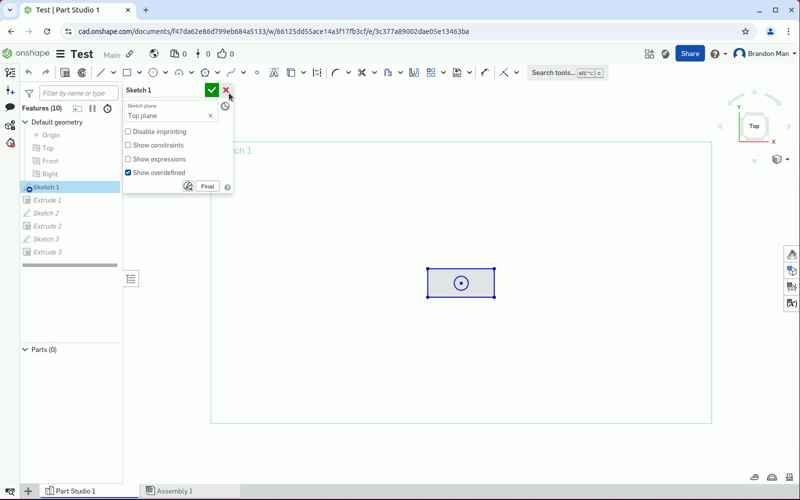
key(shift+s)
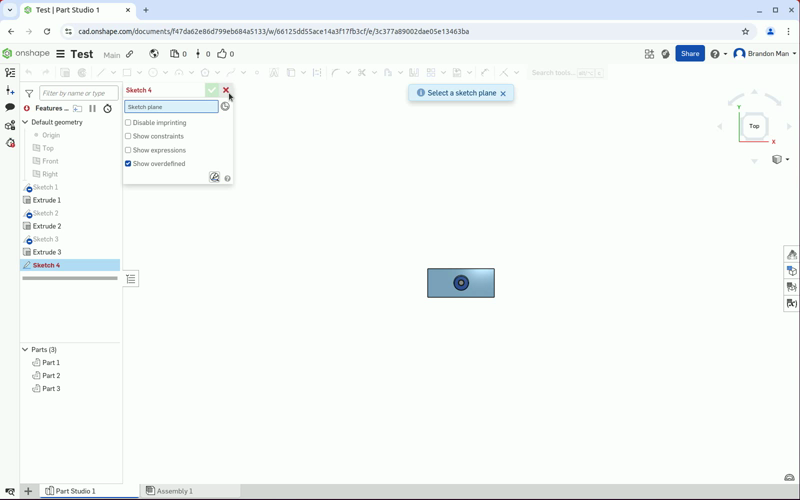
mouse_move(73, 150)
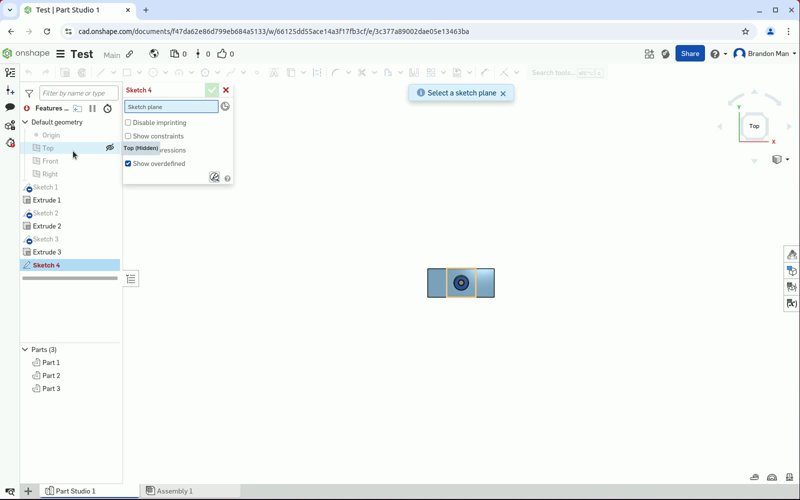
click(73, 150)
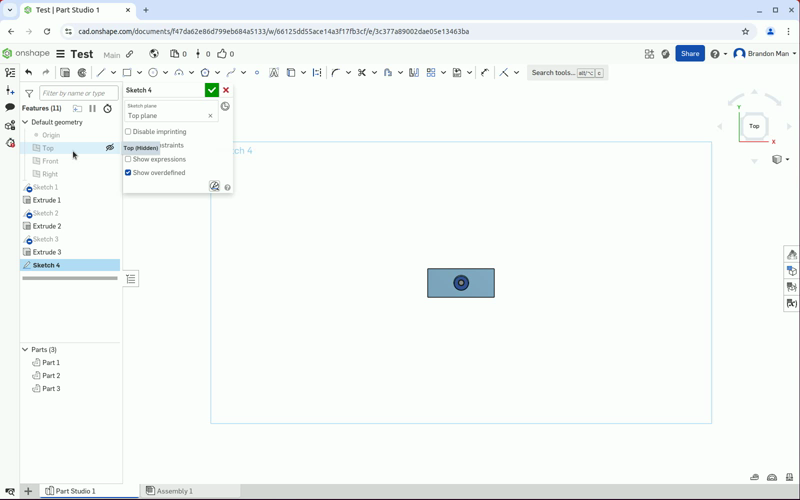
mouse_move(73, 352)
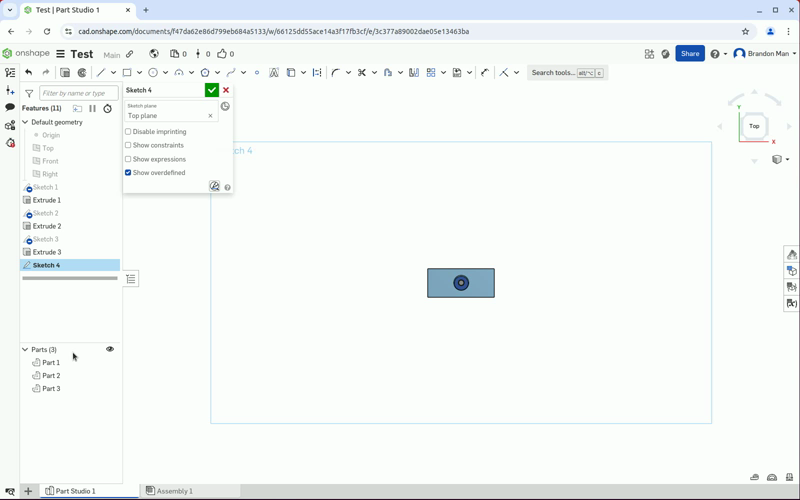
key(y)
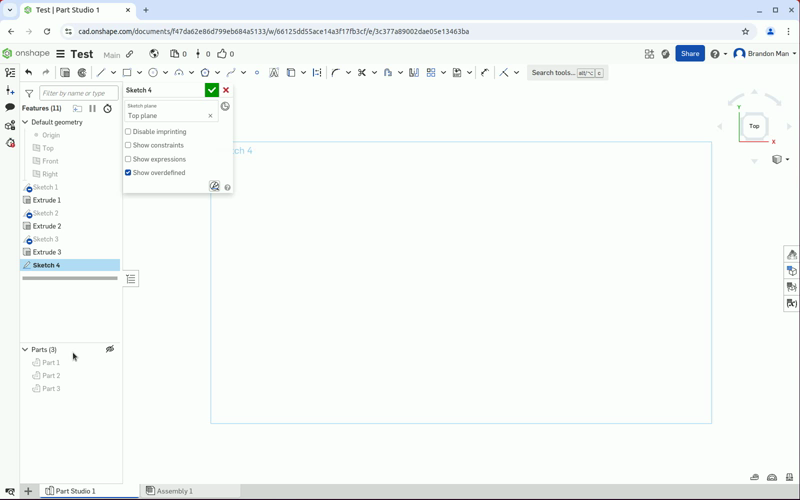
key(c)
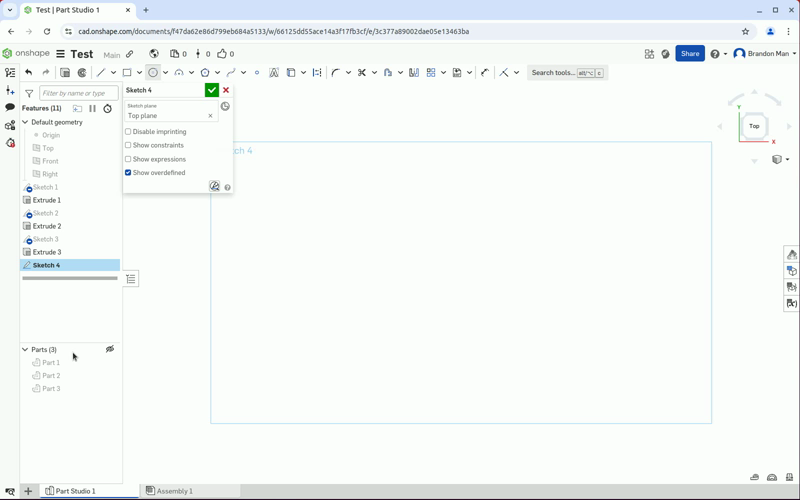
key_down(shift)
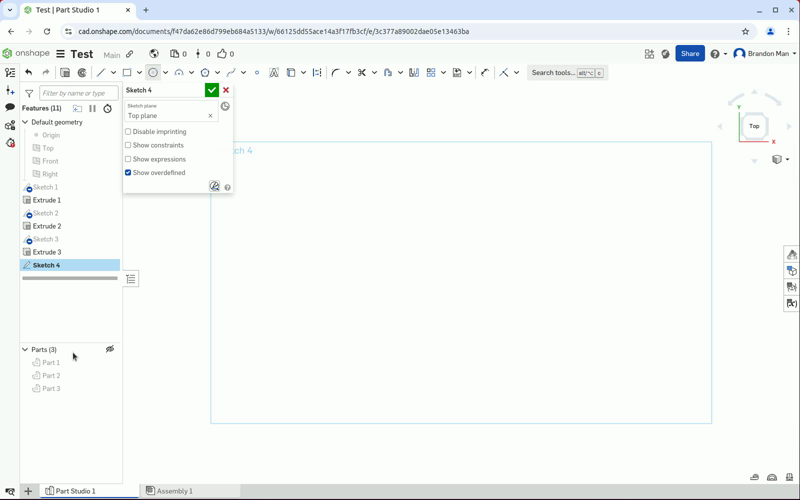
mouse_move(461, 282)
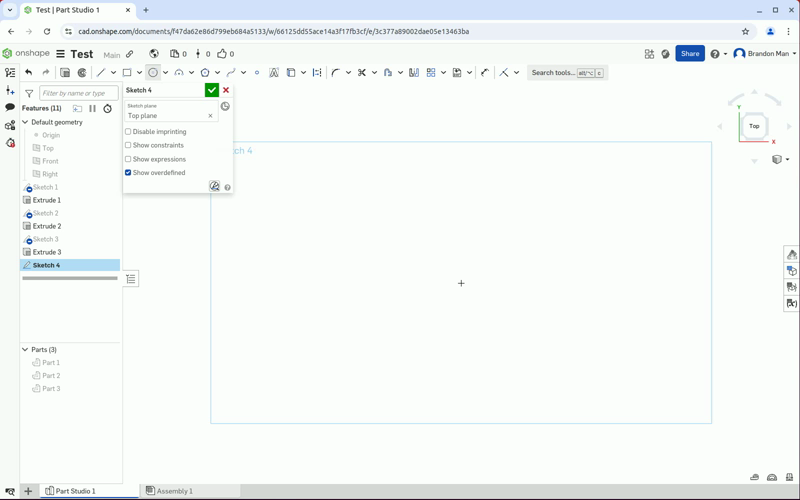
click(461, 282)
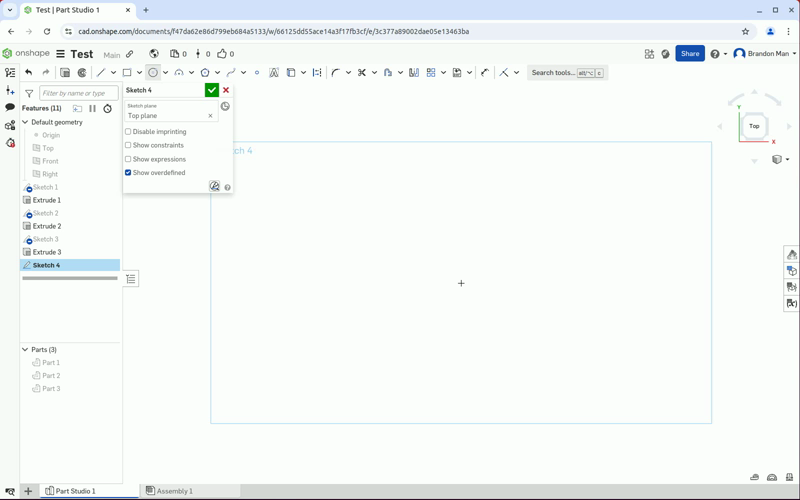
key_up(shift)
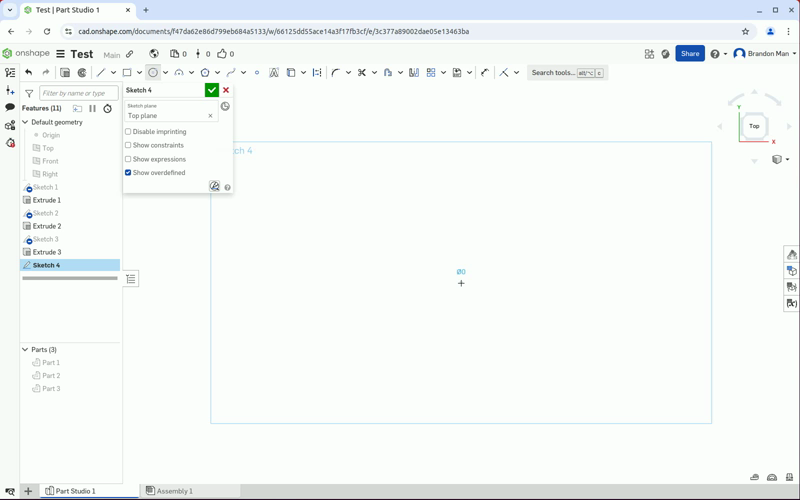
mouse_move(464, 282)
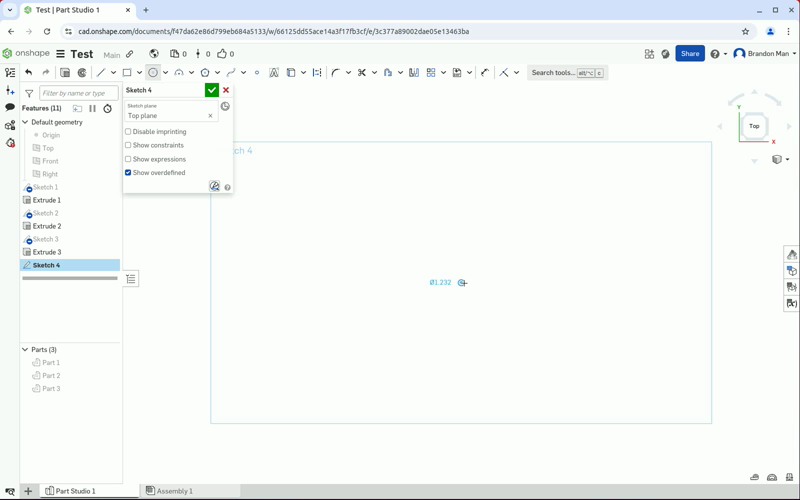
click(464, 282)
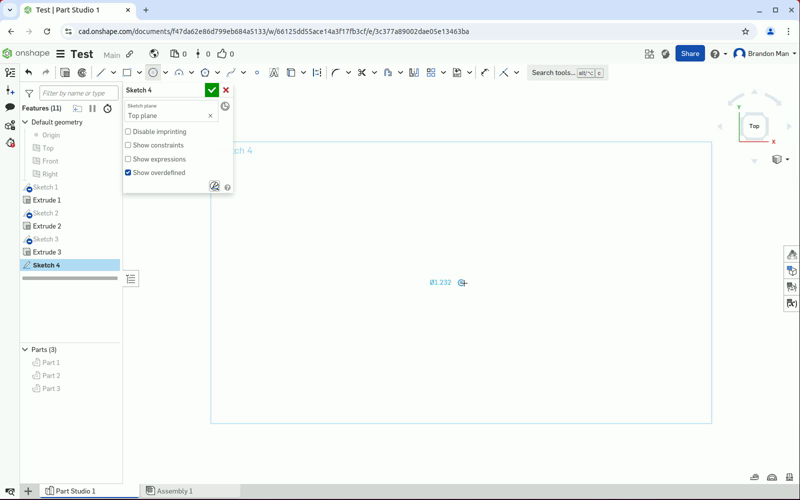
key(esc)
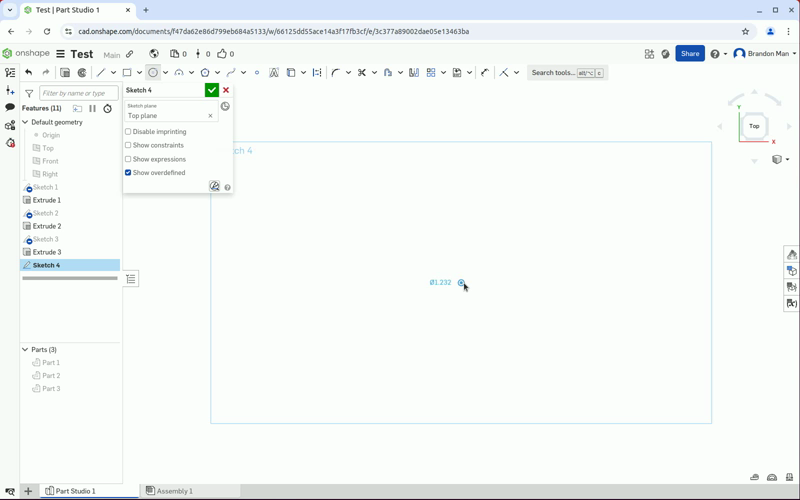
mouse_move(461, 284)
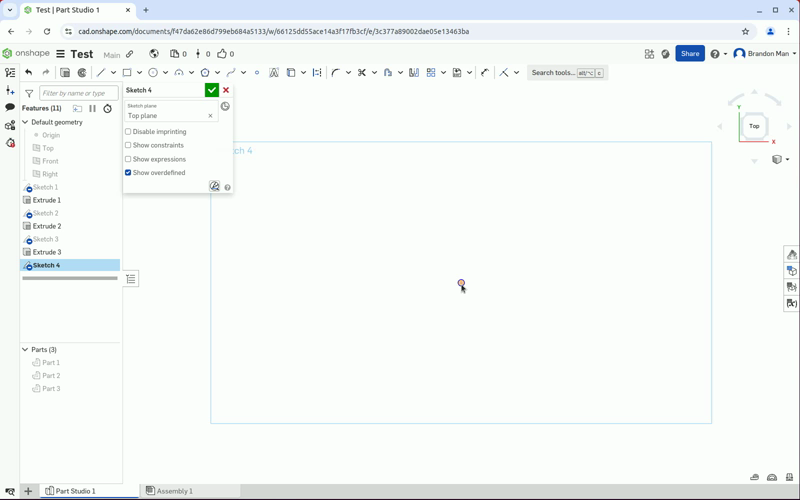
scroll(6)
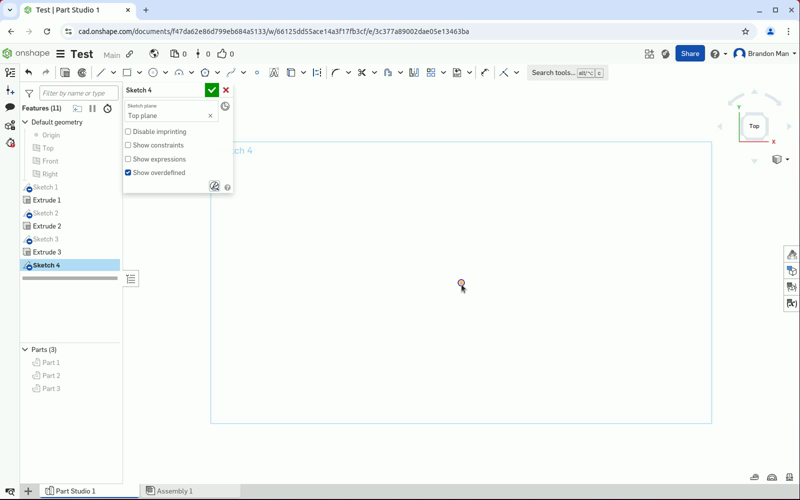
scroll(6)
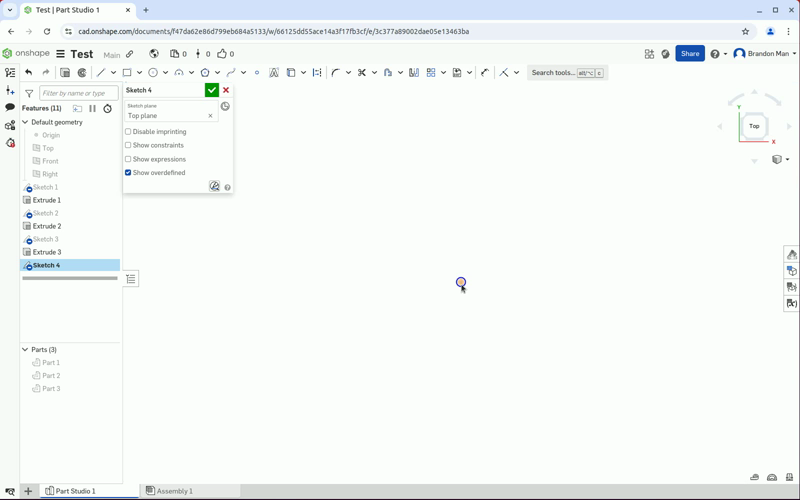
scroll(6)
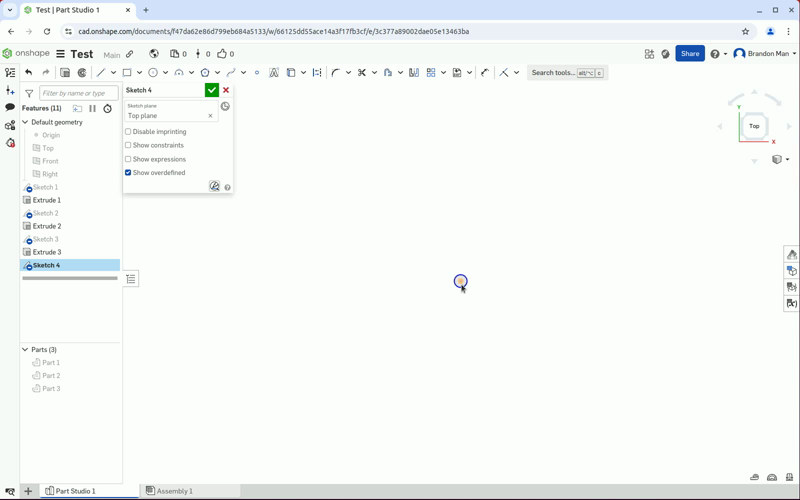
scroll(6)
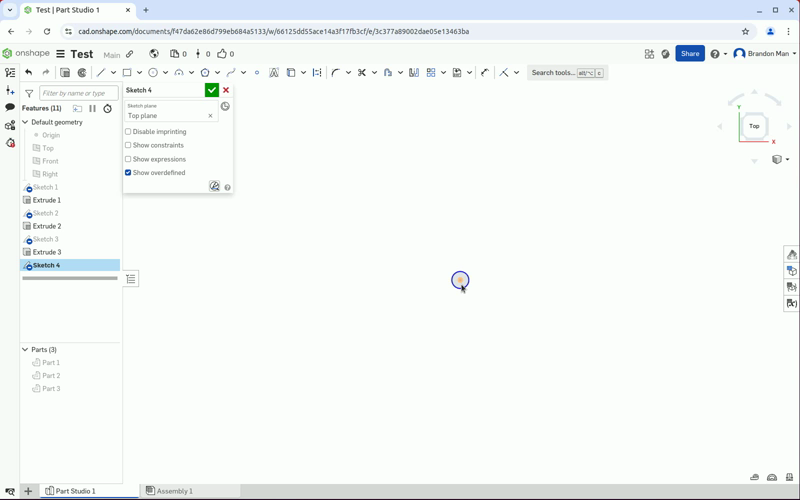
scroll(6)
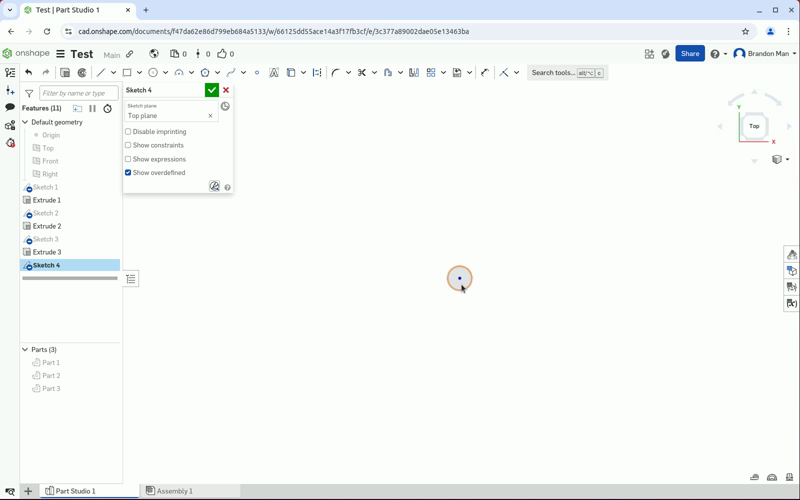
scroll(6)
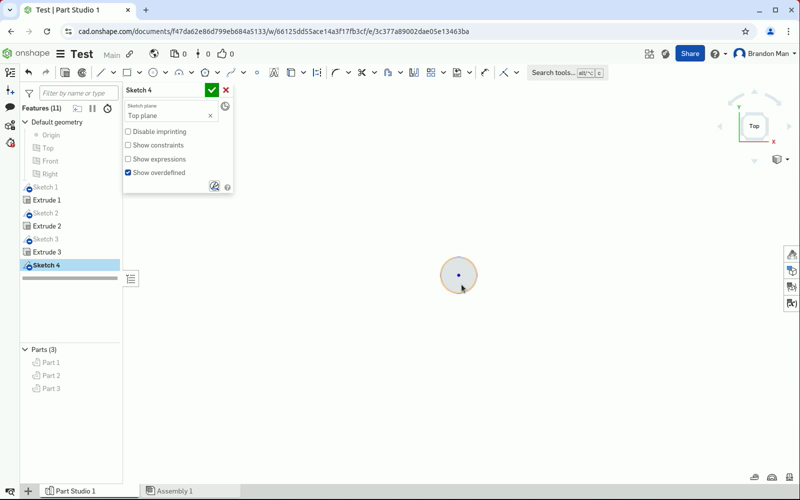
scroll(6)
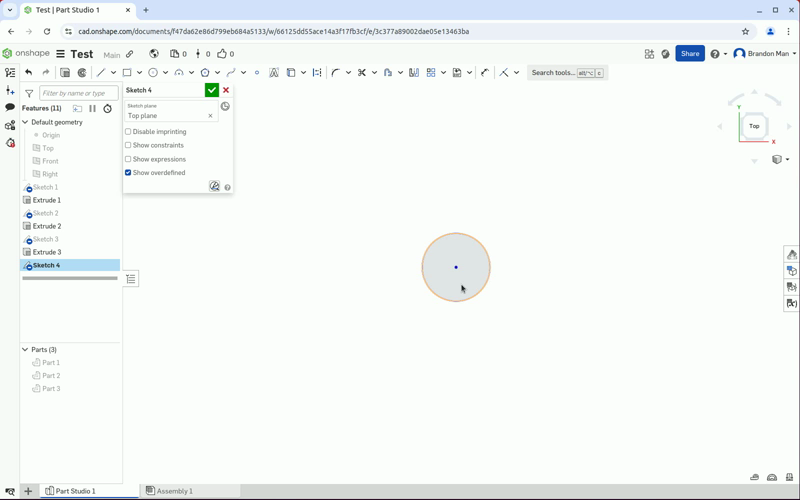
click(461, 284)
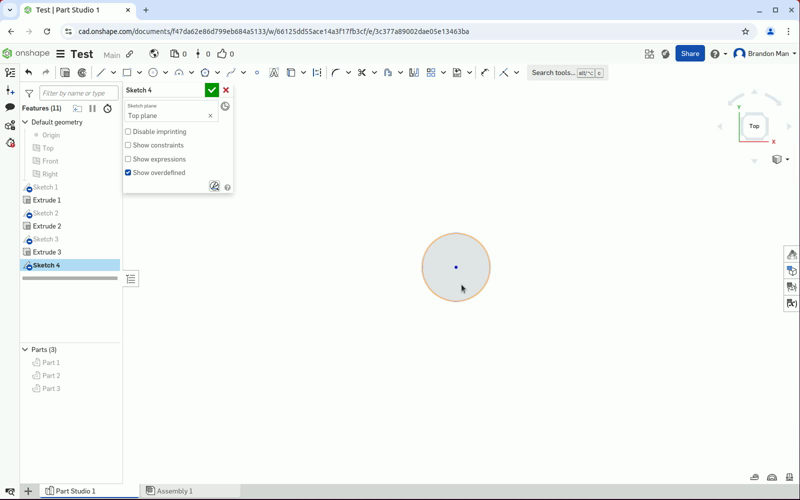
scroll(-6)
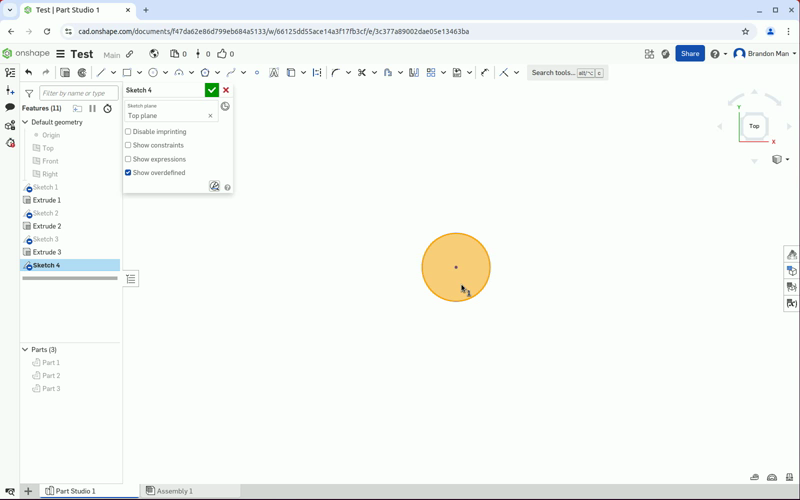
scroll(-6)
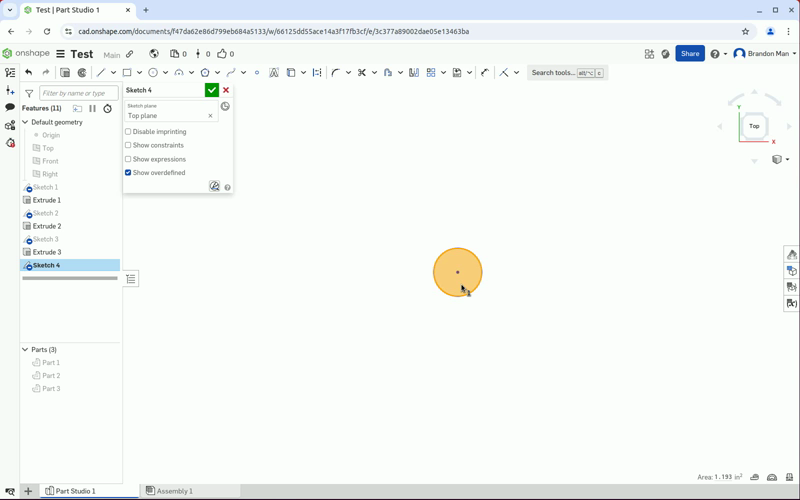
scroll(-6)
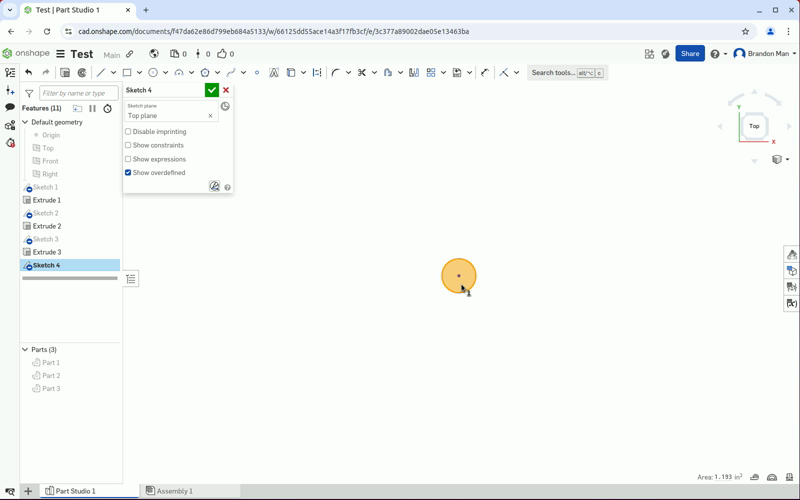
scroll(-6)
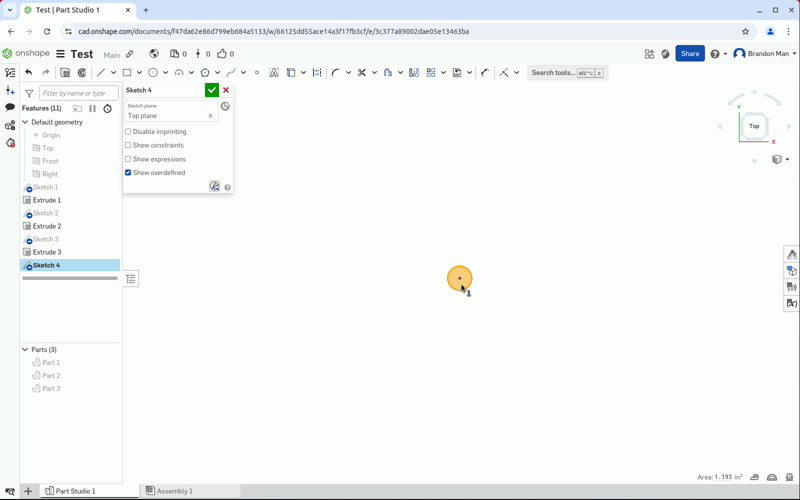
scroll(-6)
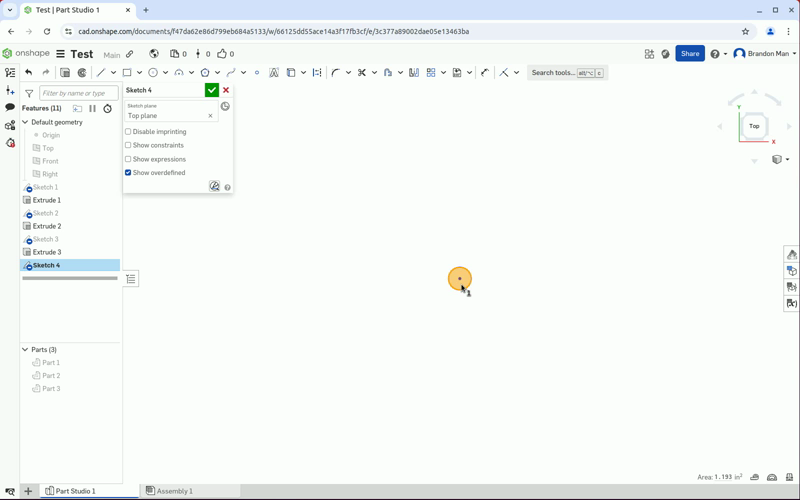
scroll(-6)
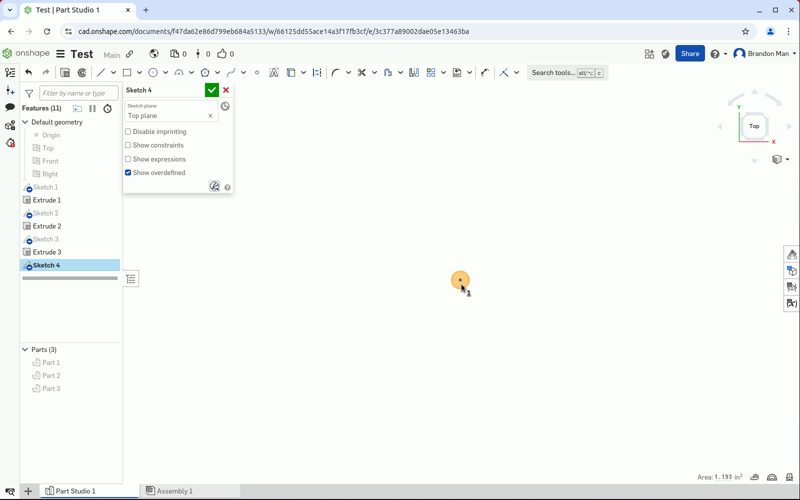
scroll(-6)
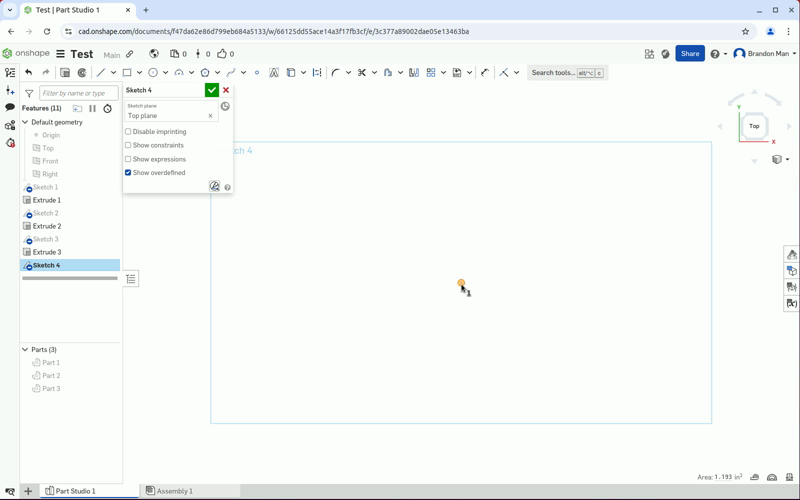
mouse_move(73, 352)
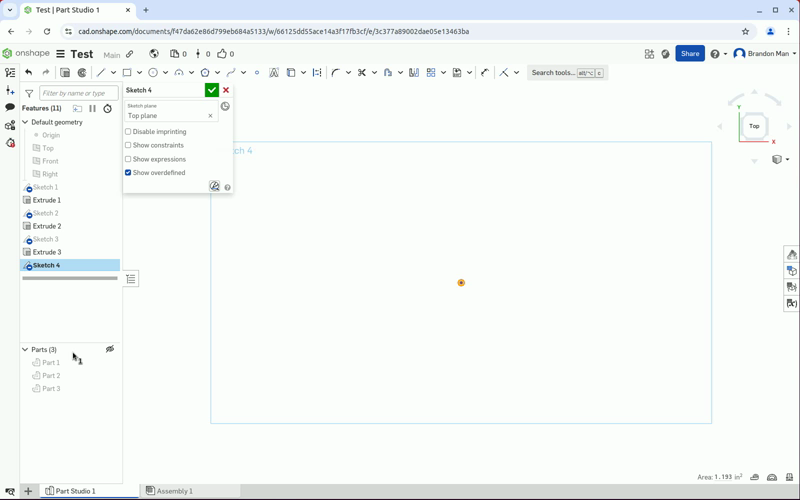
key(shift+y)
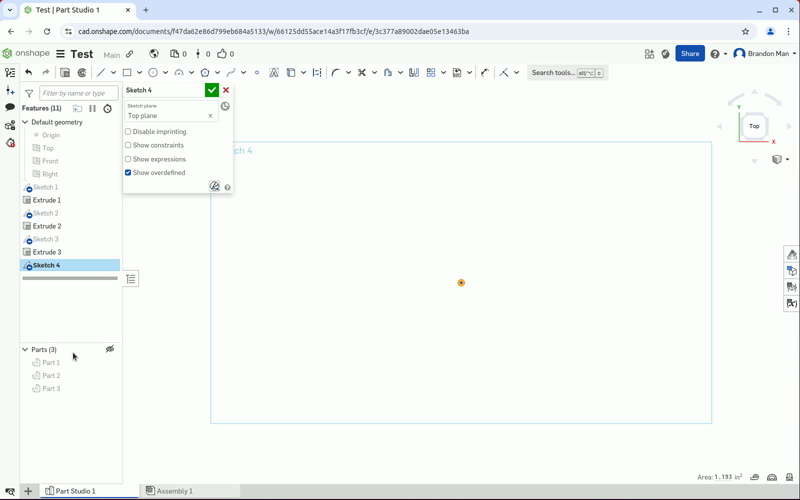
key(shift+e)
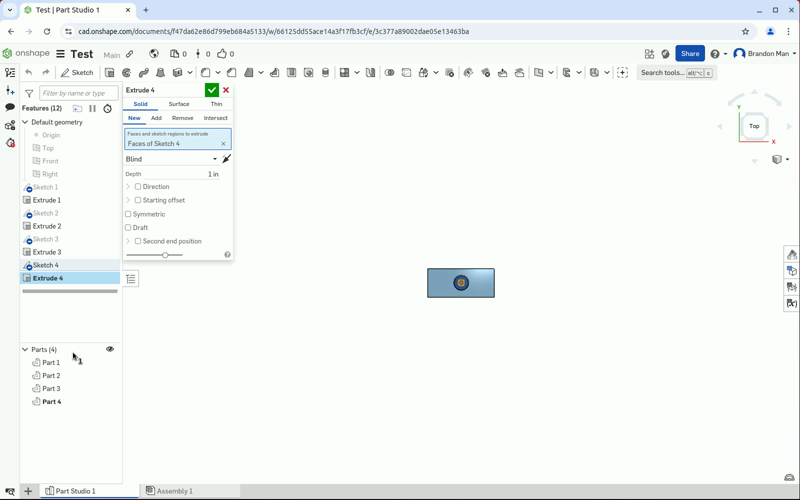
mouse_move(143, 106)
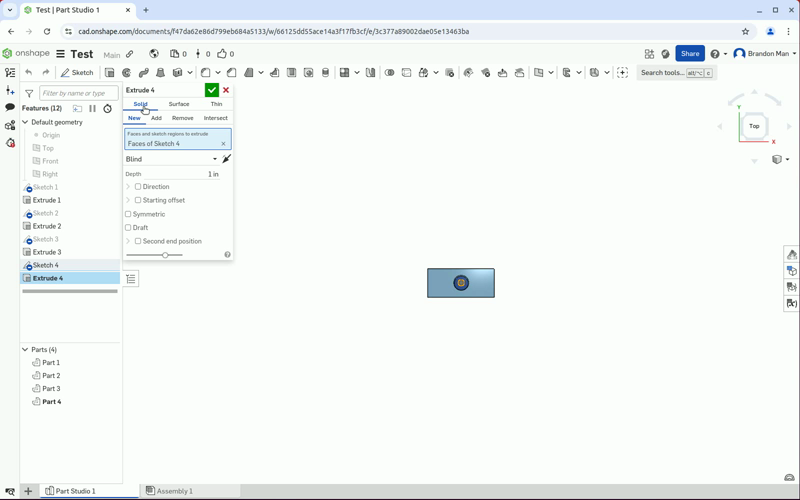
click(143, 106)
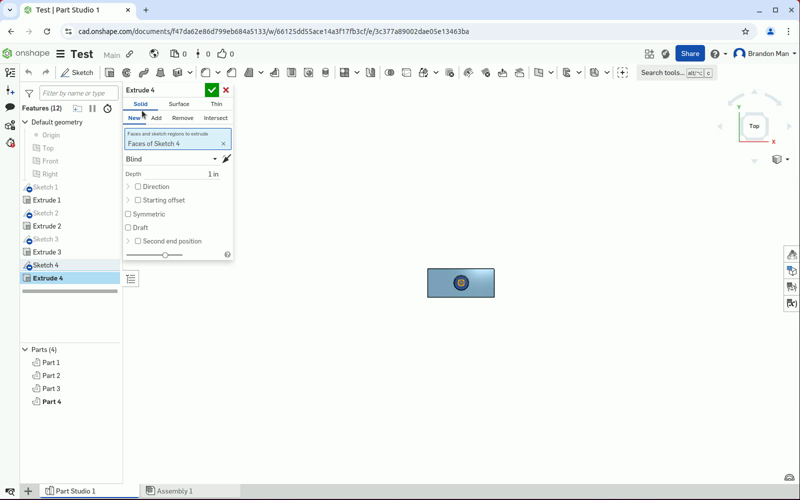
mouse_move(137, 120)
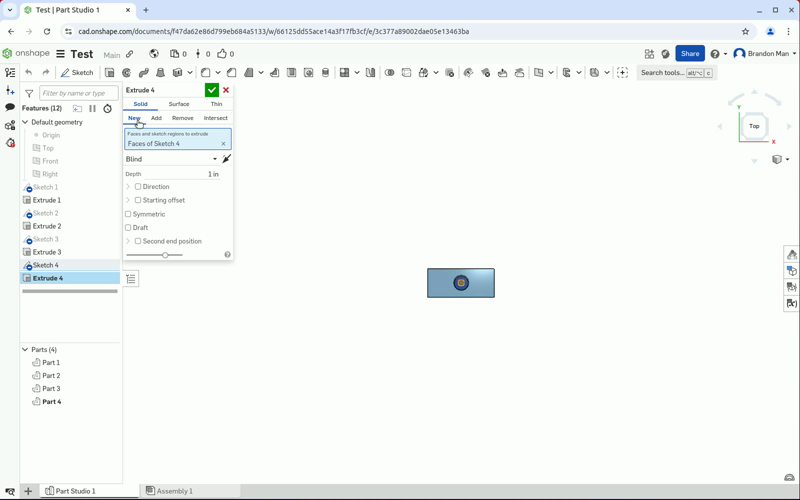
click(137, 120)
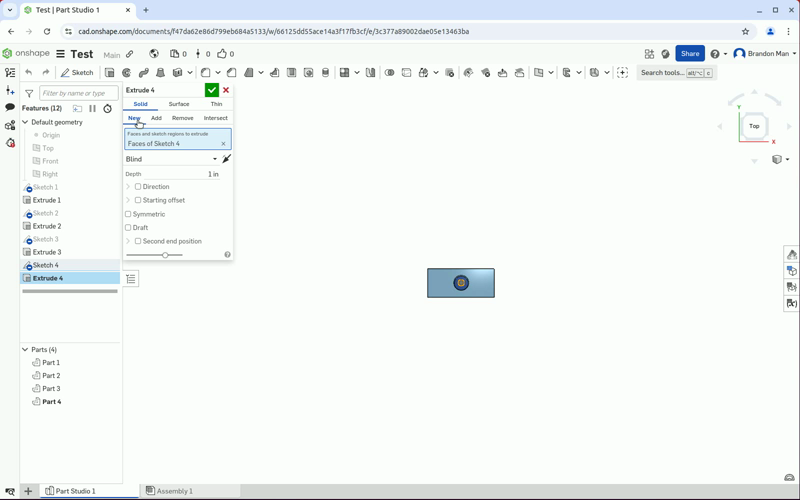
key(tab, 4)
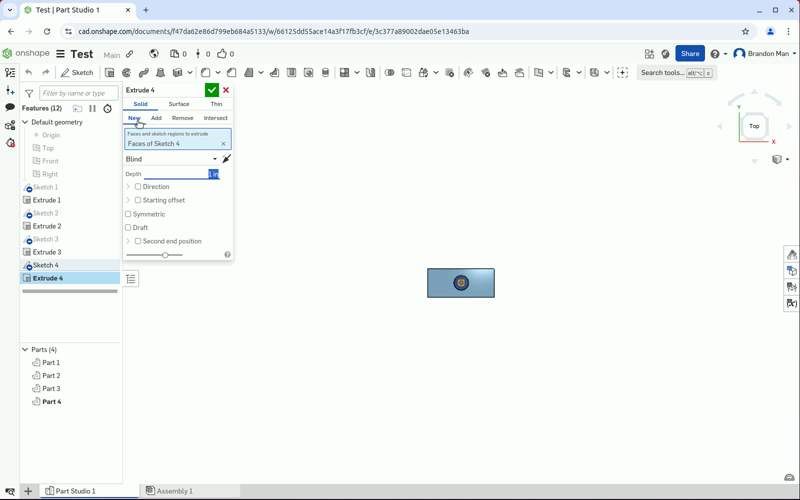
text(-1.926)
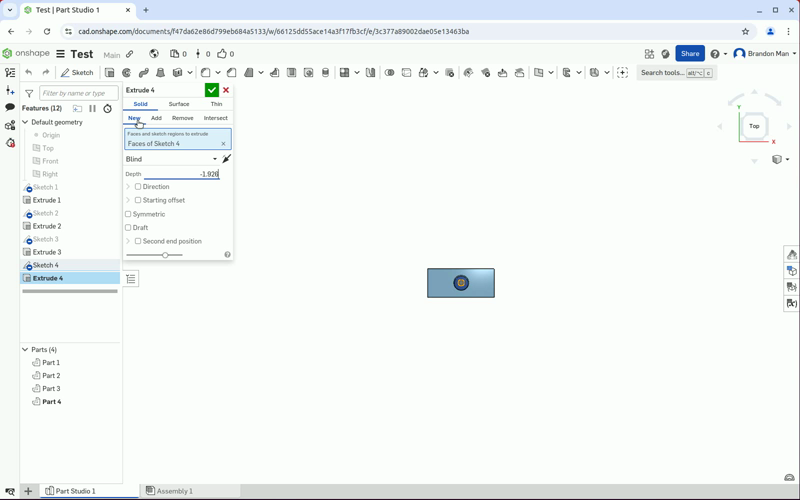
key(enter)
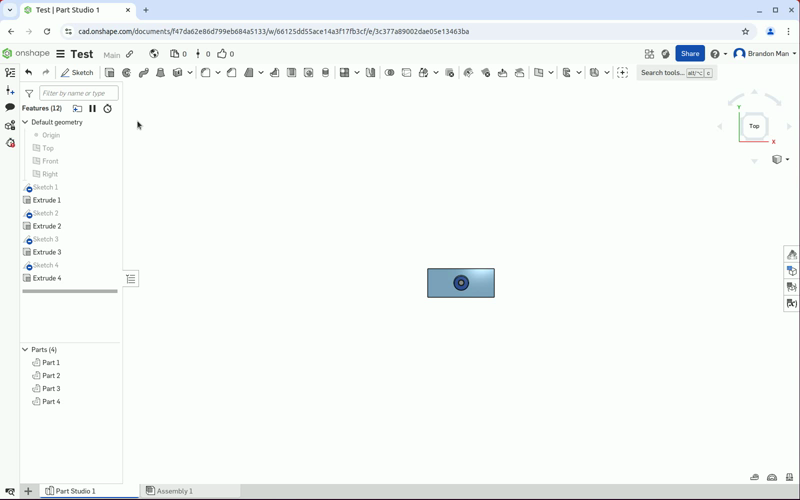
key(shift+h)
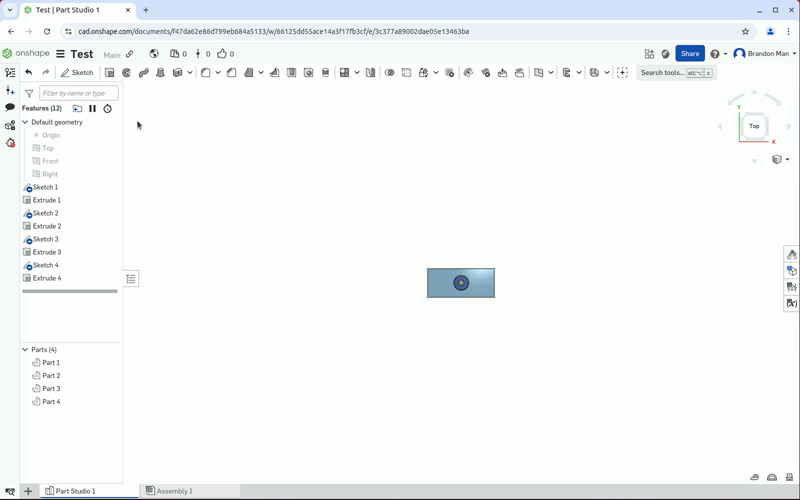
key(shift+h)
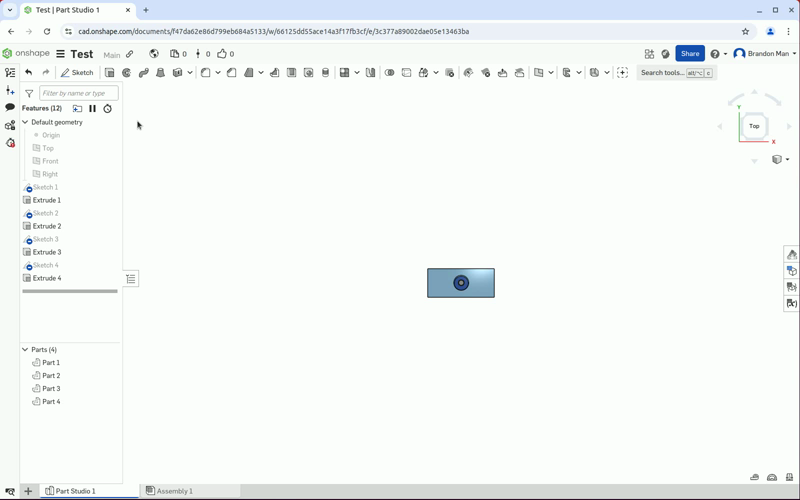
mouse_move(73, 189)
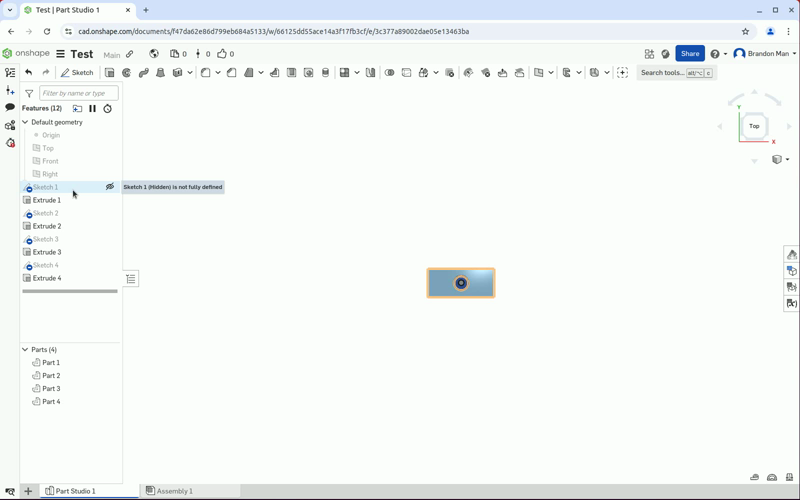
click(73, 189)
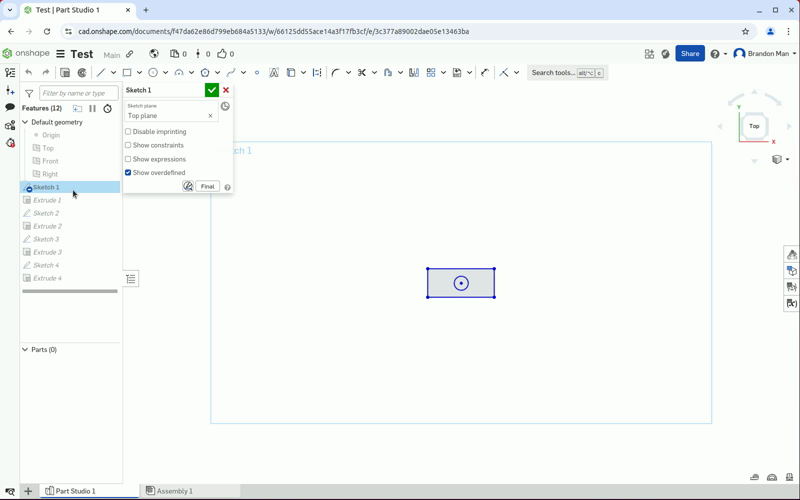
mouse_move(229, 92)
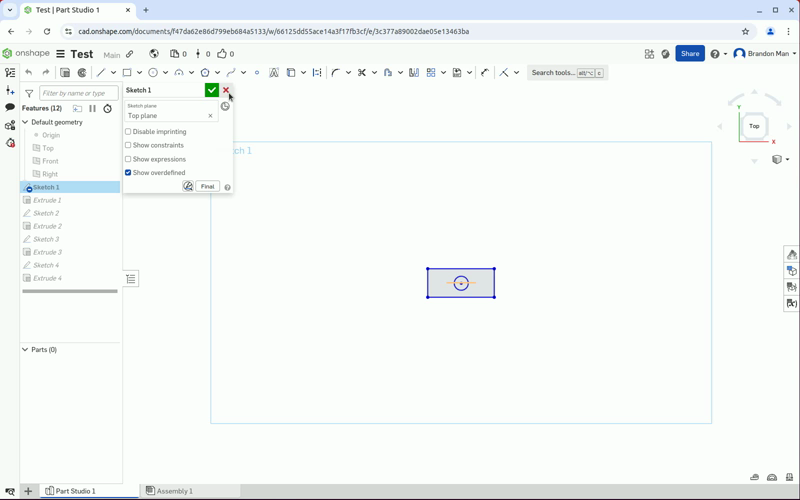
click(229, 92)
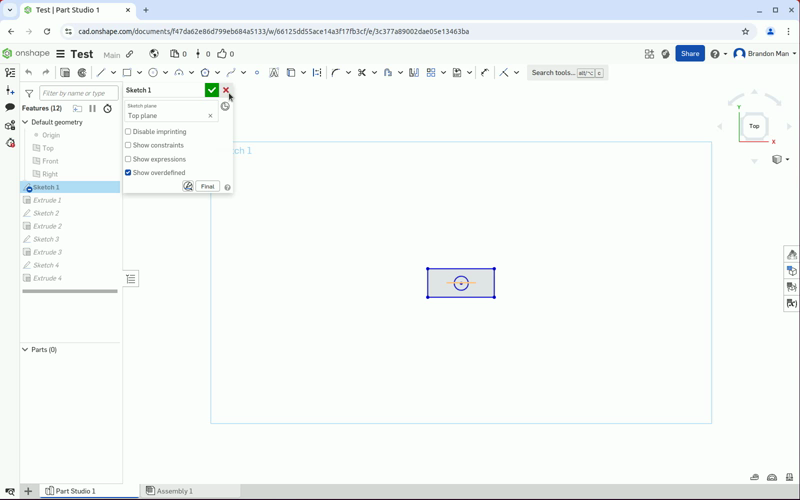
key(shift+s)
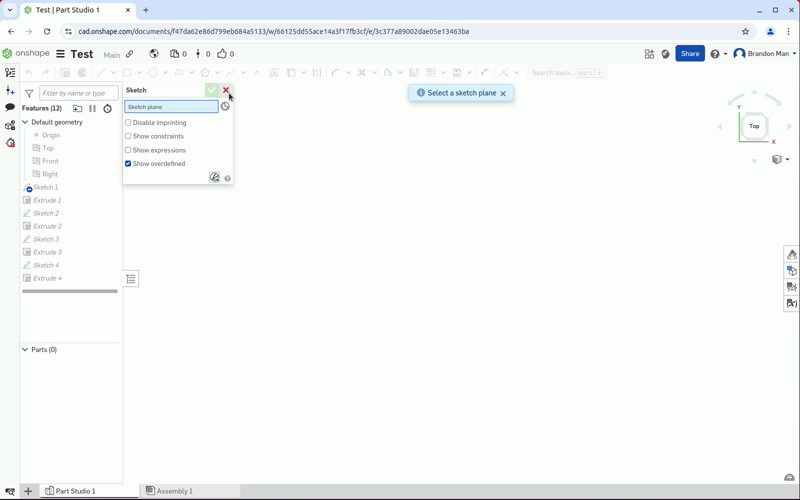
mouse_move(73, 150)
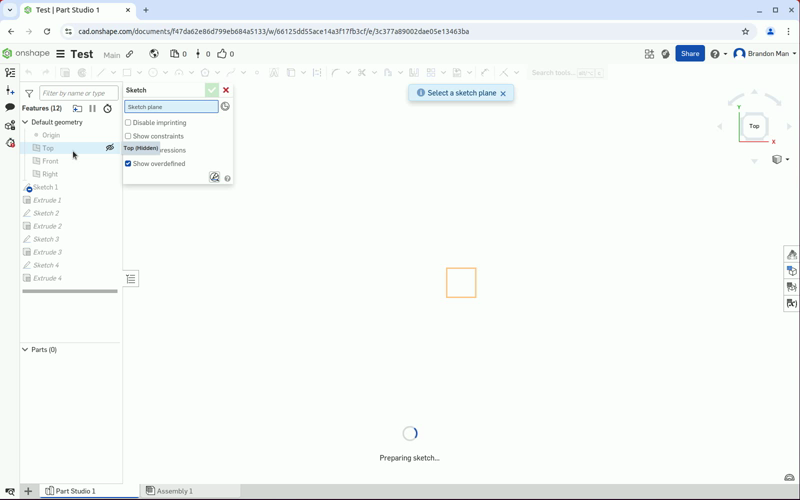
click(73, 150)
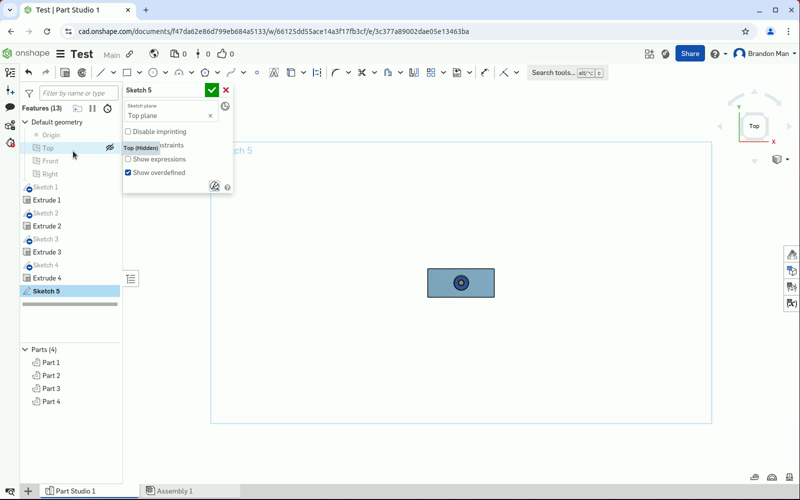
mouse_move(73, 352)
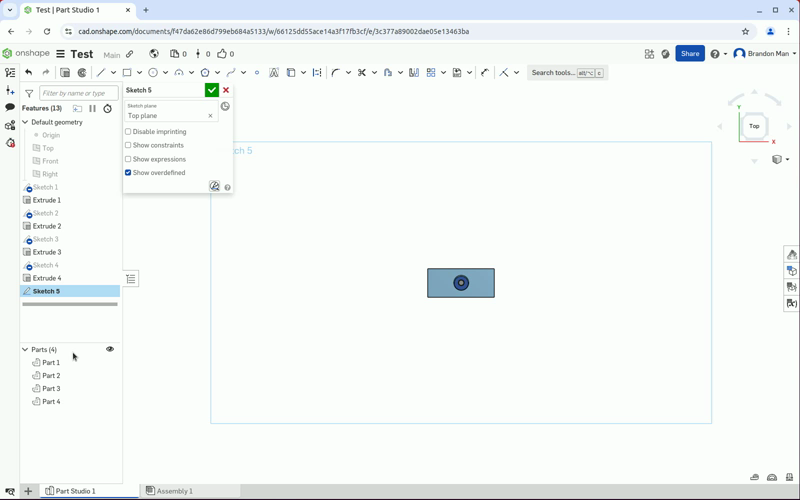
key(y)
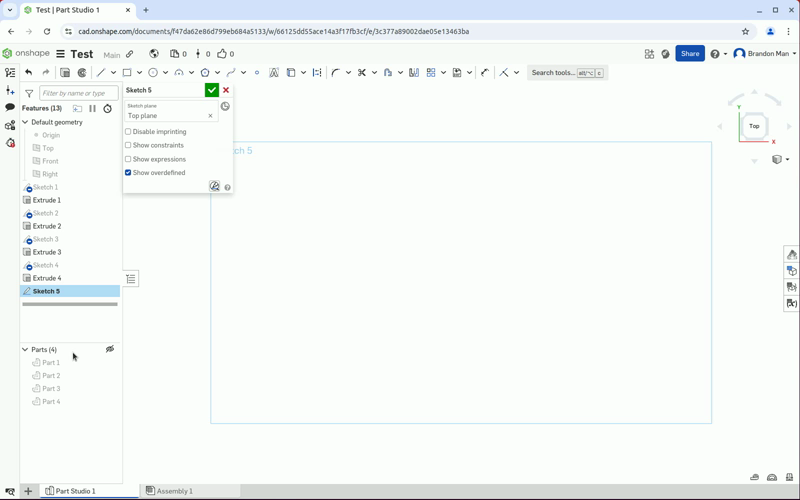
key(c)
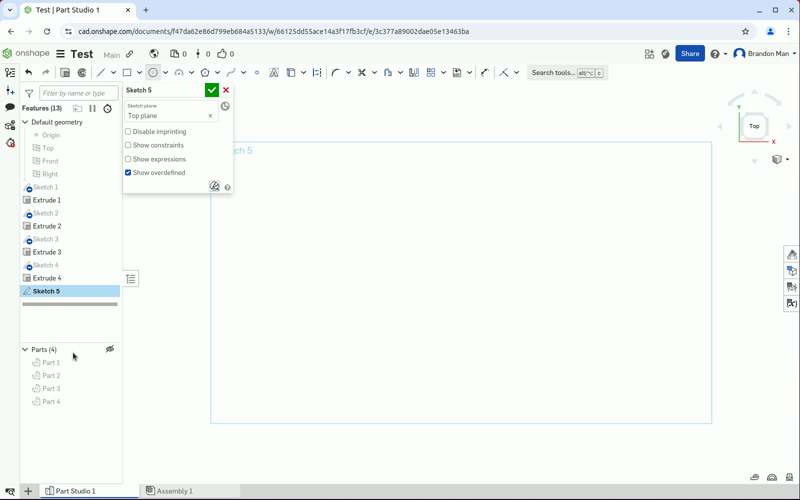
key_down(shift)
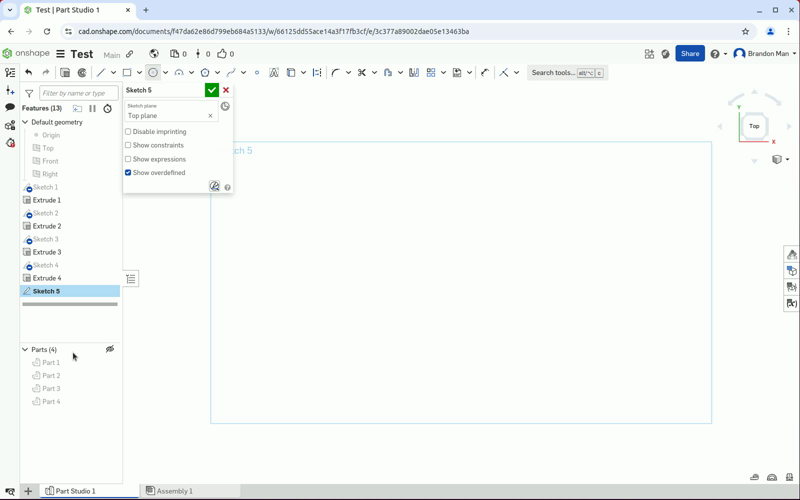
mouse_move(461, 282)
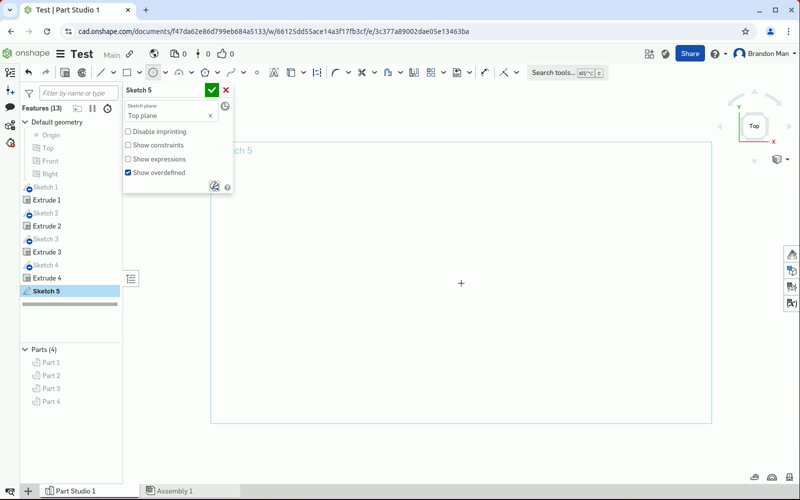
click(461, 282)
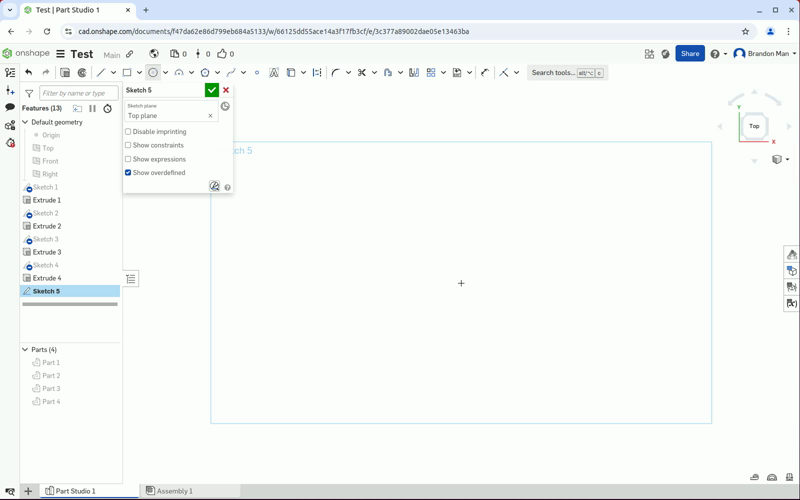
key_up(shift)
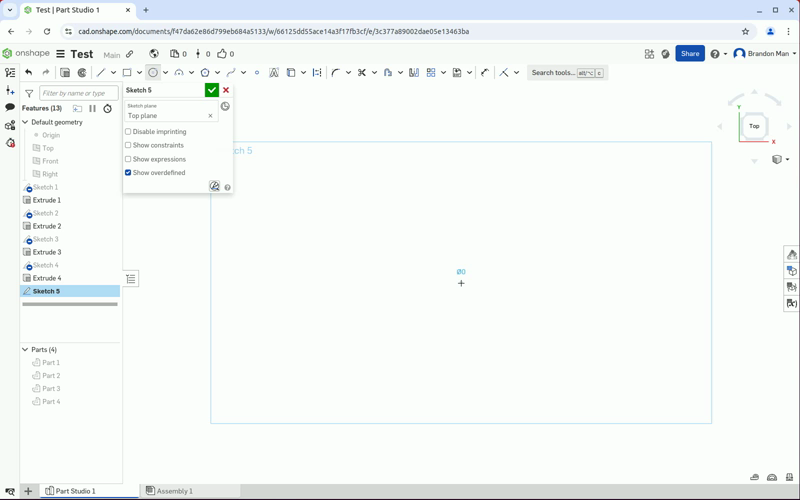
mouse_move(468, 282)
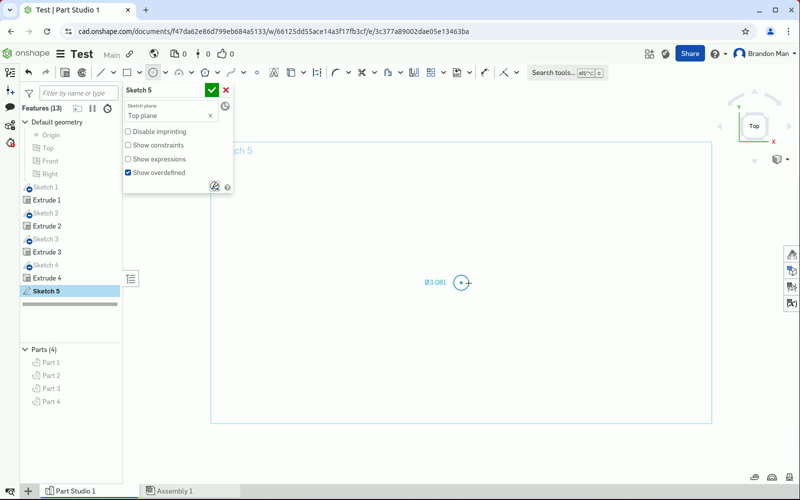
click(468, 282)
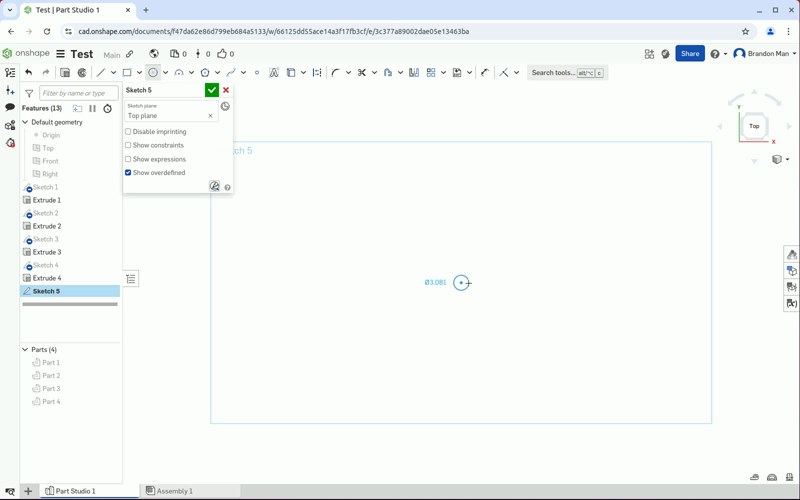
key(esc)
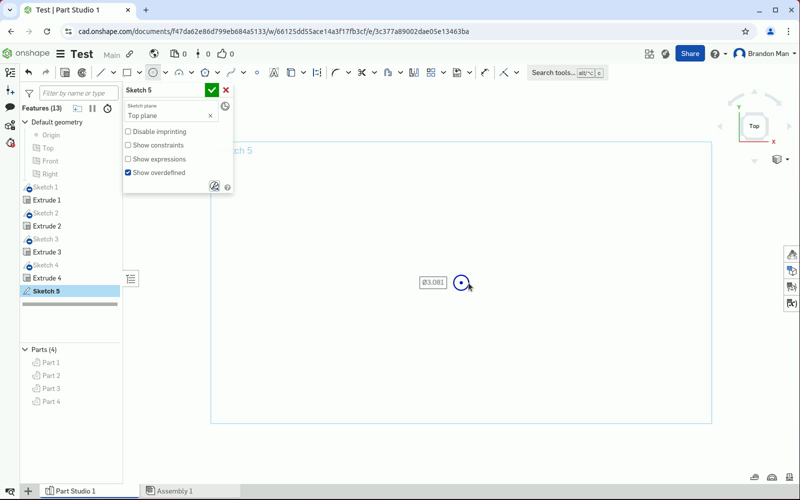
key(c)
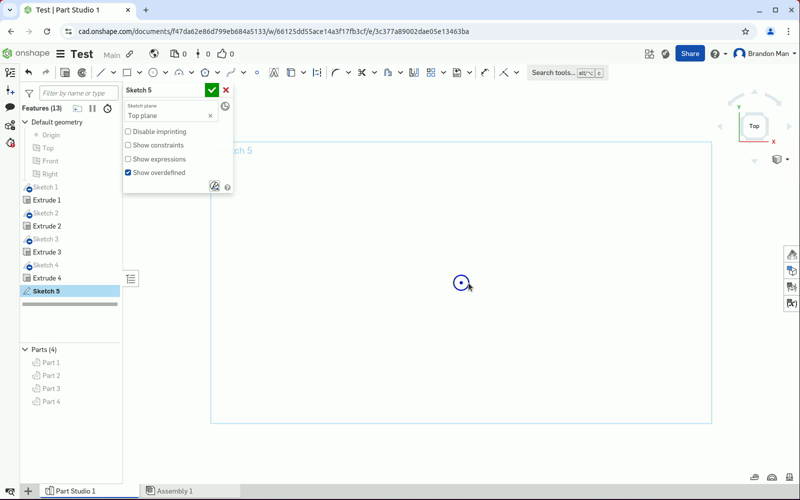
key_down(shift)
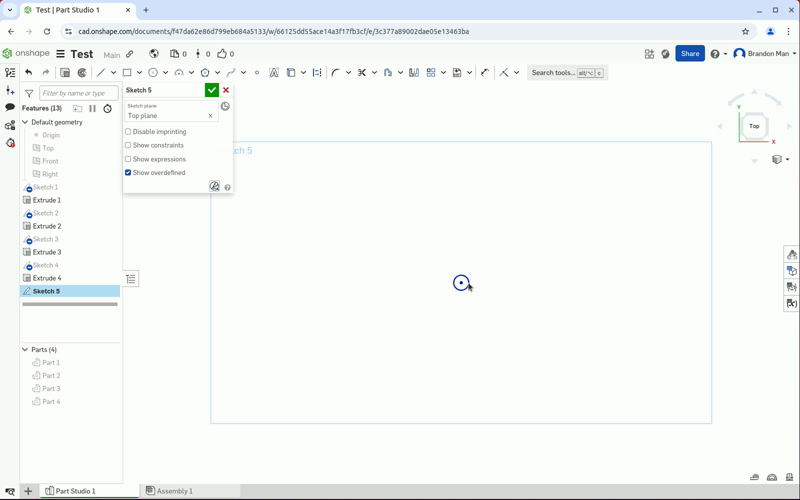
mouse_move(461, 282)
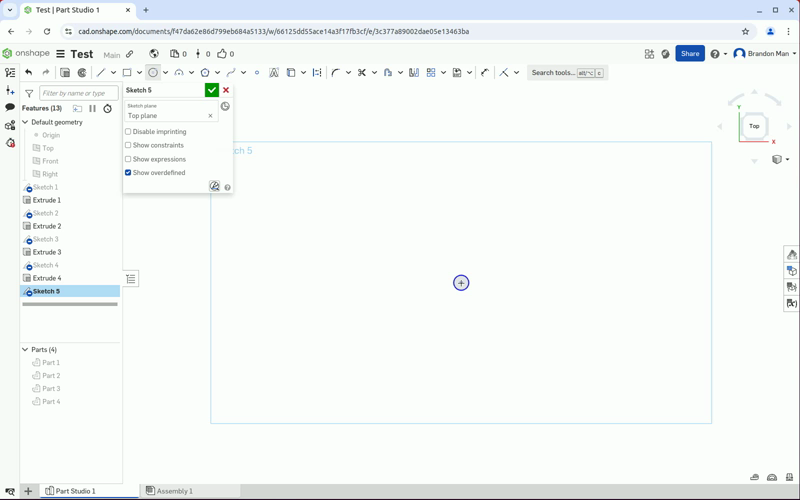
click(461, 282)
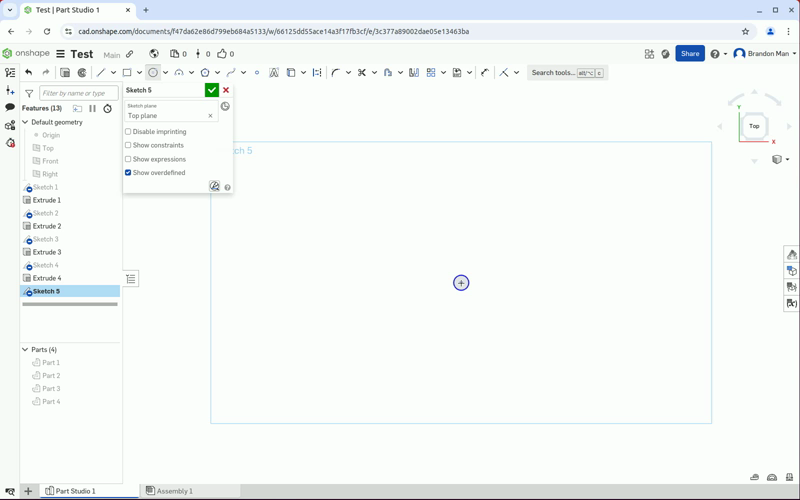
key_up(shift)
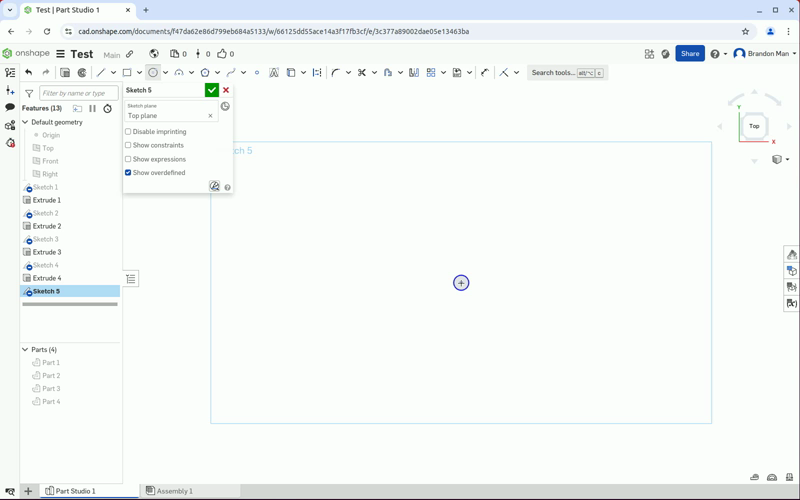
mouse_move(463, 282)
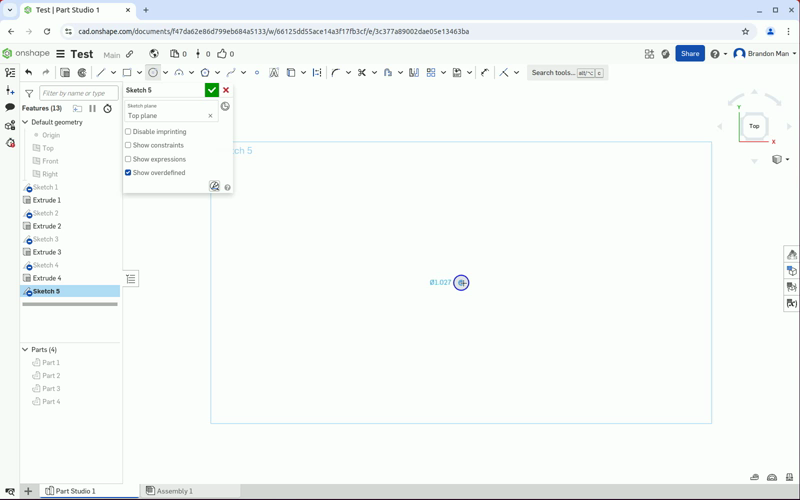
scroll(6)
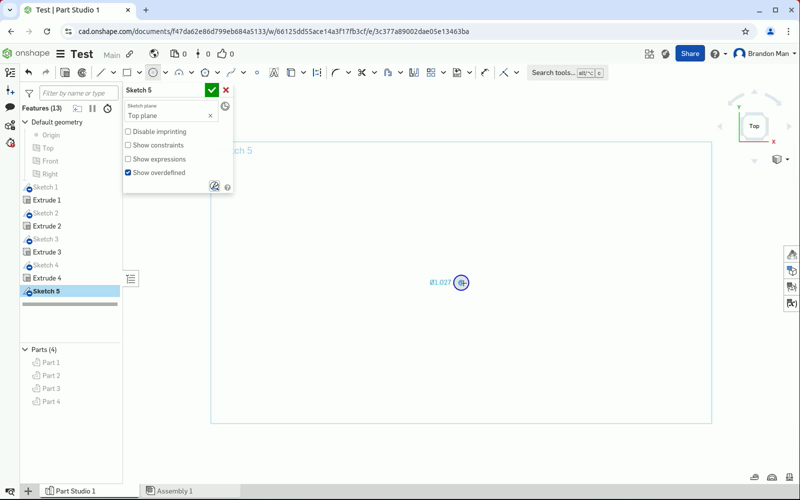
scroll(6)
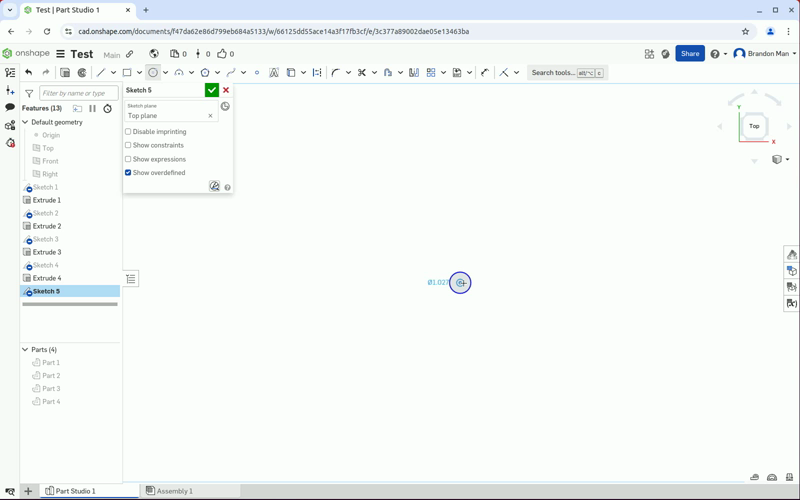
scroll(6)
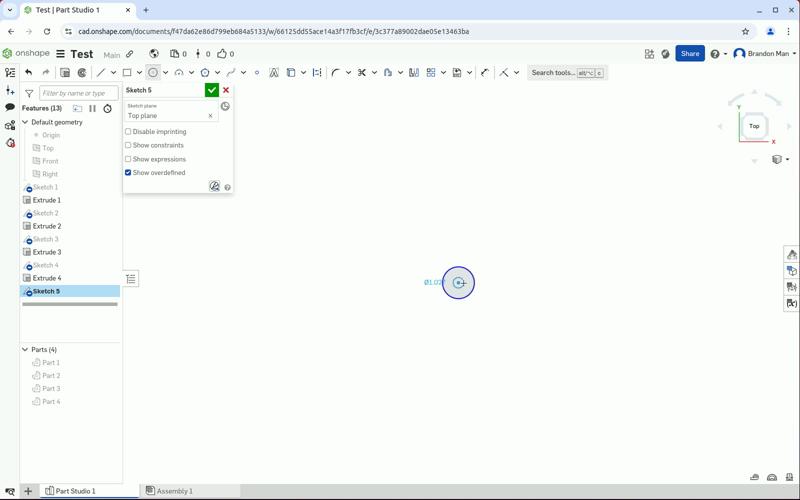
scroll(6)
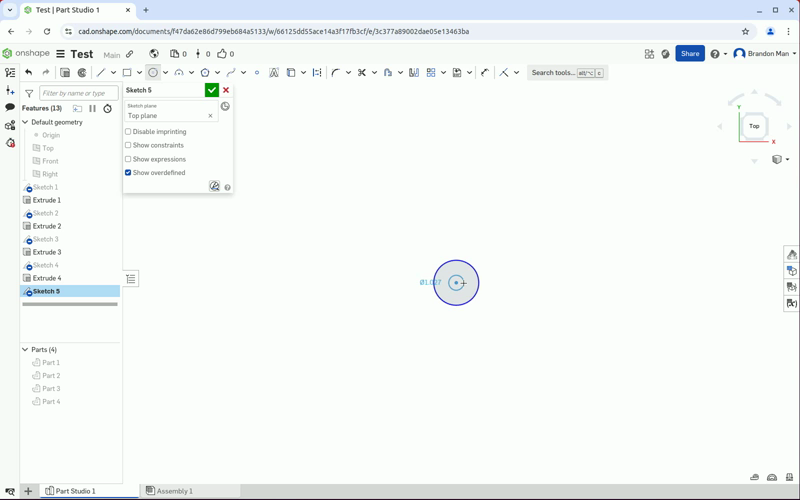
scroll(6)
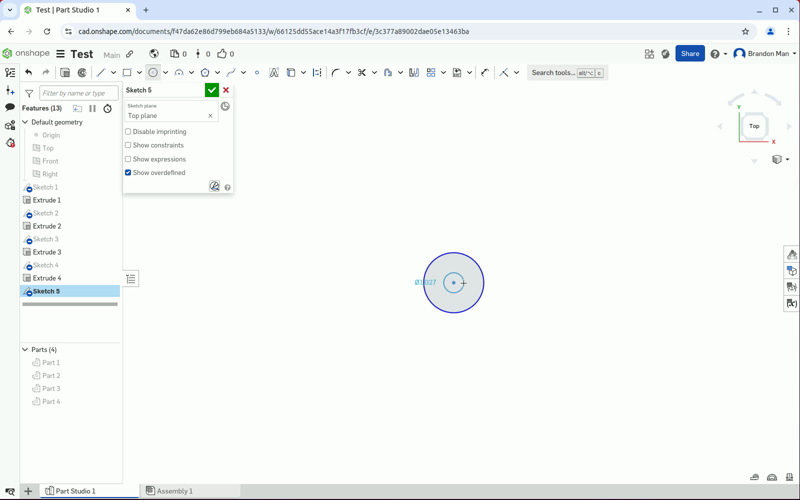
scroll(6)
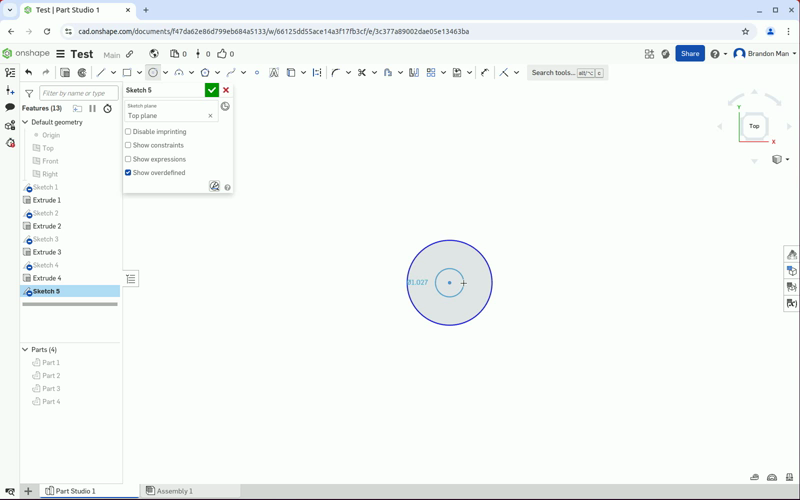
scroll(6)
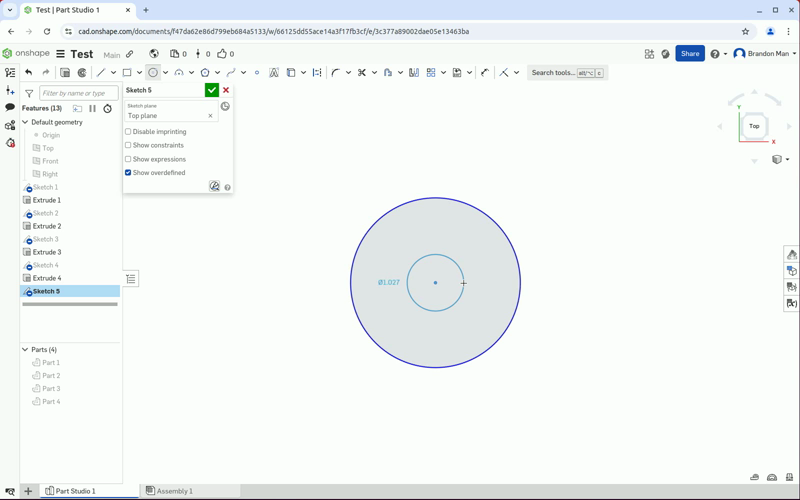
click(463, 282)
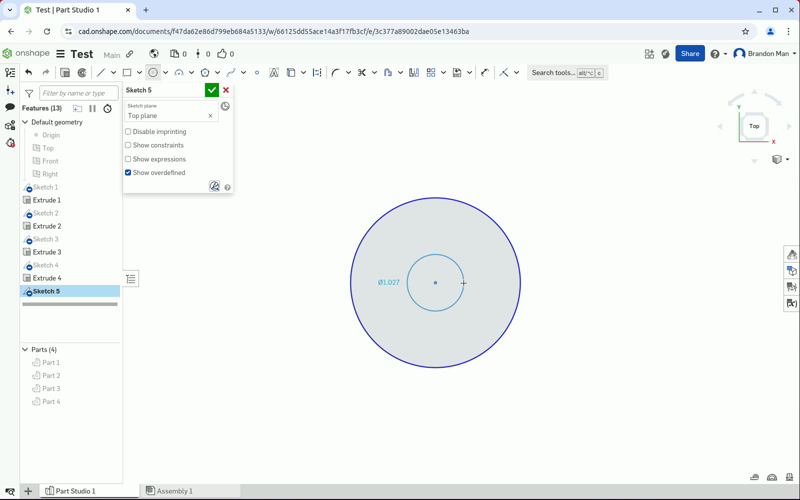
scroll(-6)
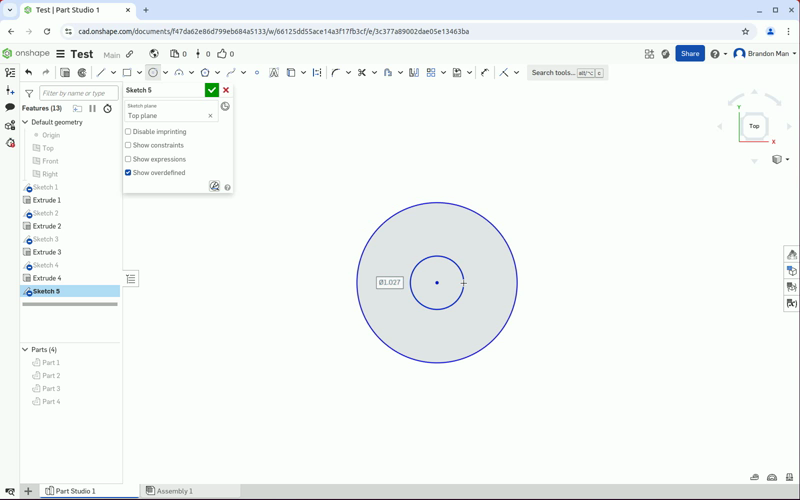
scroll(-6)
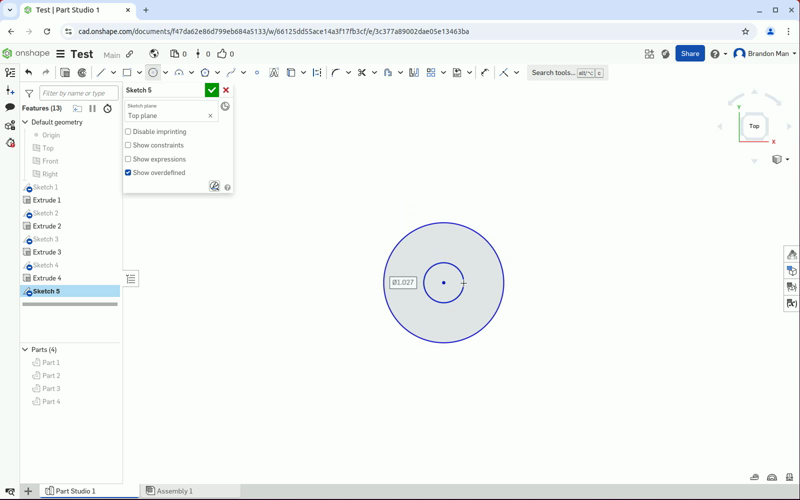
scroll(-6)
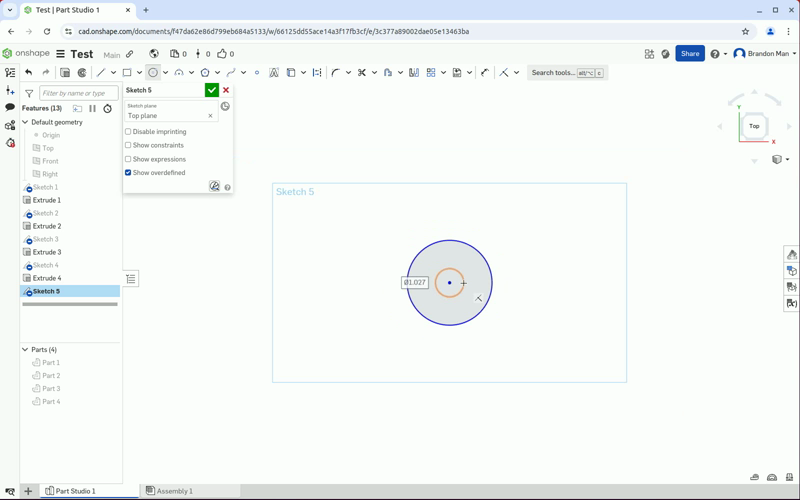
scroll(-6)
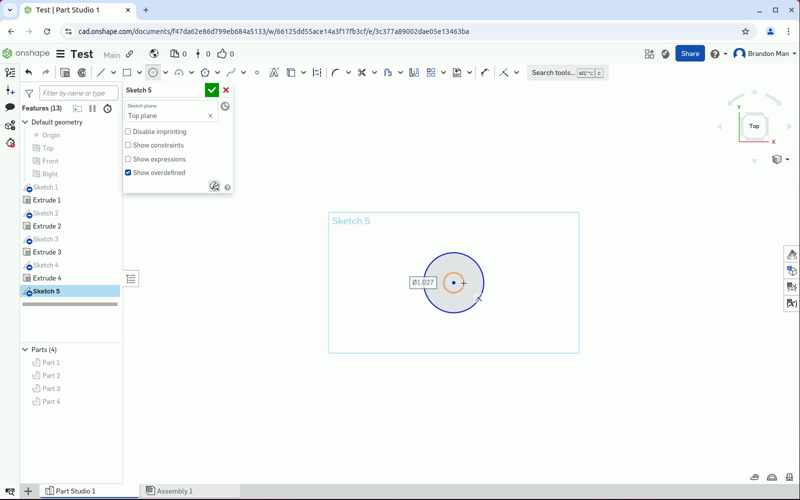
scroll(-6)
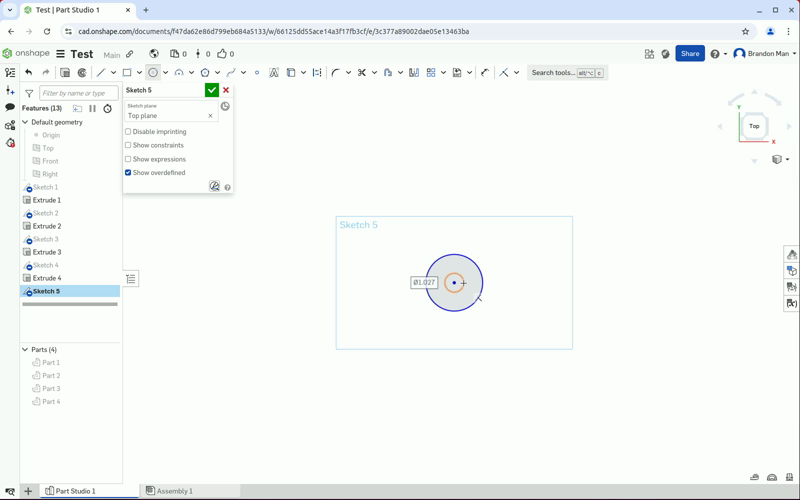
scroll(-6)
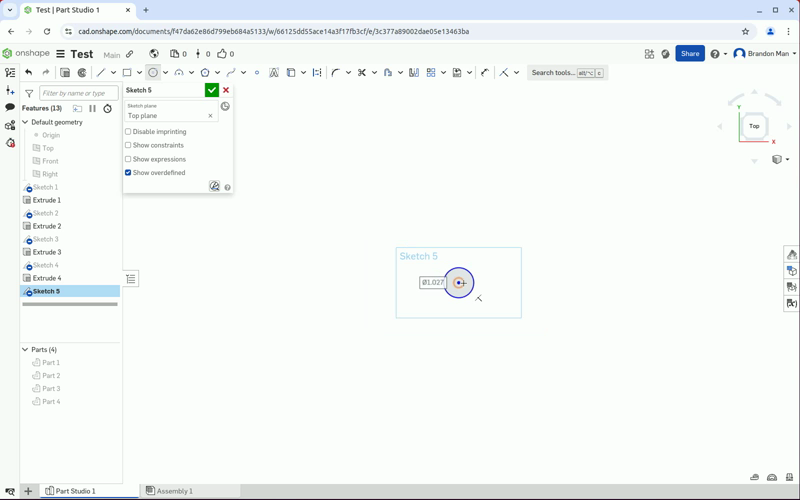
scroll(-6)
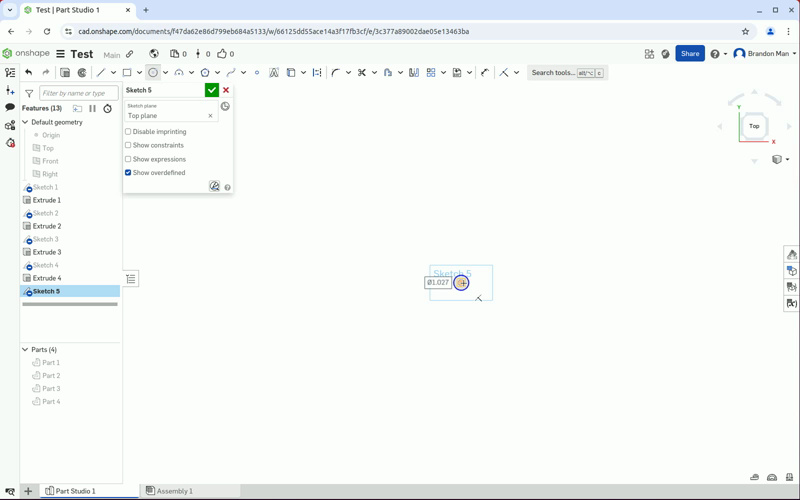
key(esc)
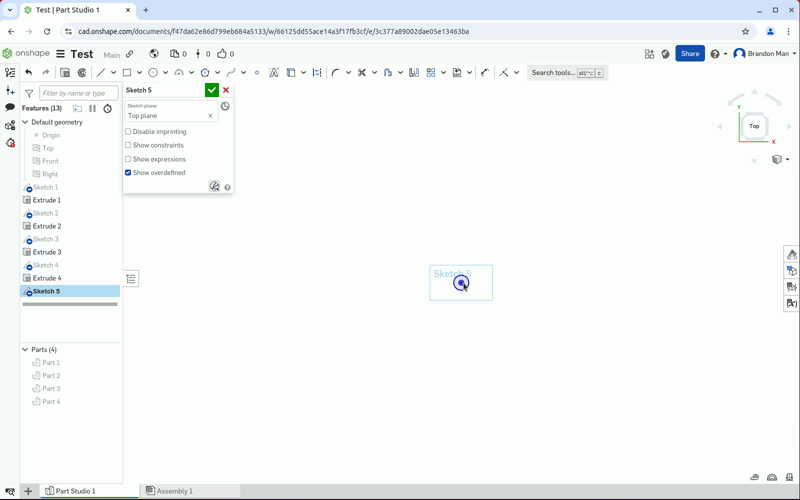
mouse_move(455, 286)
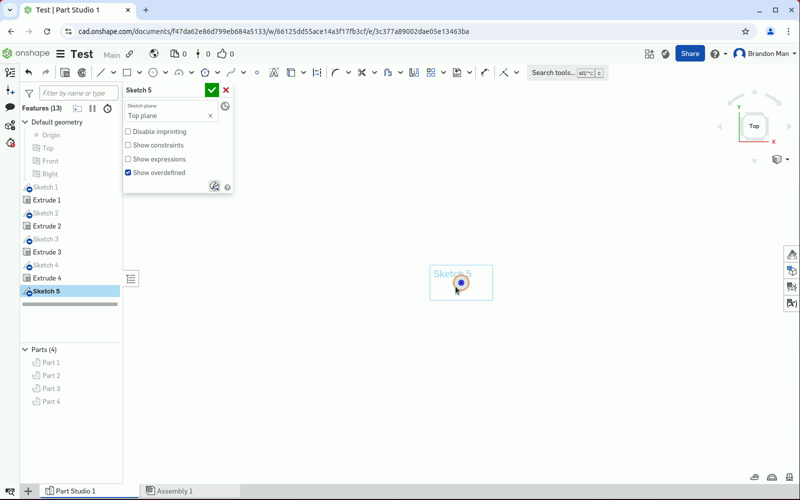
scroll(6)
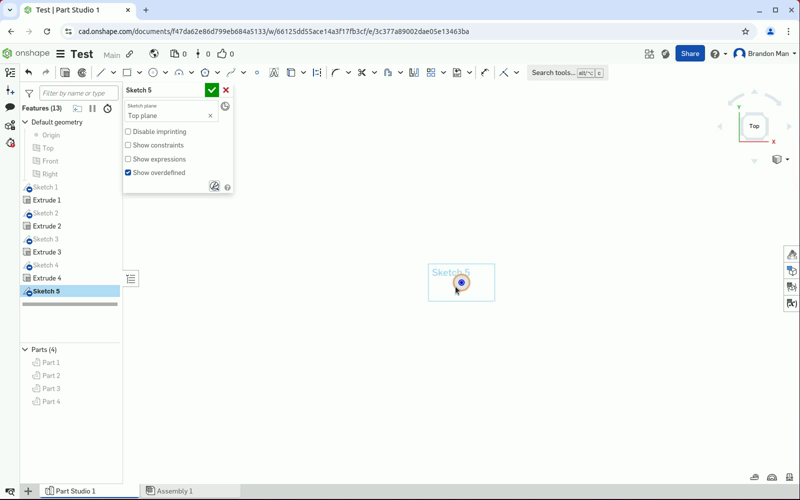
scroll(6)
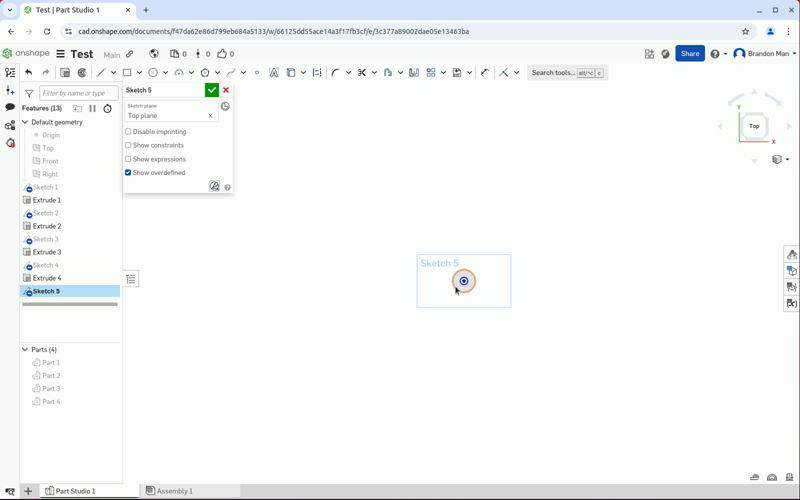
scroll(6)
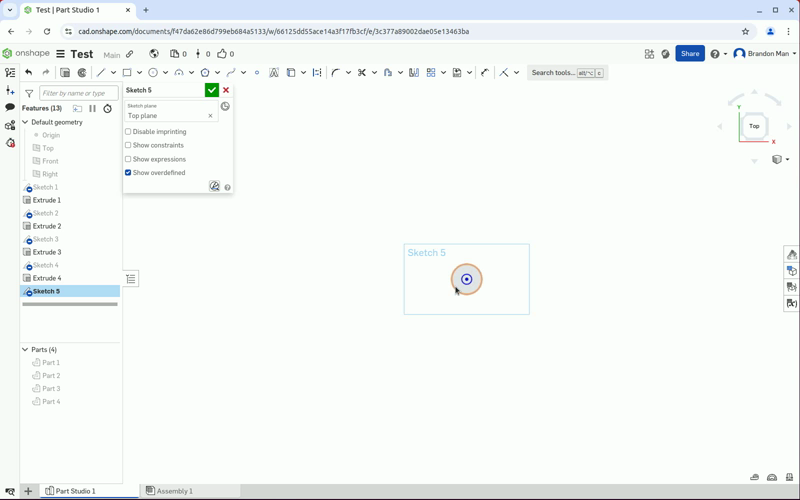
scroll(6)
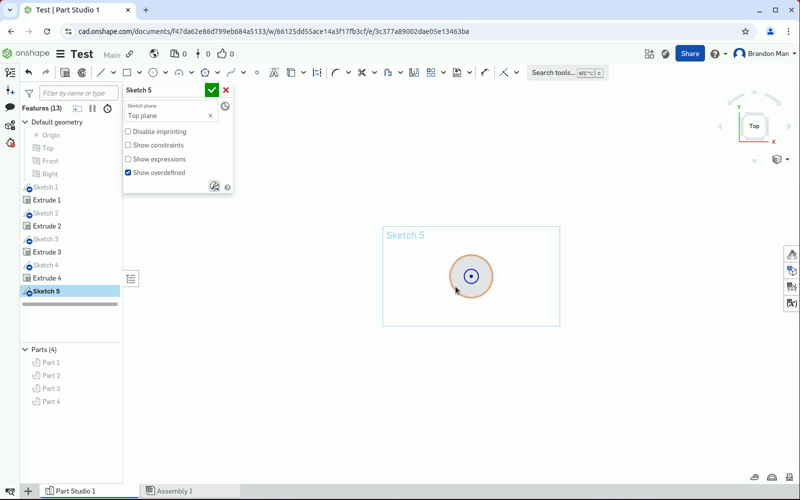
scroll(6)
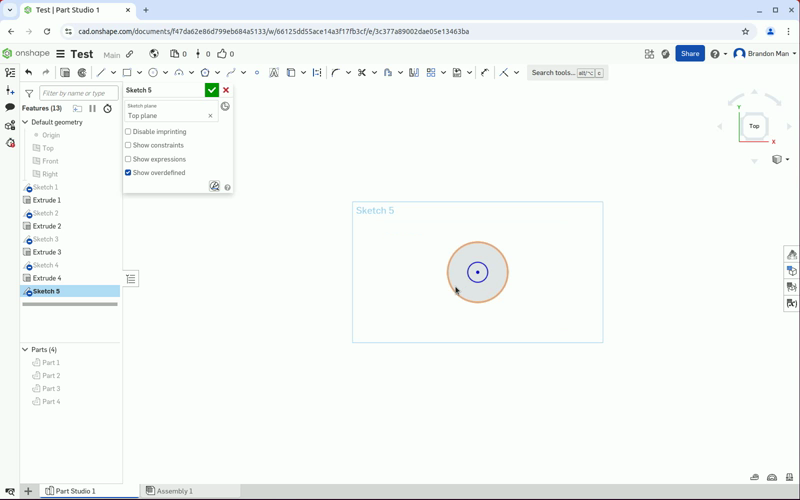
scroll(6)
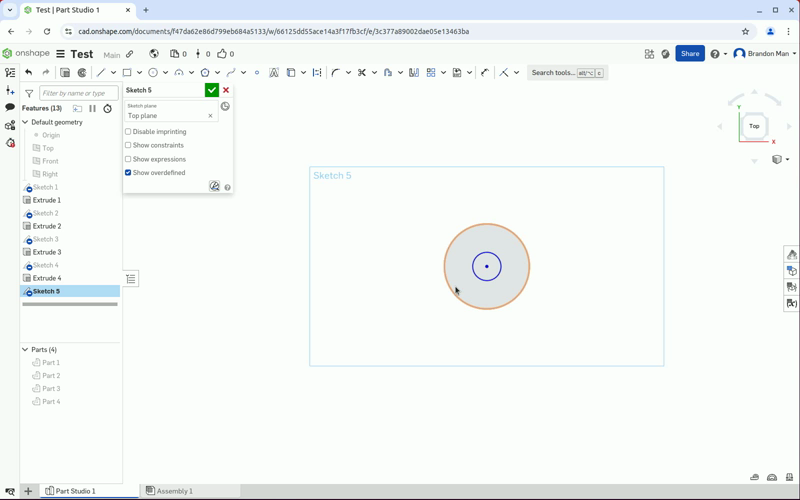
scroll(6)
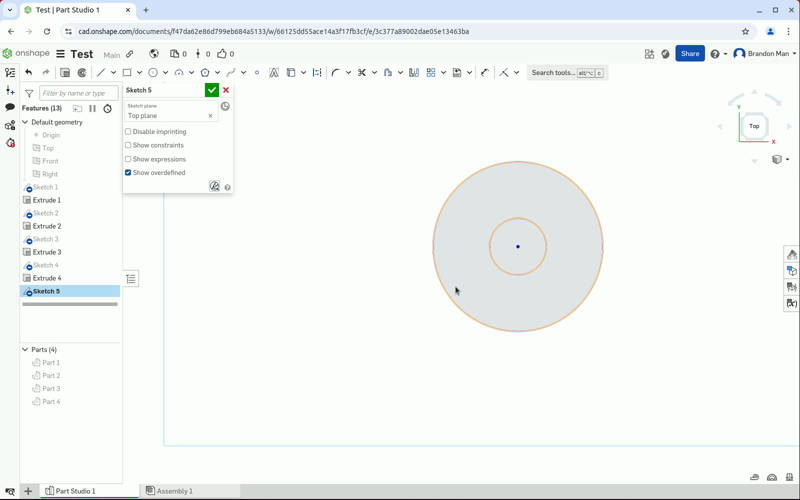
click(455, 286)
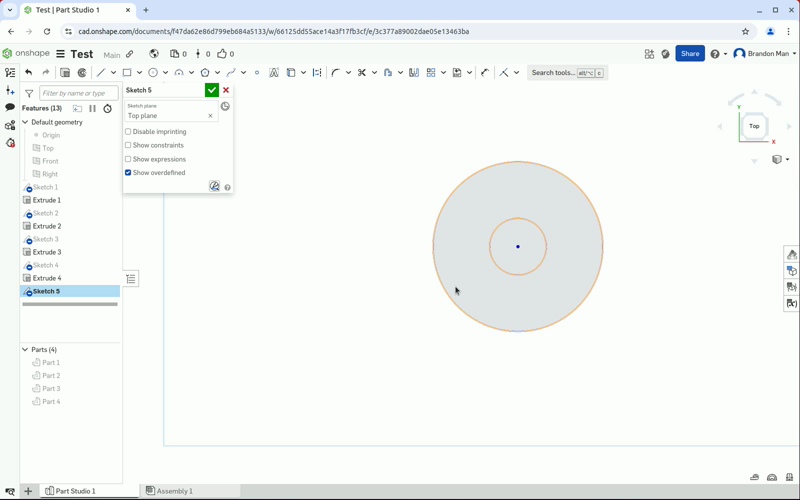
scroll(-6)
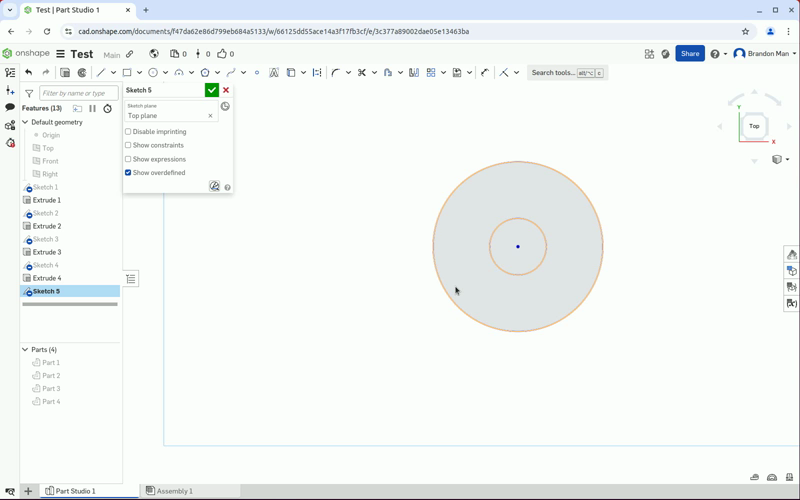
scroll(-6)
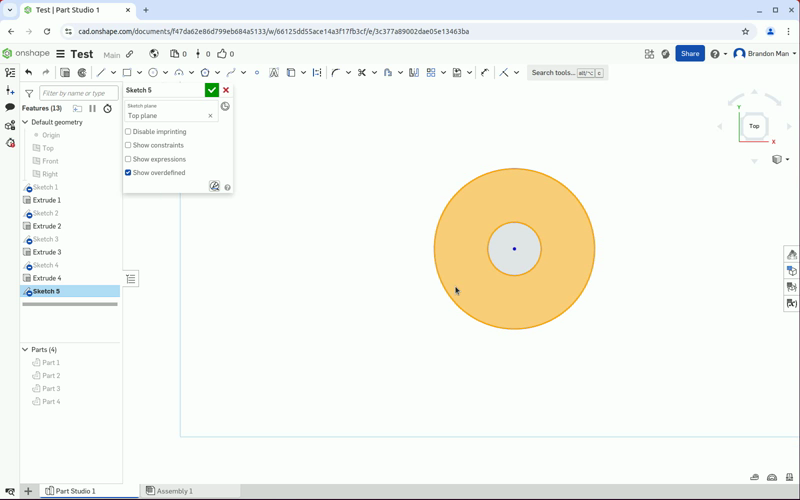
scroll(-6)
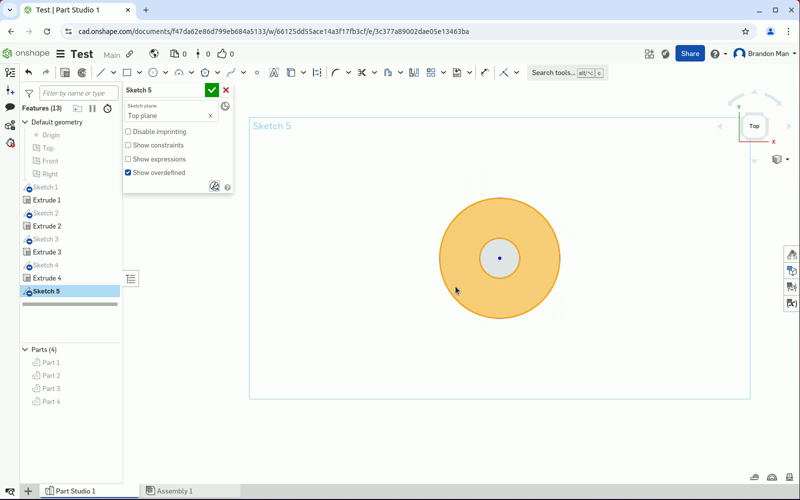
scroll(-6)
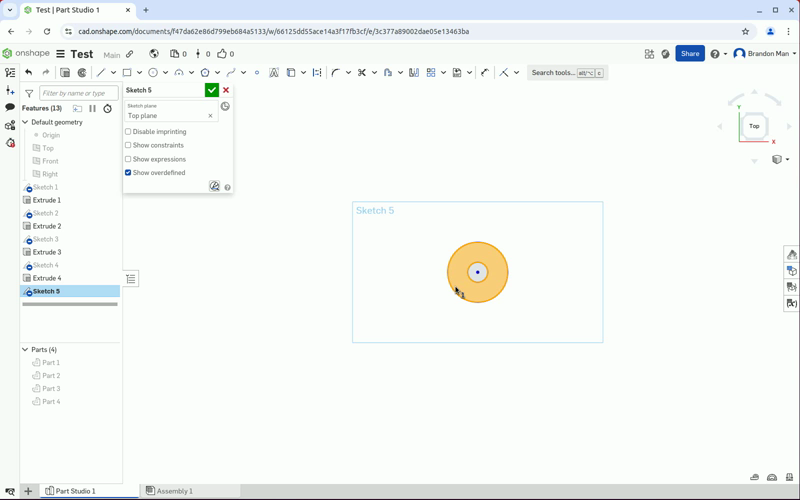
scroll(-6)
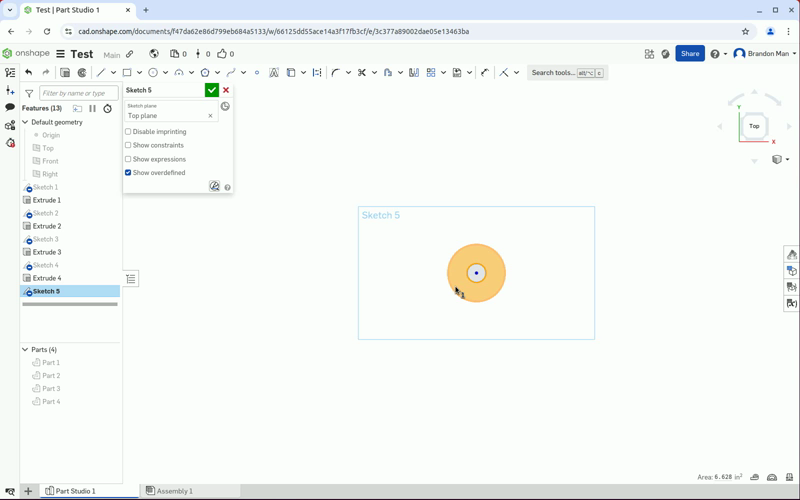
scroll(-6)
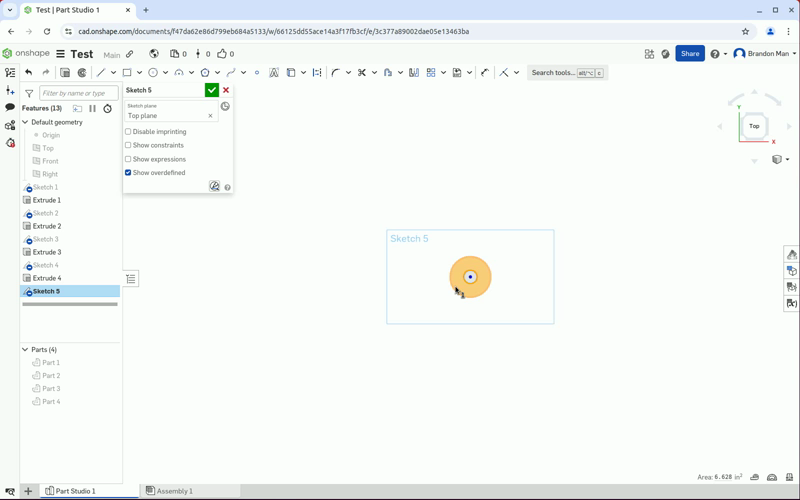
scroll(-6)
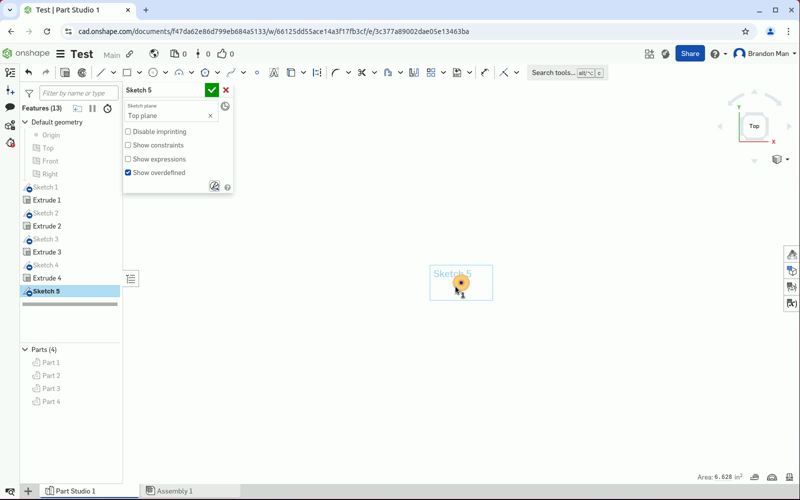
mouse_move(73, 352)
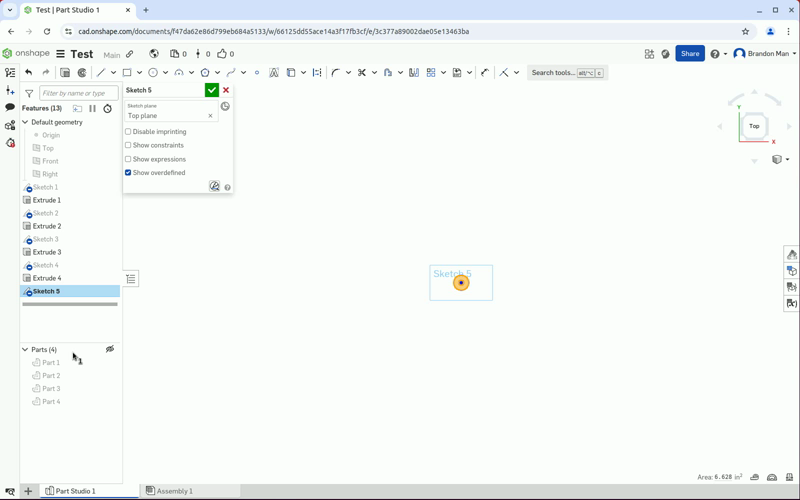
key(shift+y)
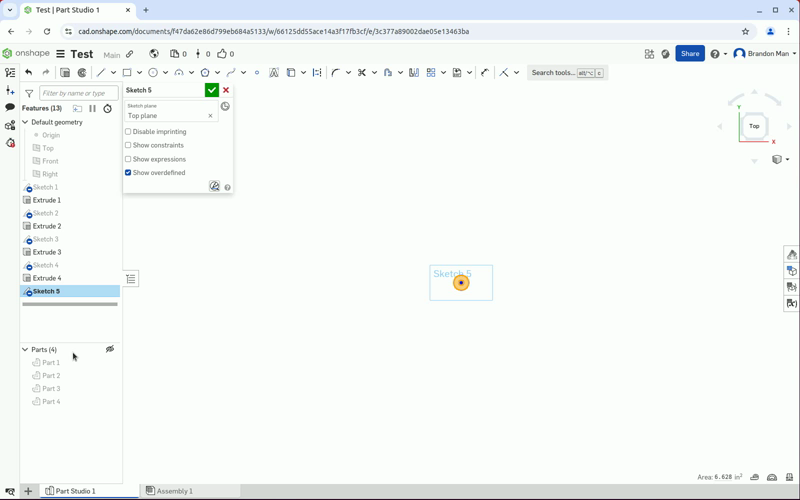
key(shift+e)
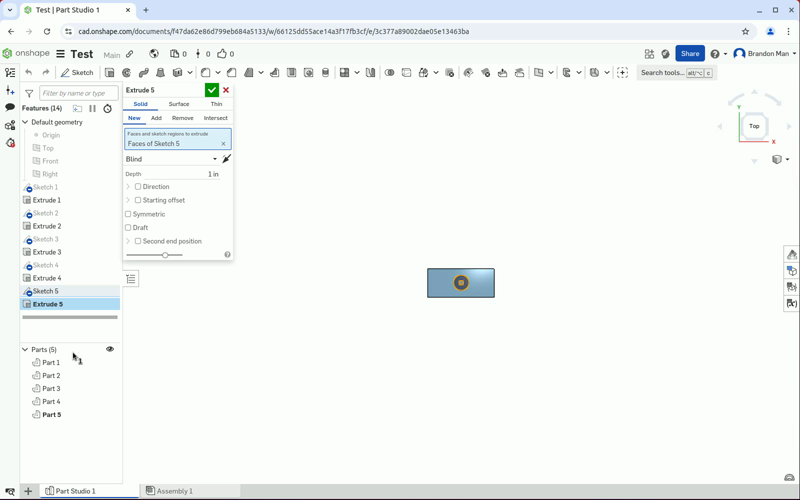
mouse_move(143, 106)
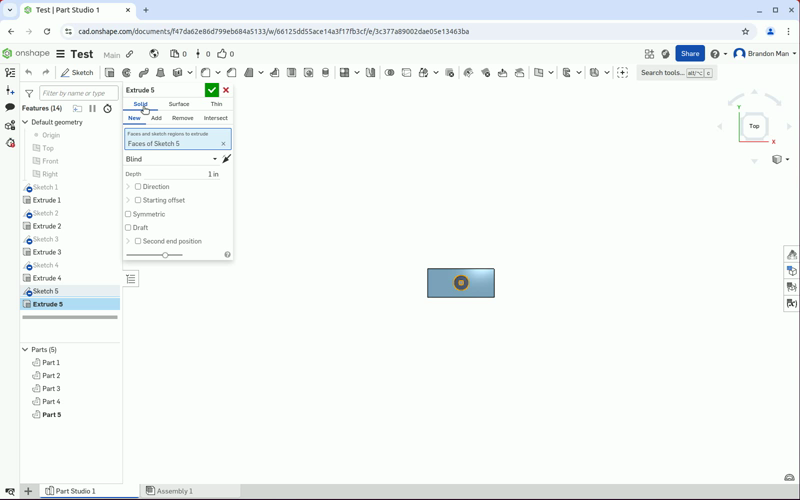
click(143, 106)
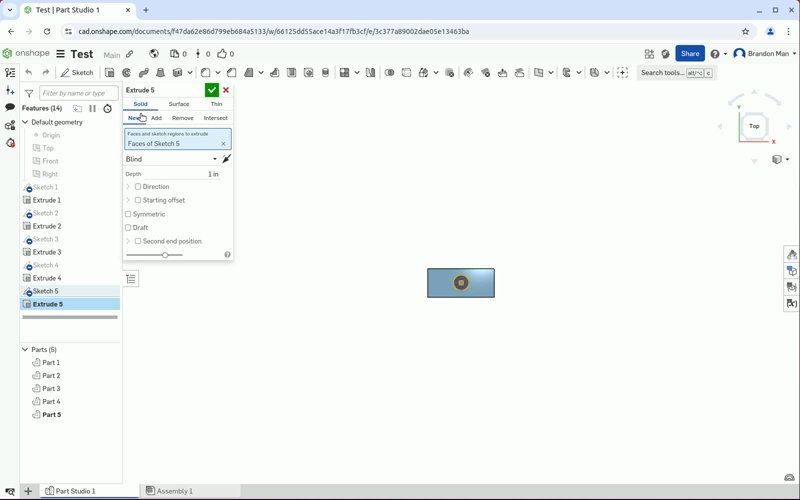
mouse_move(137, 120)
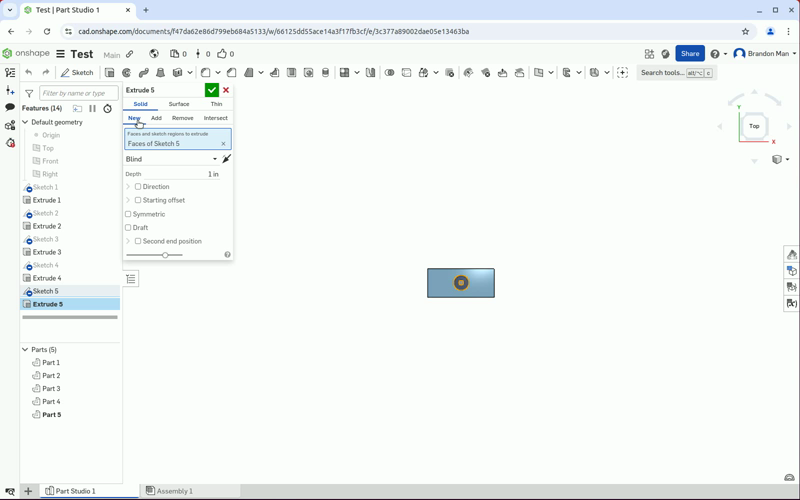
click(137, 120)
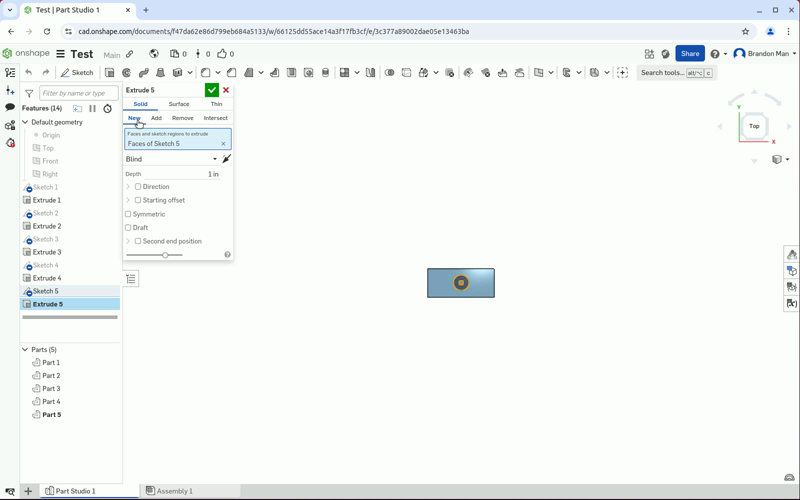
key(tab, 4)
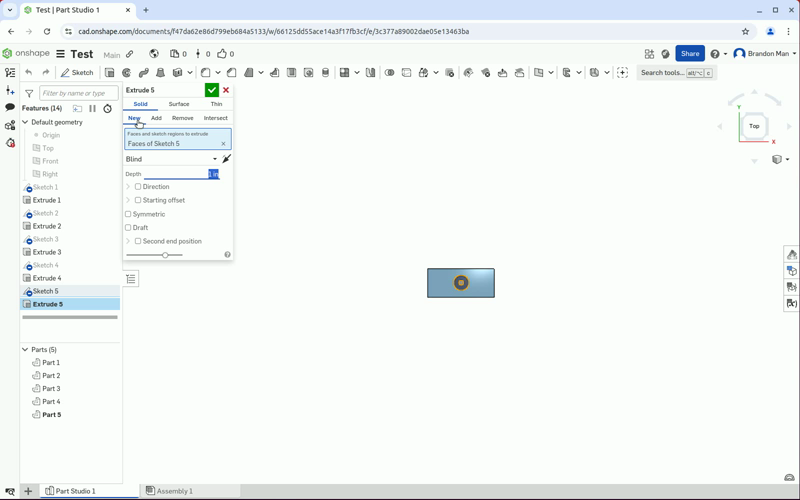
text(15.405)
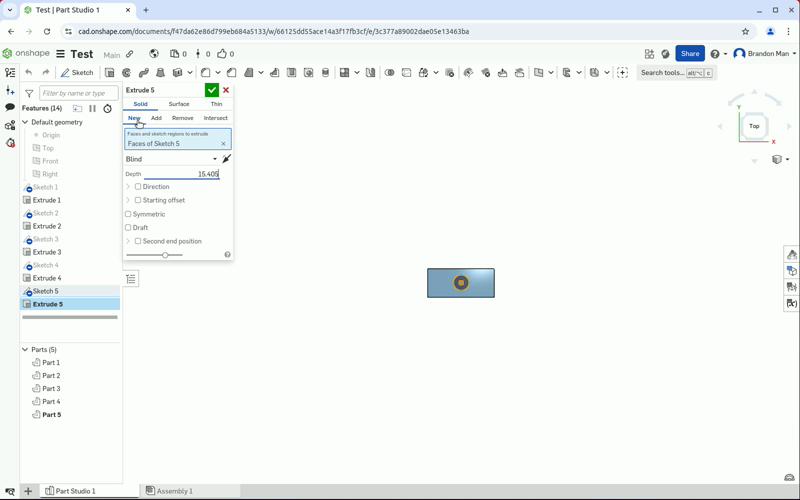
key(enter)
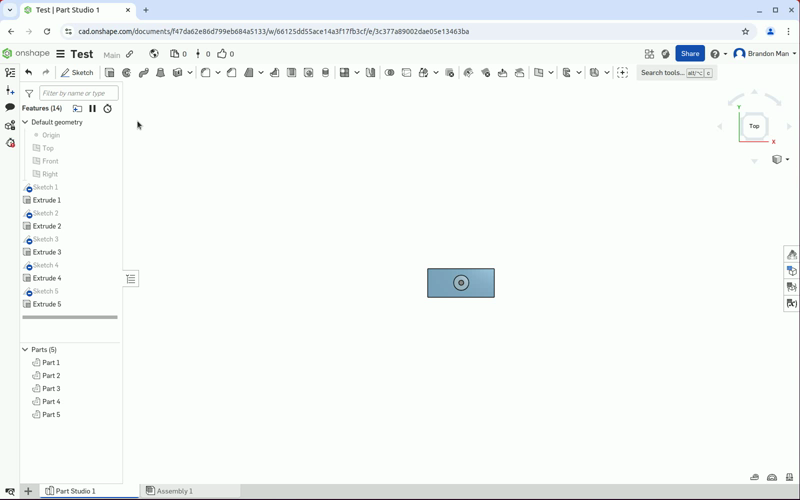
key(shift+h)
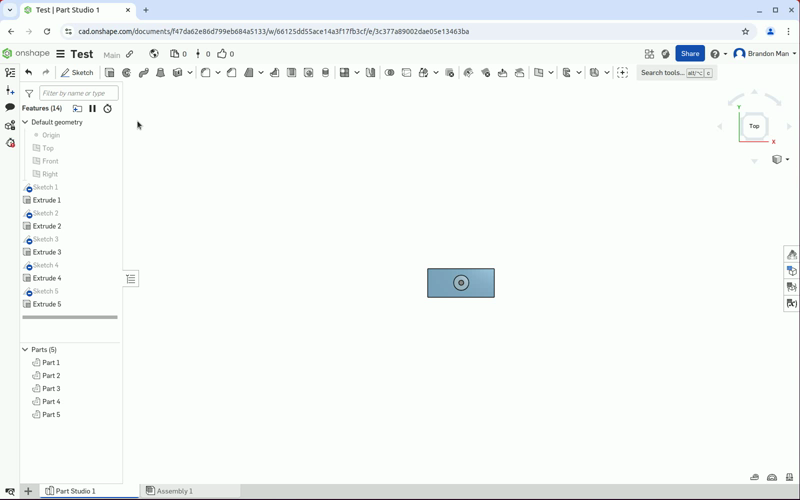
key(shift+h)
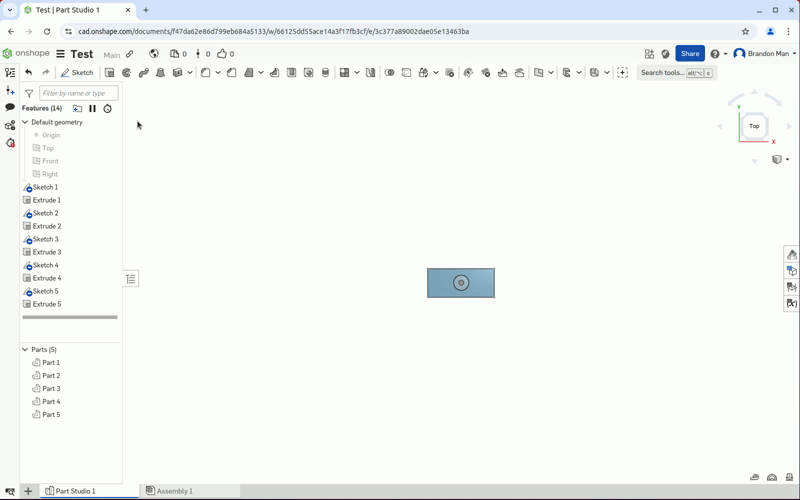
key(shift+7)
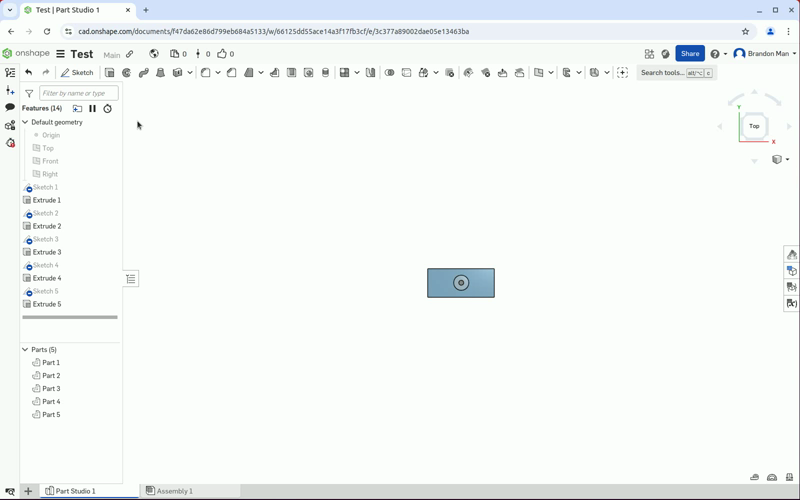
key(up, 3)
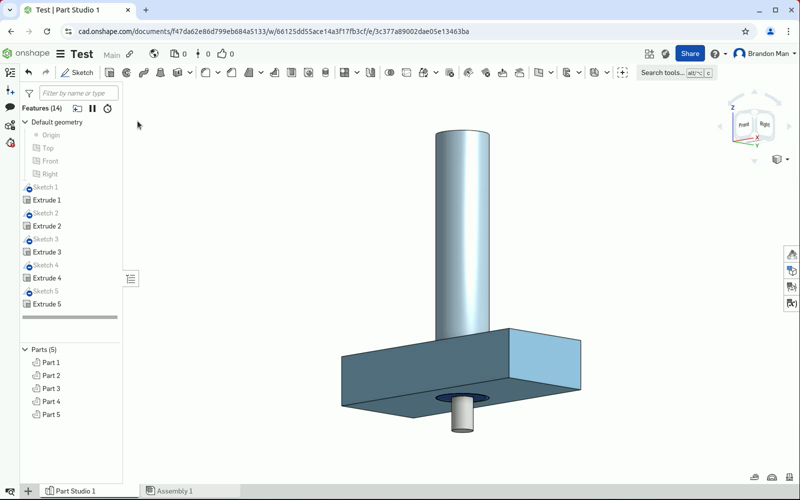
key(left, 3)
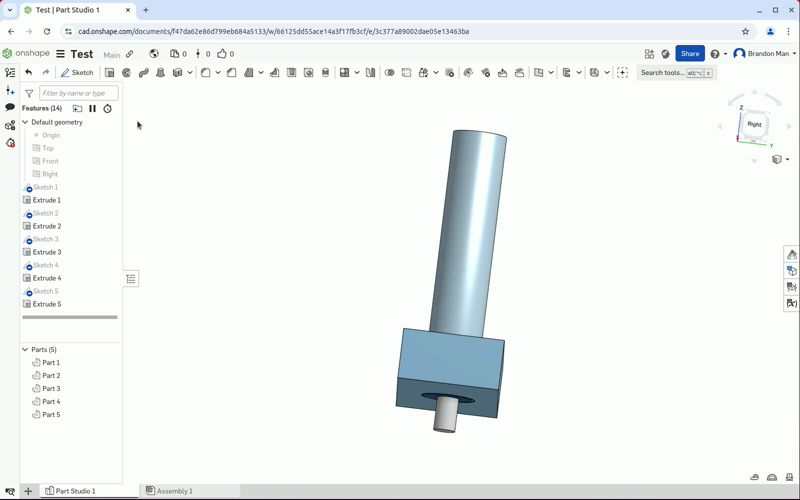
key(right, 3)
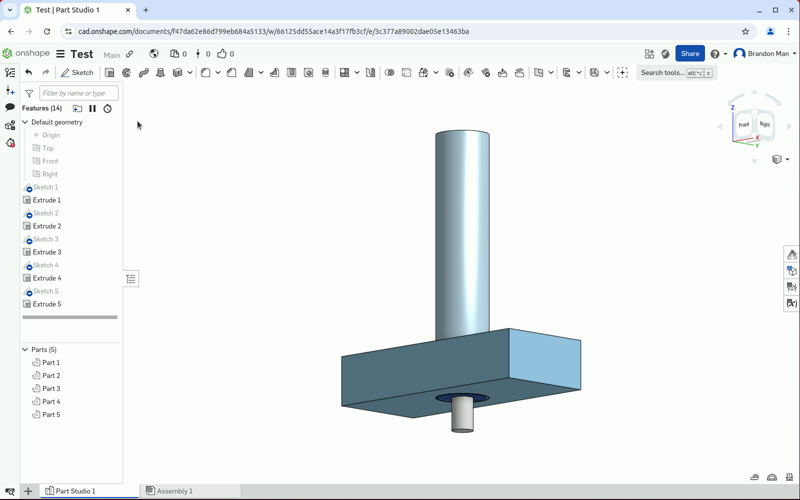
key(down, 3)
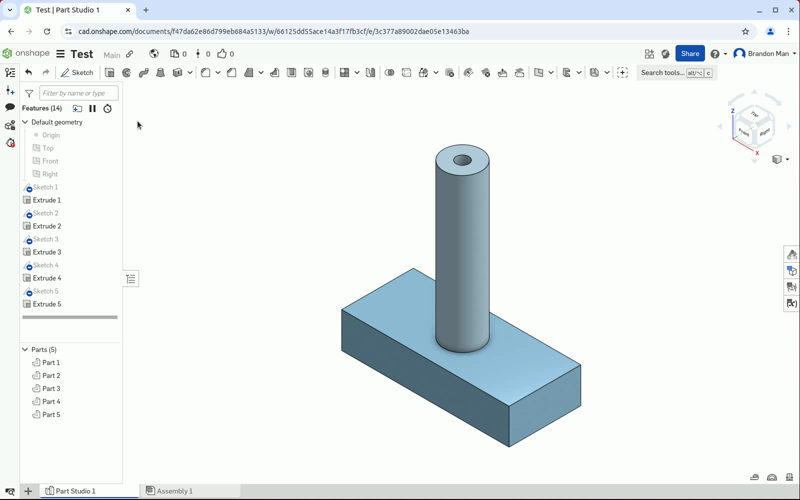
mouse_move(73, 189)
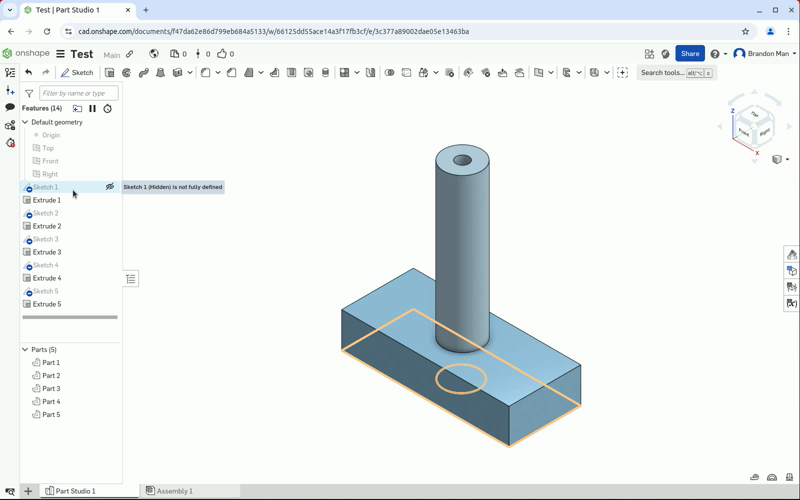
click(73, 189)